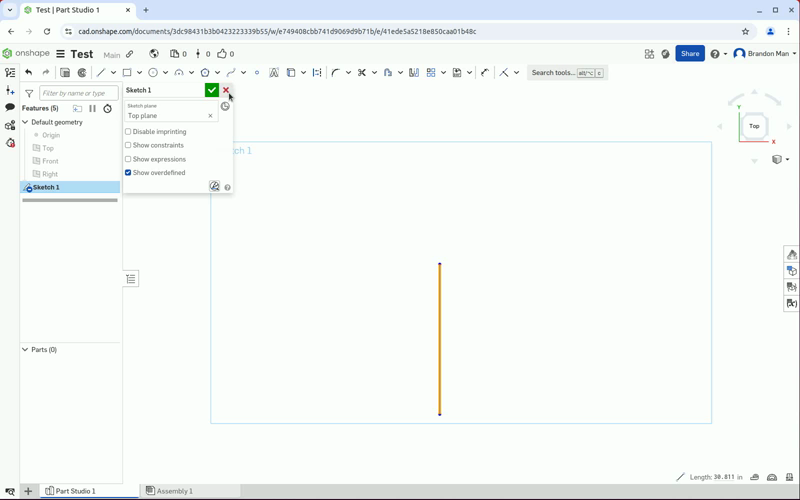
key(shift+h)
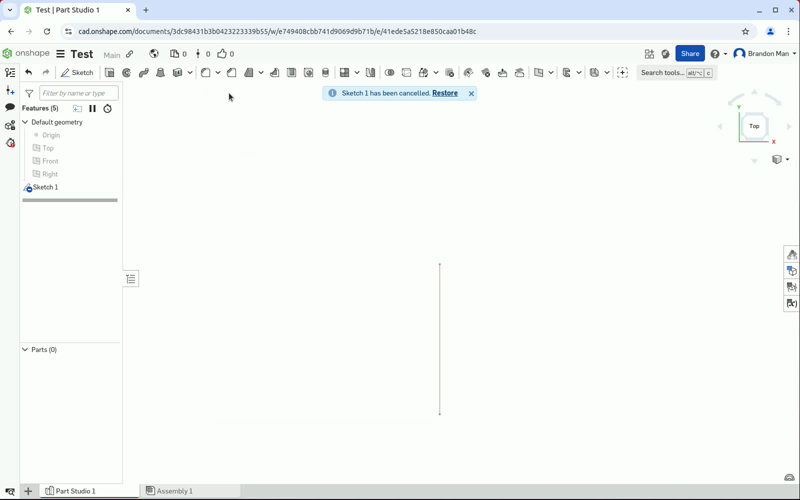
key(shift+s)
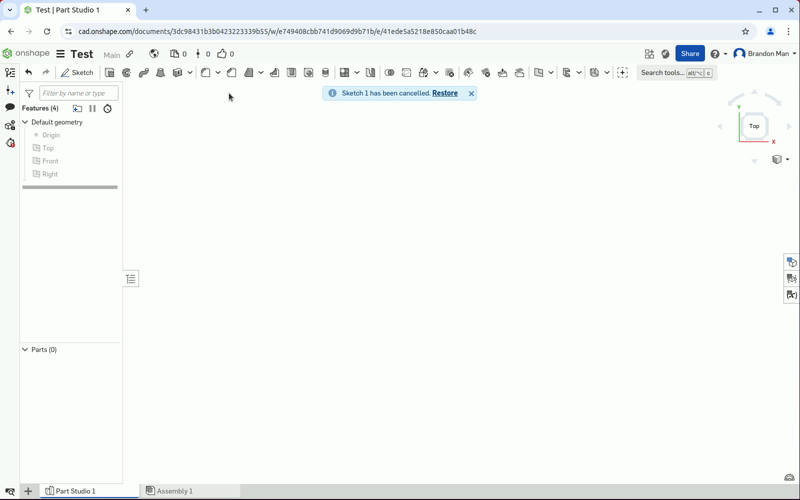
mouse_move(73, 150)
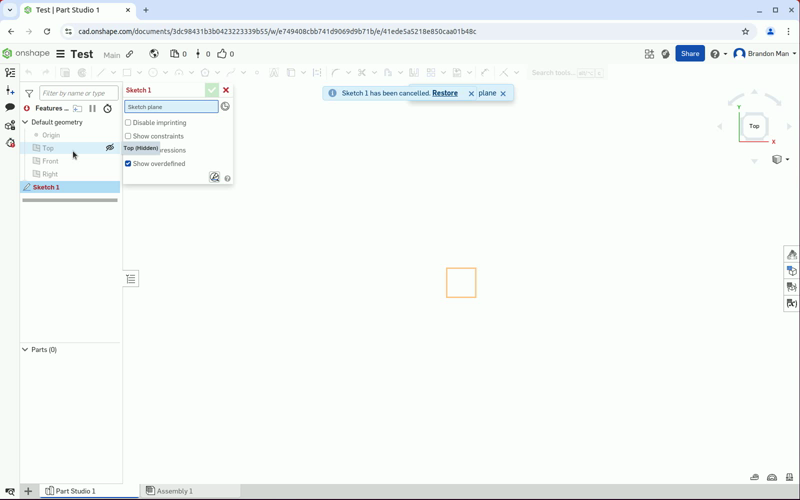
click(73, 150)
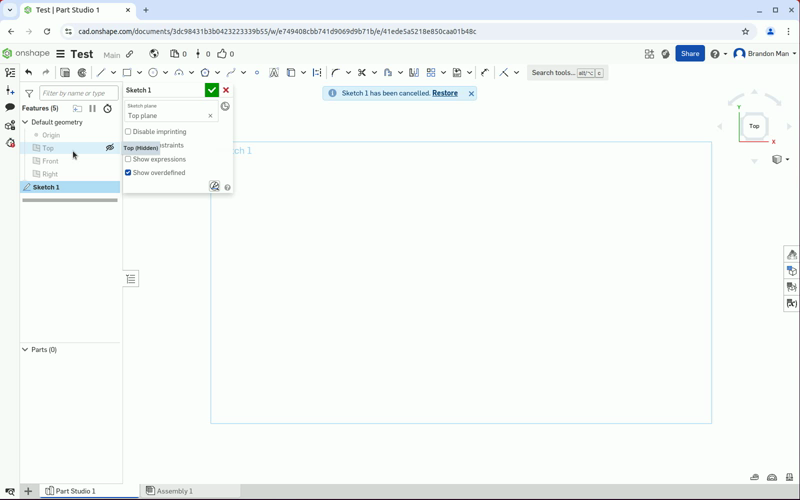
mouse_move(73, 352)
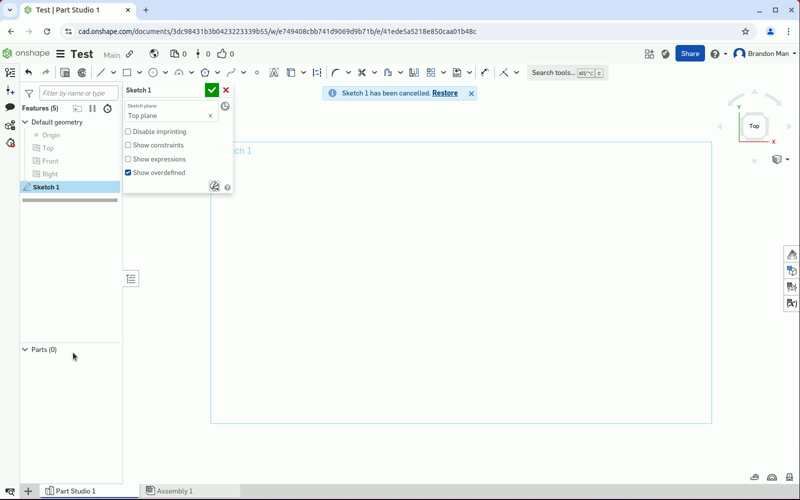
key(y)
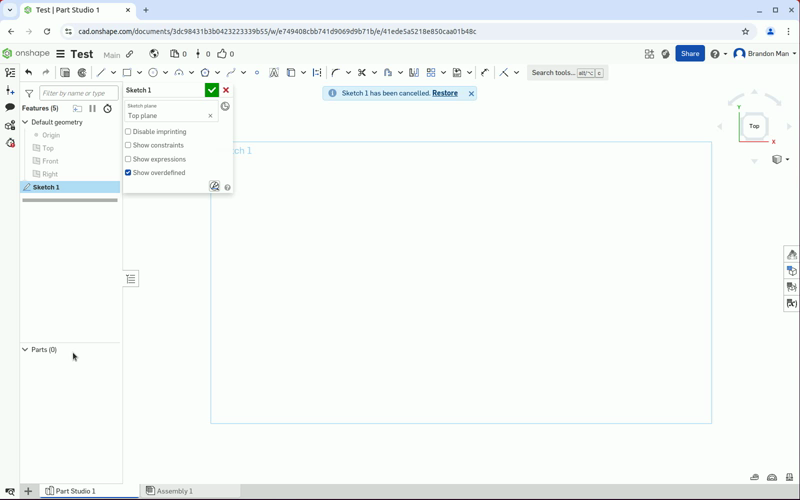
key(l)
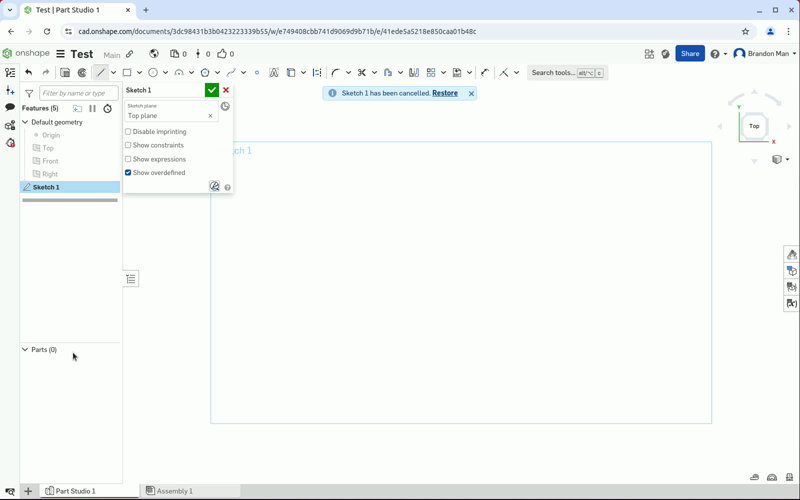
key_down(shift)
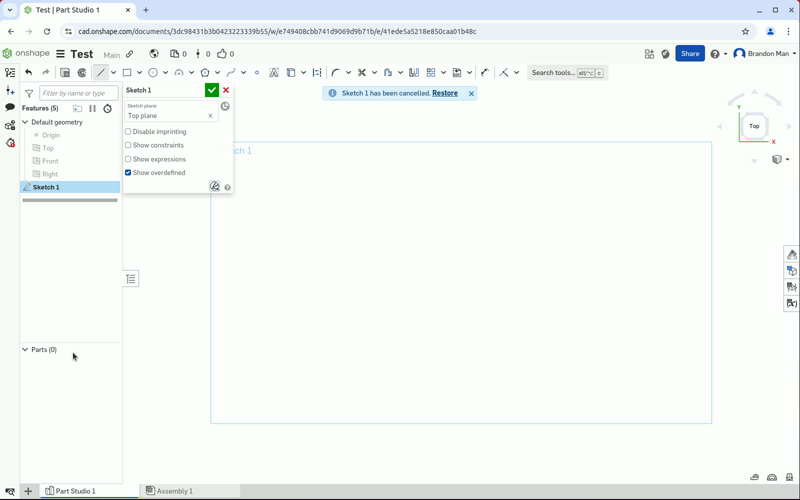
mouse_move(348, 353)
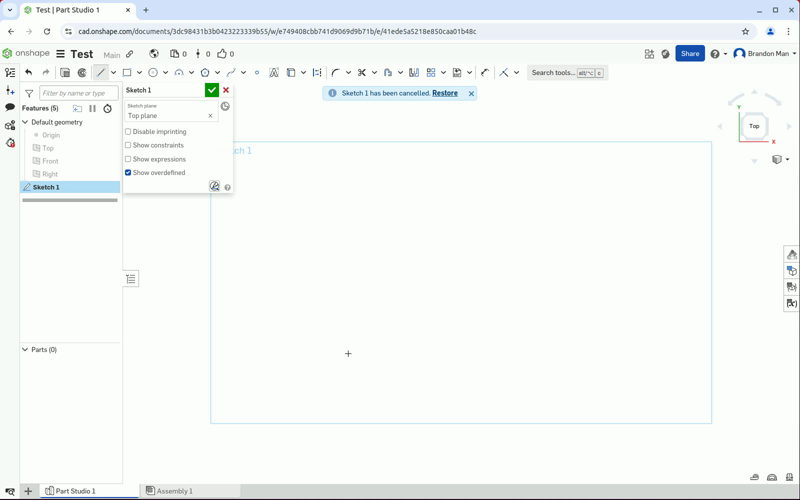
click(348, 353)
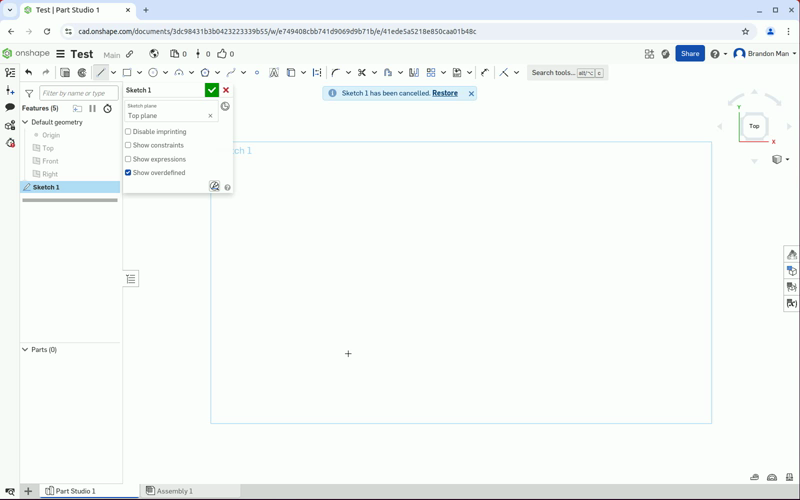
key_up(shift)
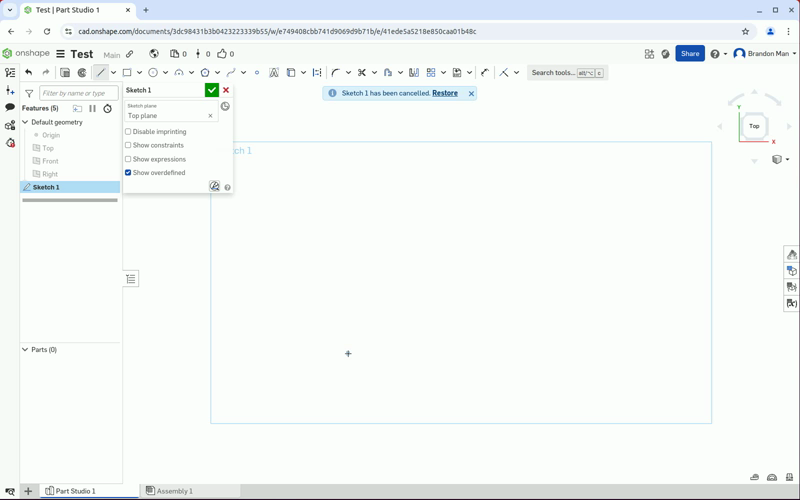
key_down(shift)
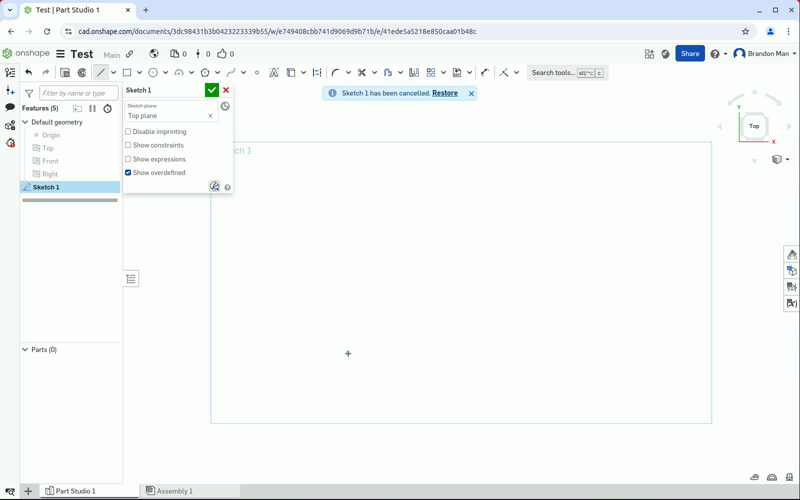
mouse_move(572, 353)
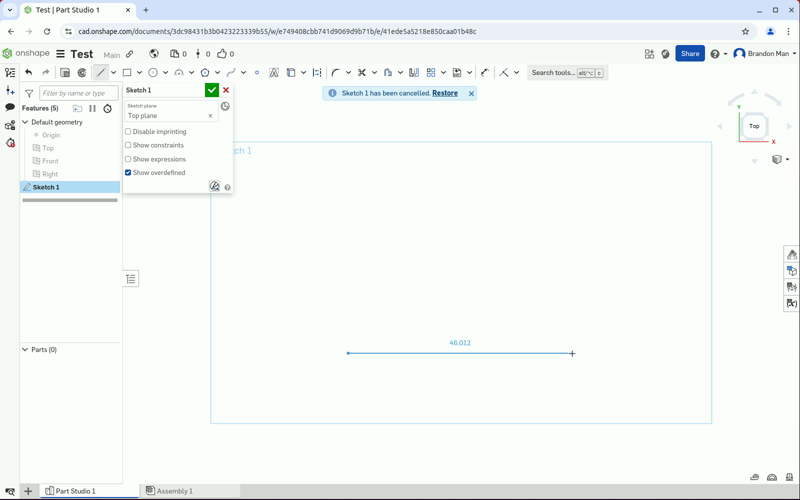
click(572, 353)
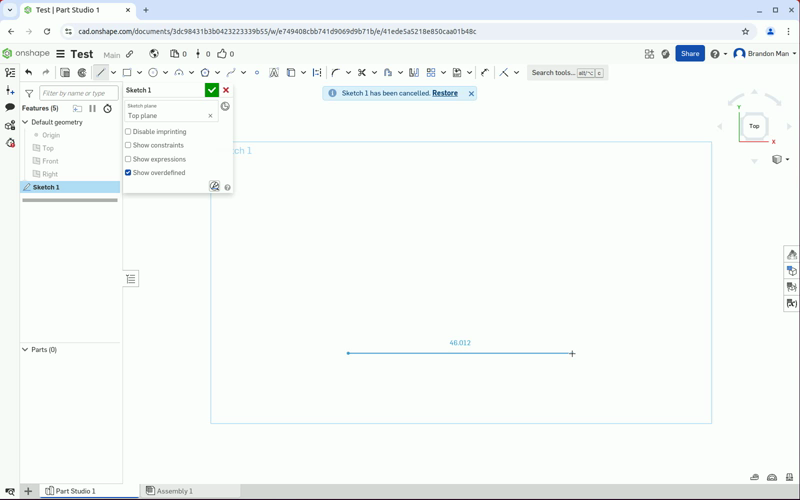
key_up(shift)
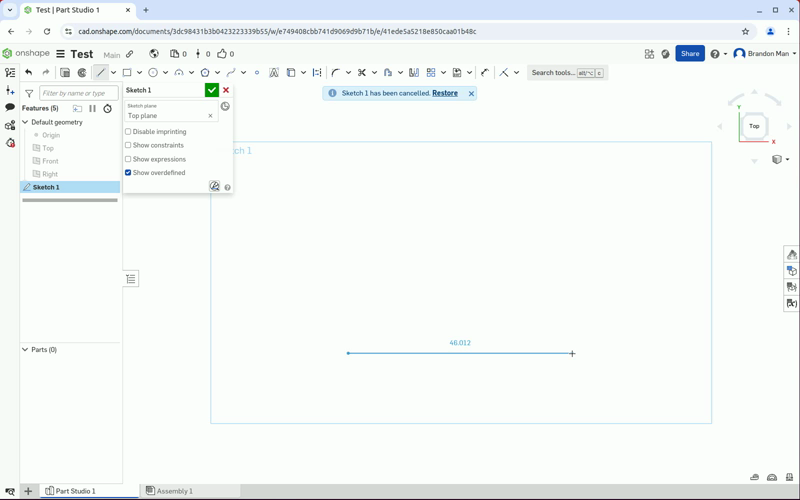
key_down(shift)
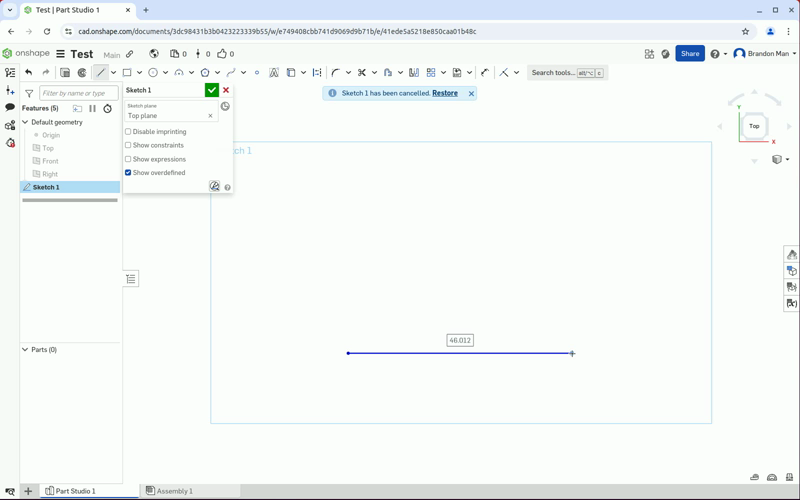
mouse_move(572, 214)
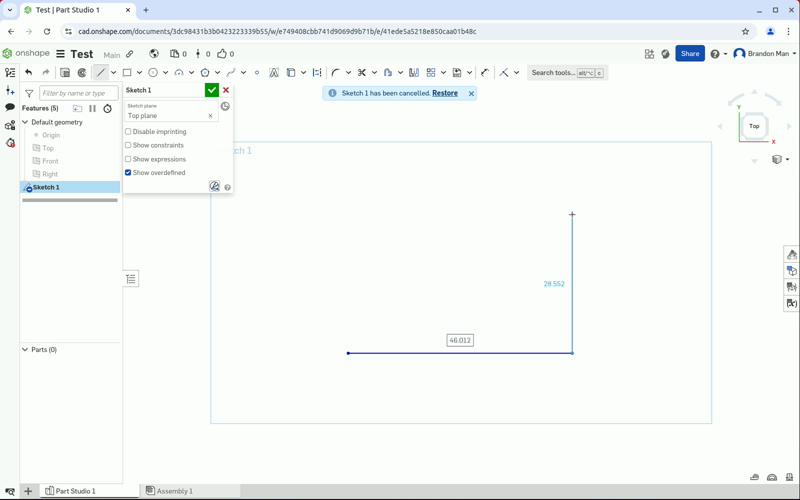
click(572, 214)
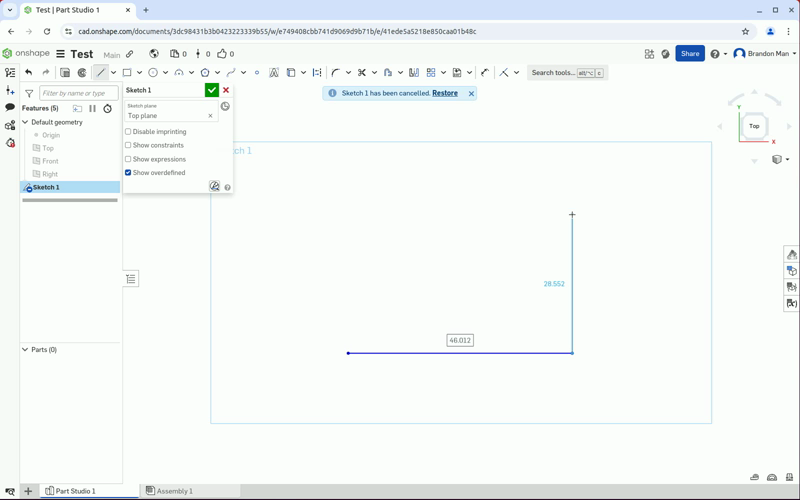
key_up(shift)
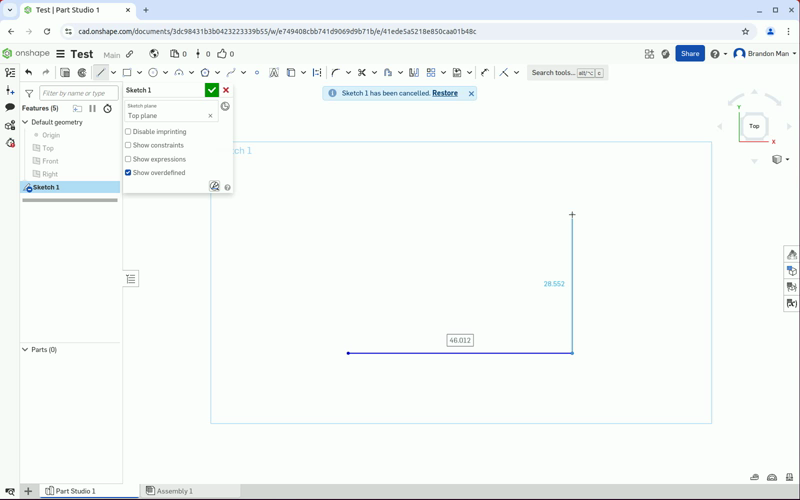
key_down(shift)
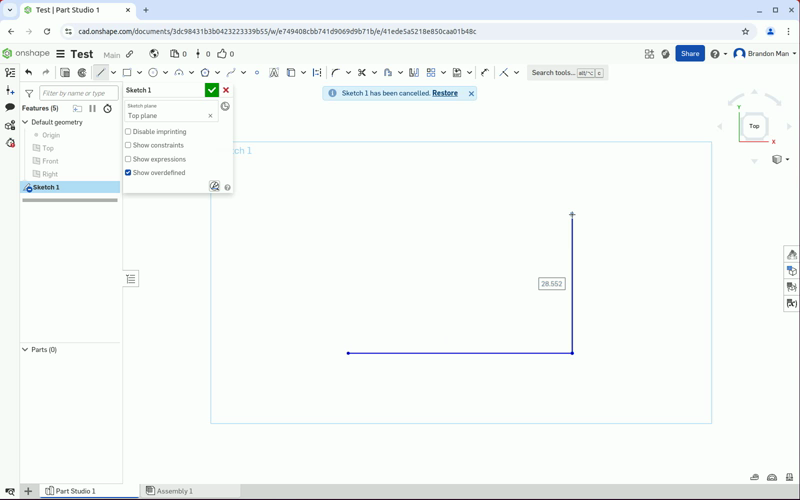
mouse_move(348, 214)
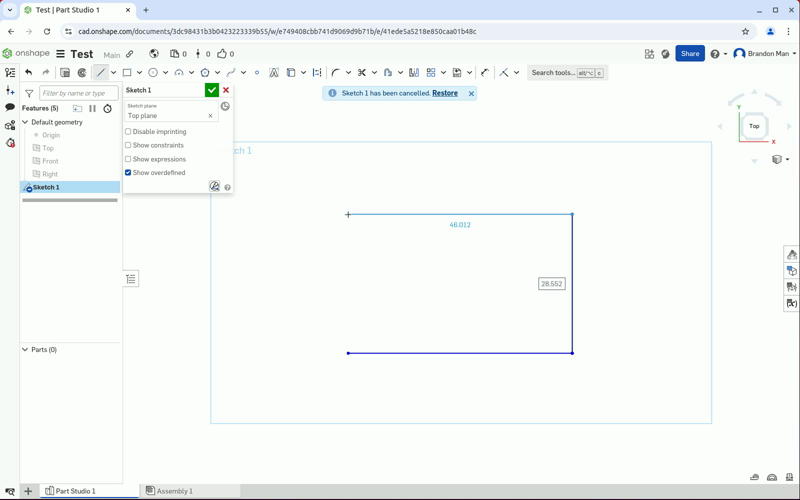
click(348, 214)
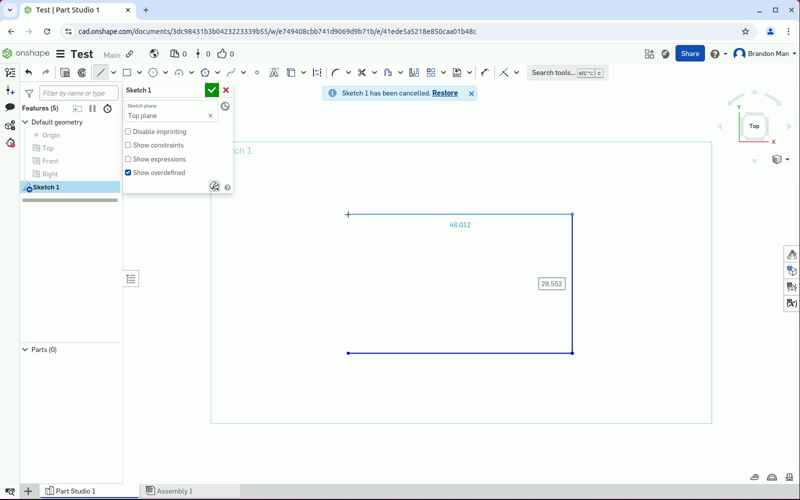
key_up(shift)
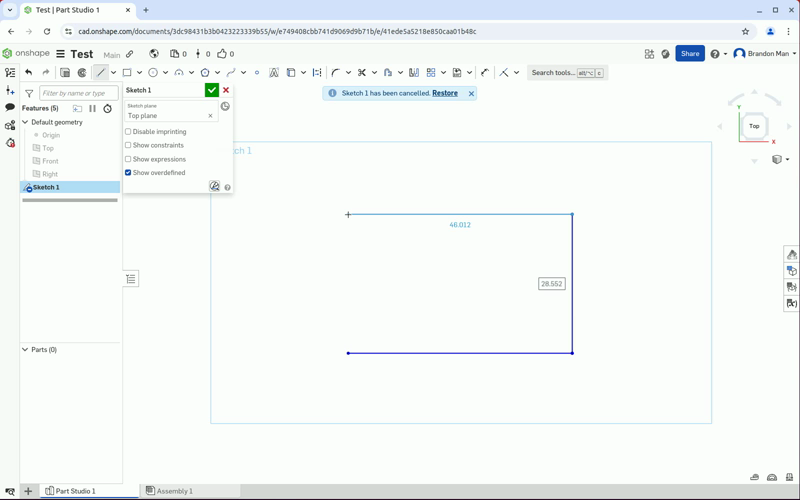
key_down(shift)
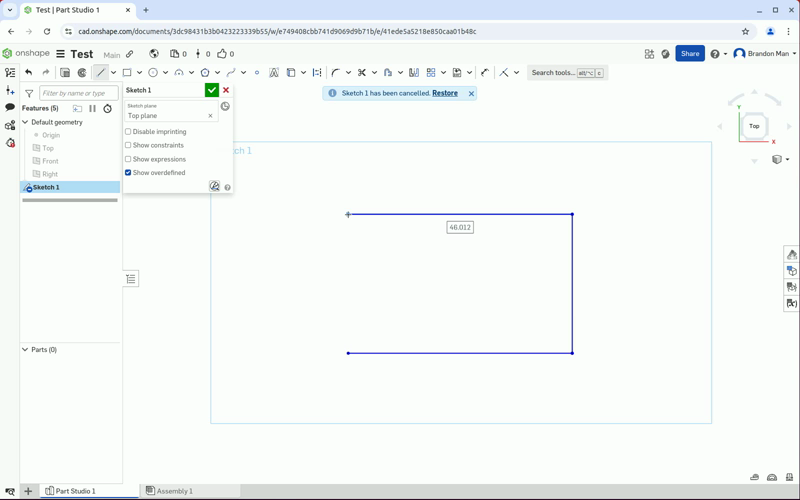
mouse_move(348, 353)
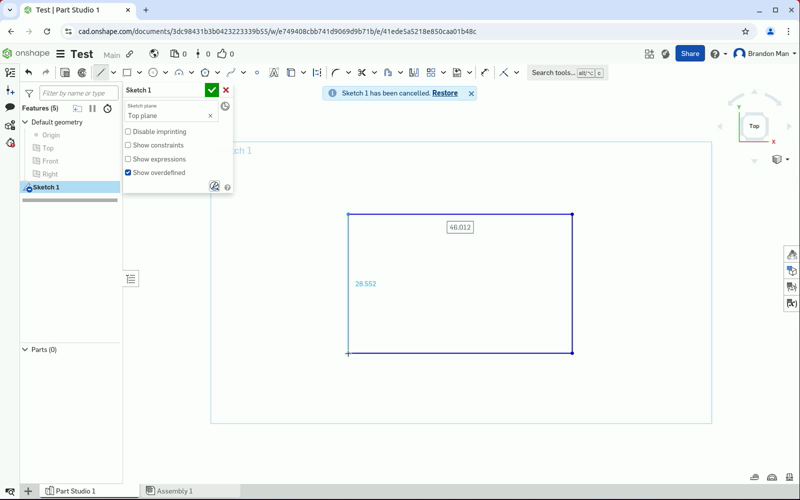
key_up(shift)
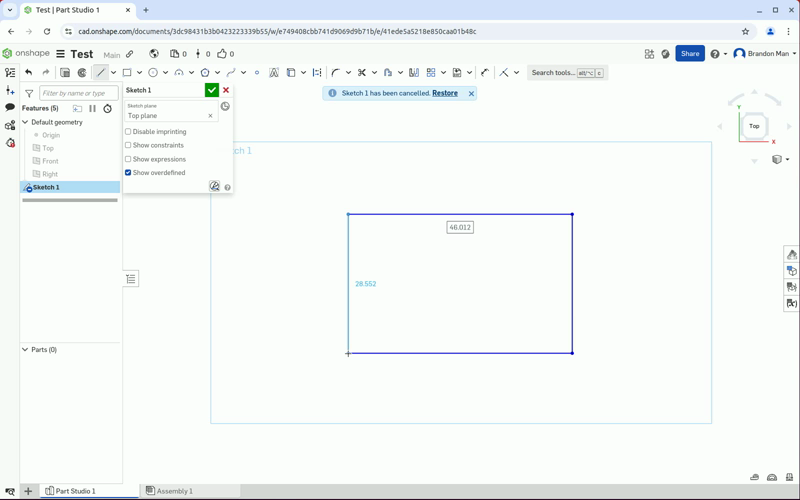
click(348, 353)
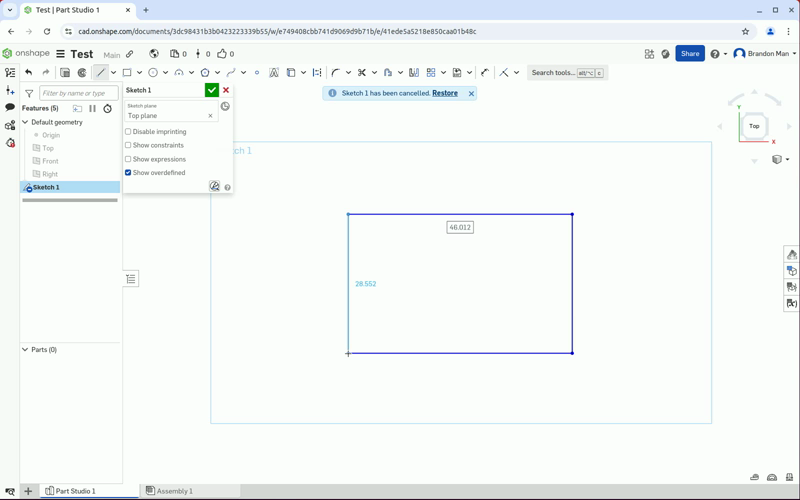
key(esc)
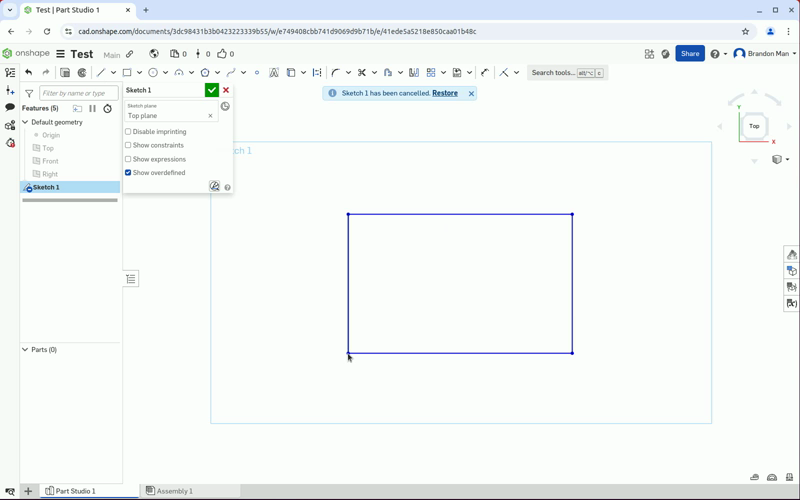
key(l)
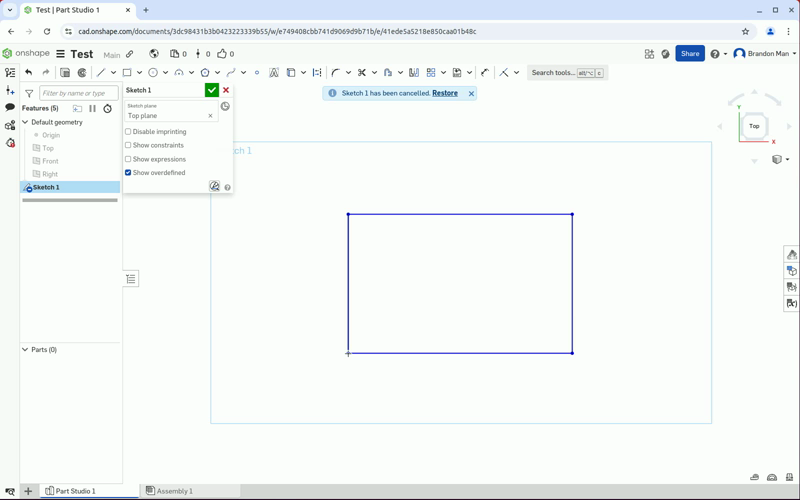
key_down(shift)
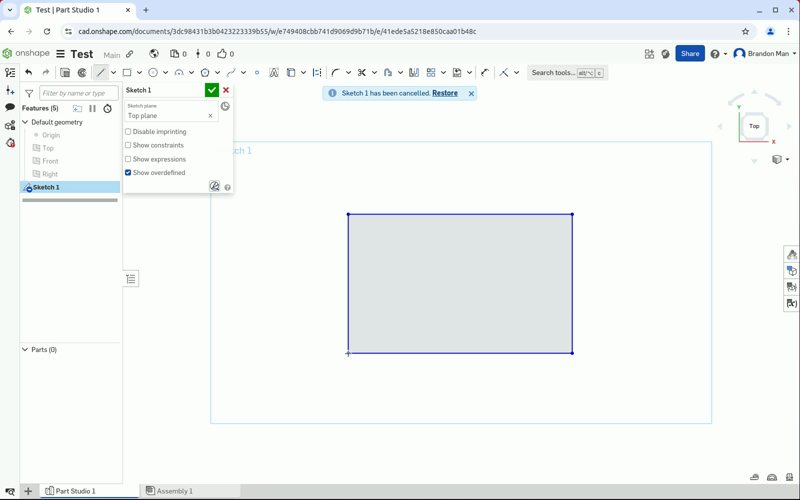
mouse_move(367, 324)
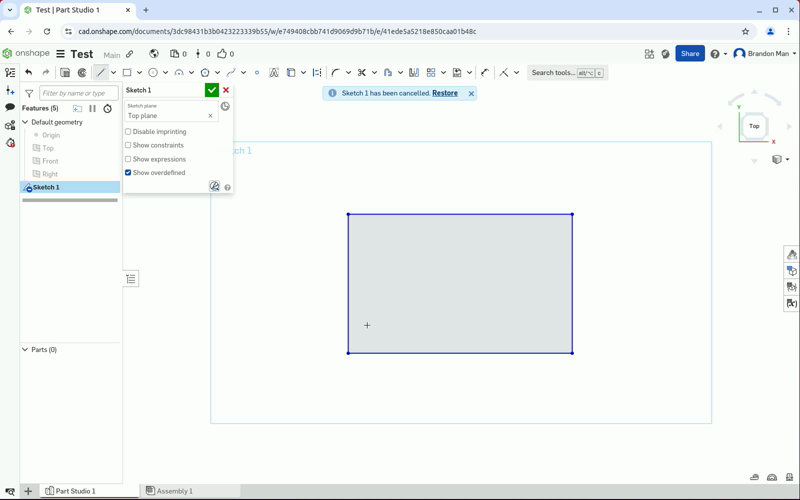
click(367, 324)
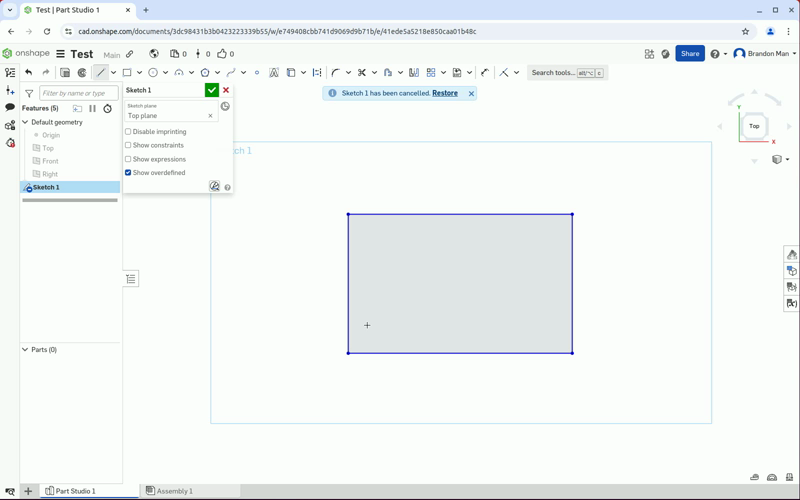
key_up(shift)
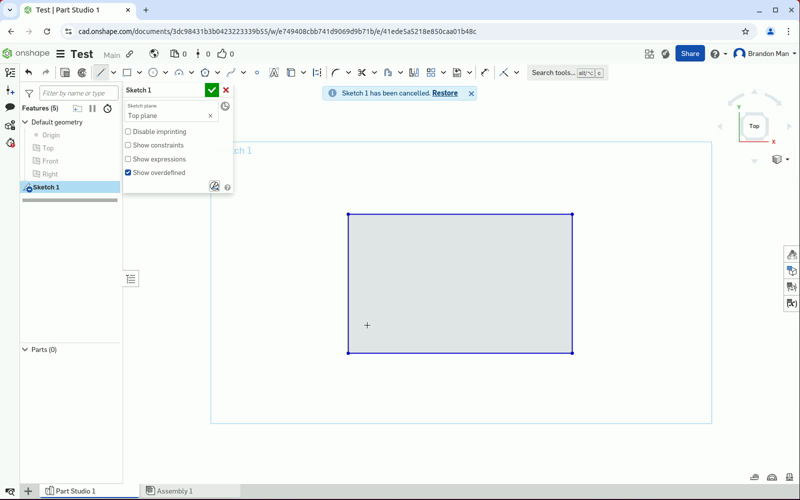
key_down(shift)
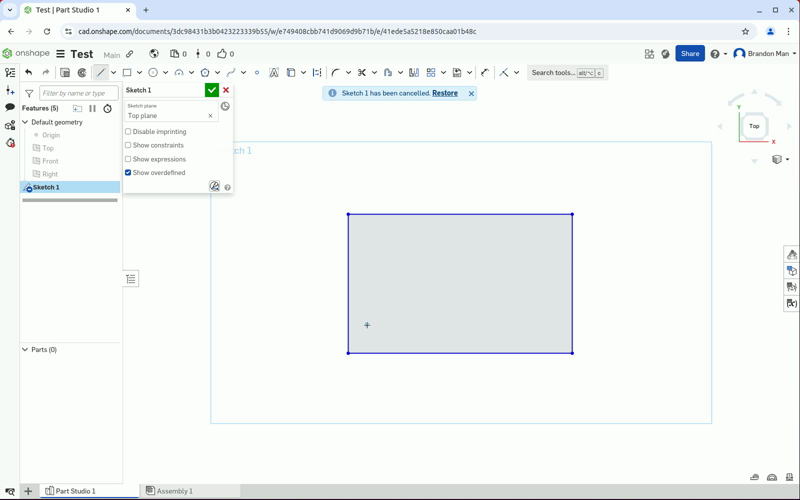
mouse_move(444, 285)
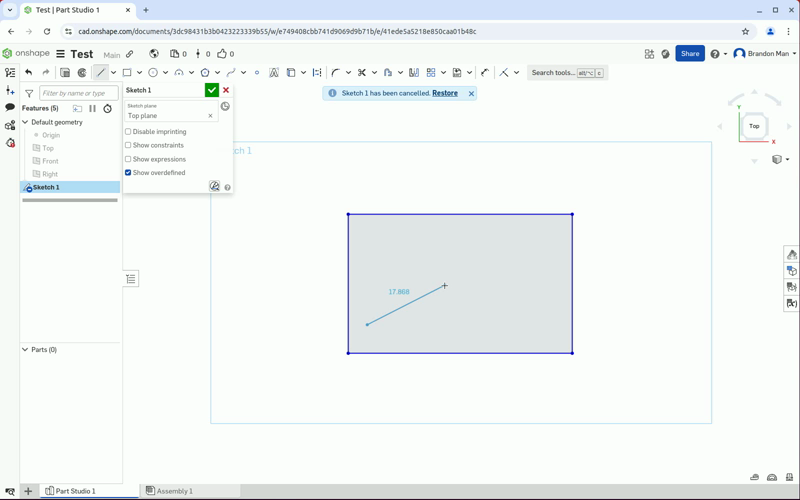
click(444, 285)
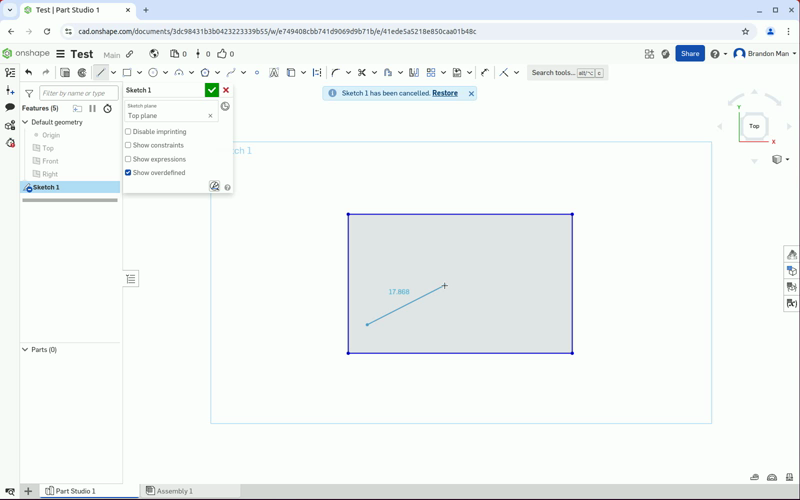
key_up(shift)
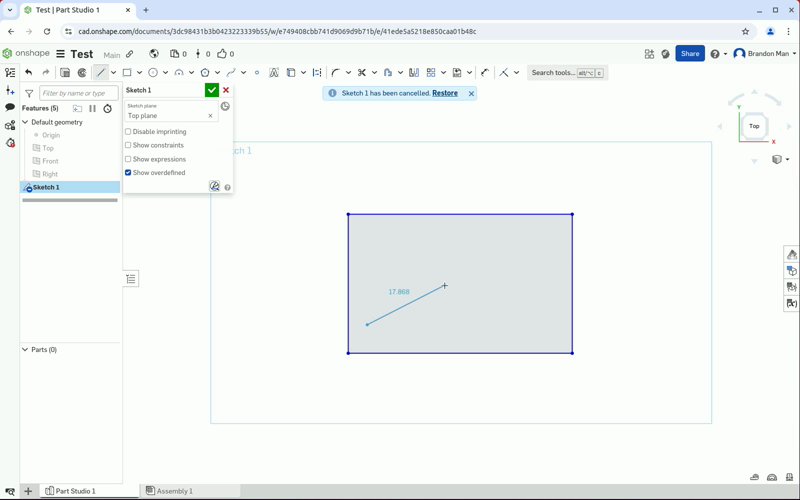
key_down(shift)
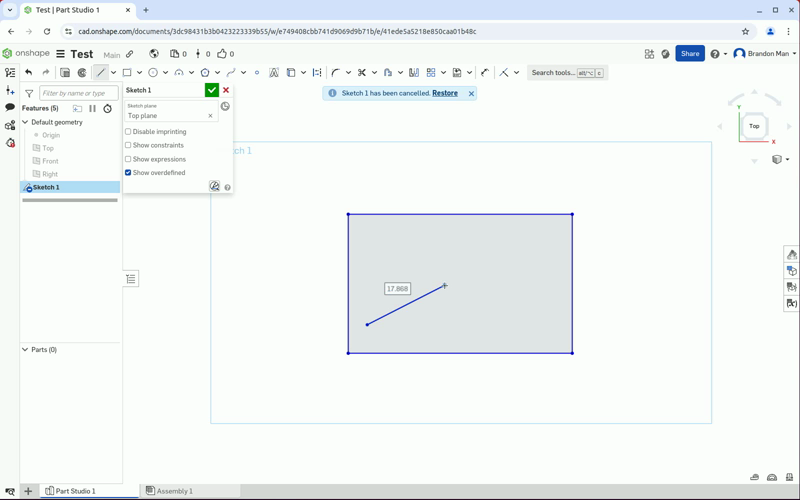
mouse_move(367, 242)
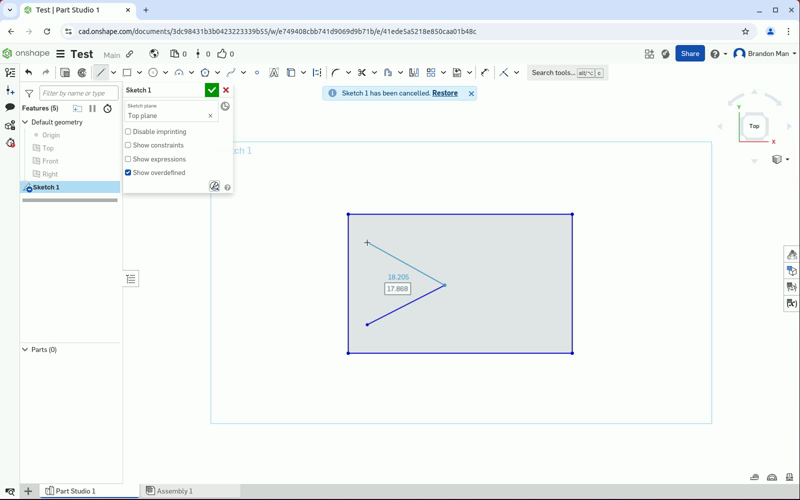
click(367, 242)
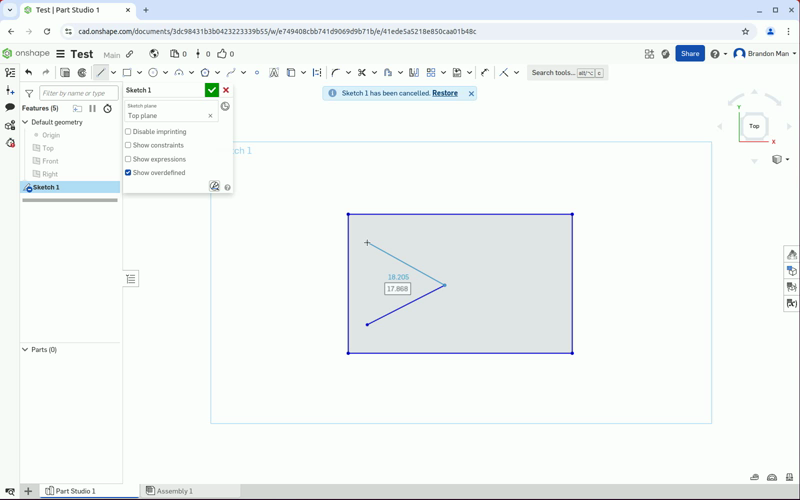
key_up(shift)
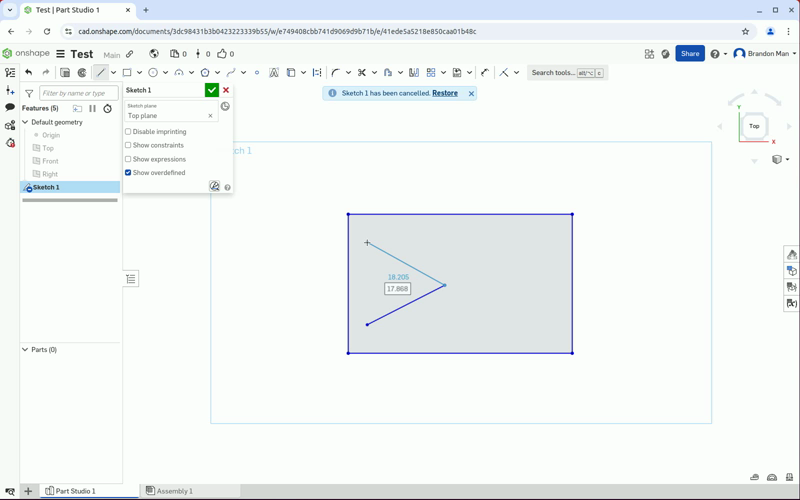
key_down(shift)
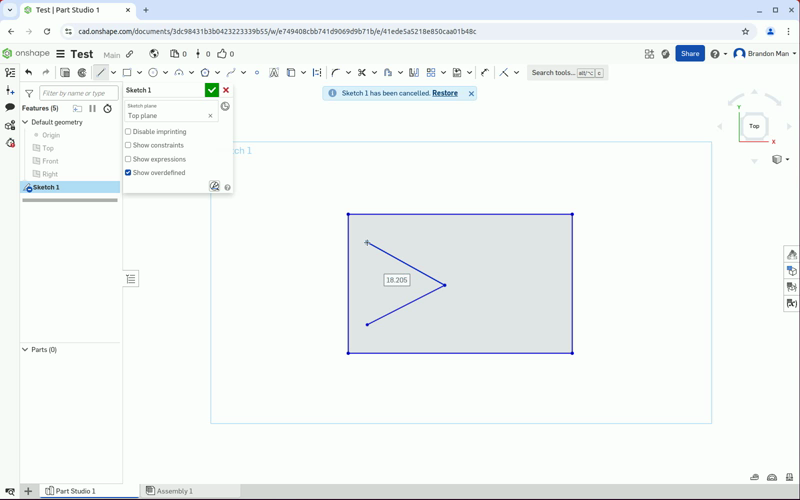
mouse_move(367, 324)
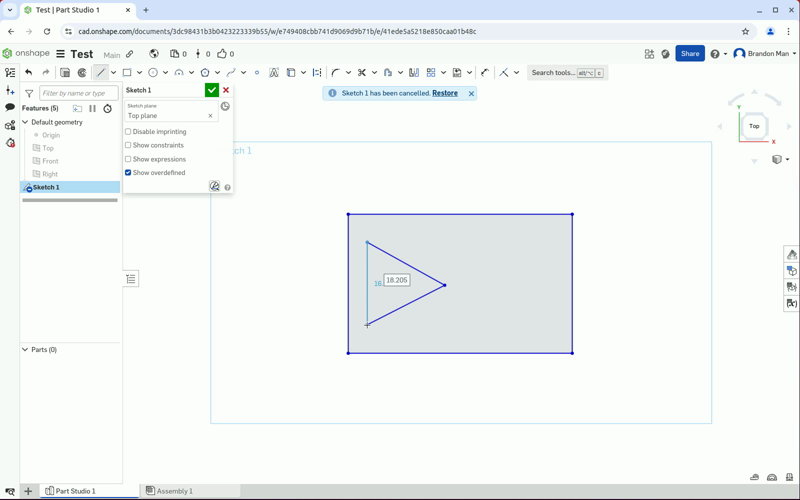
key_up(shift)
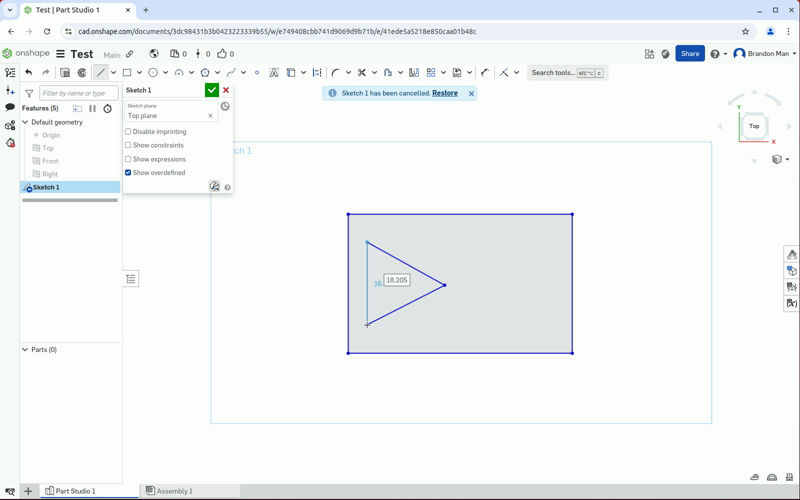
click(367, 324)
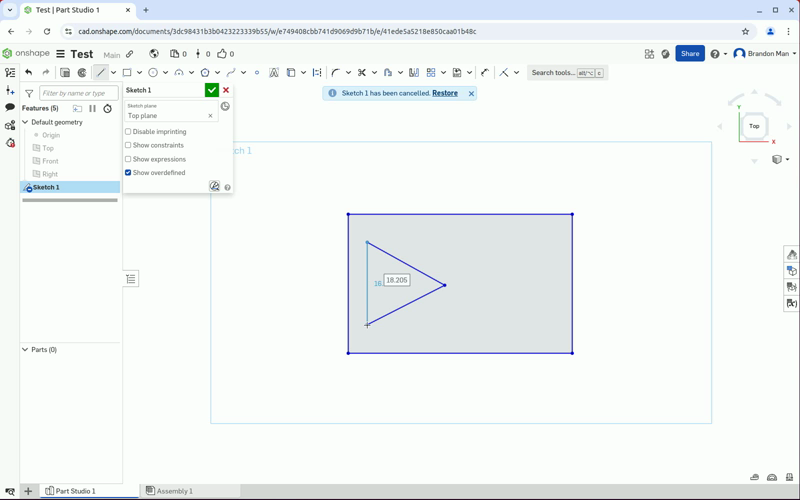
key(esc)
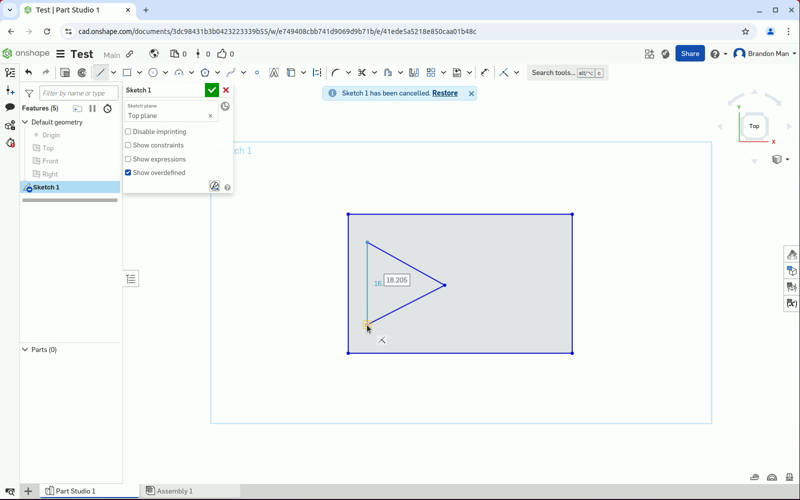
key(l)
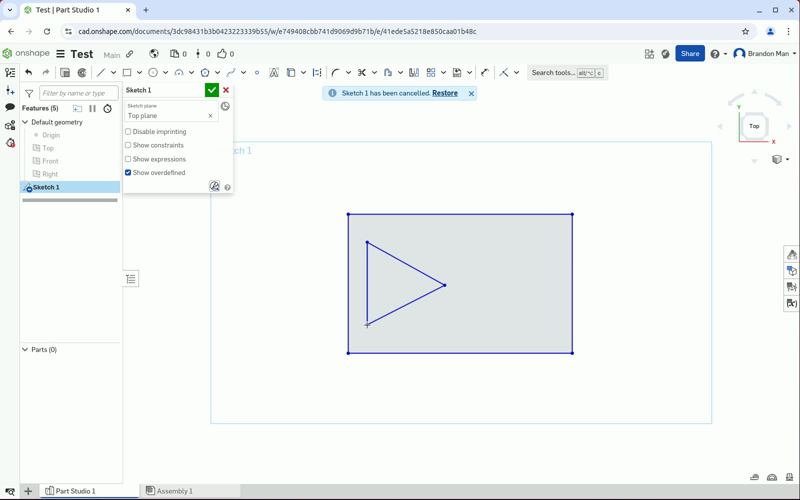
key_down(shift)
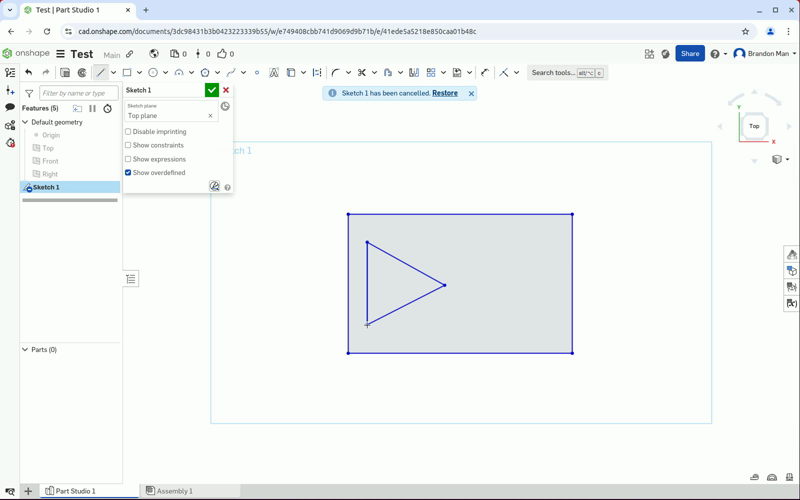
mouse_move(381, 334)
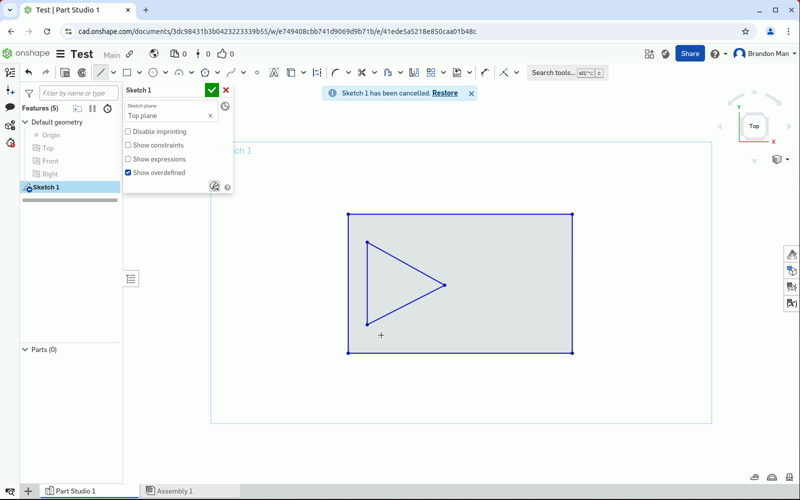
click(381, 334)
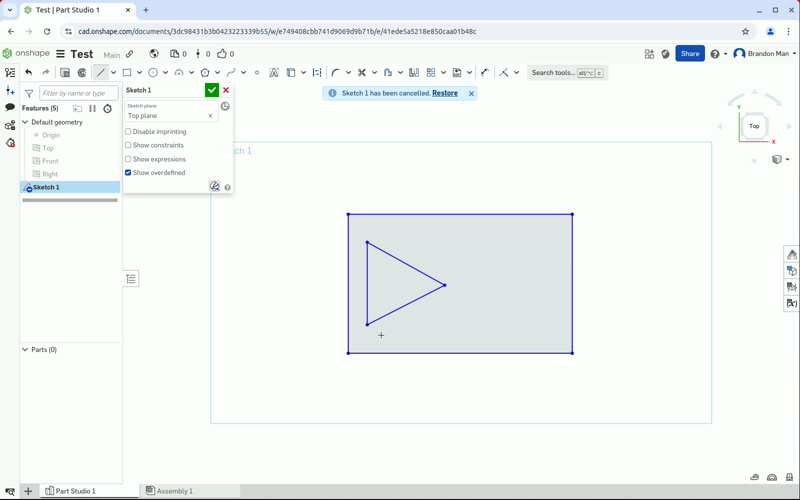
key_up(shift)
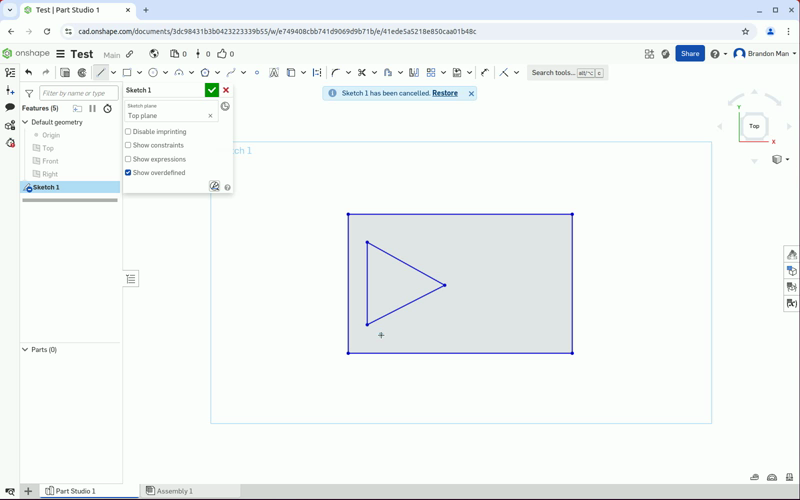
key_down(shift)
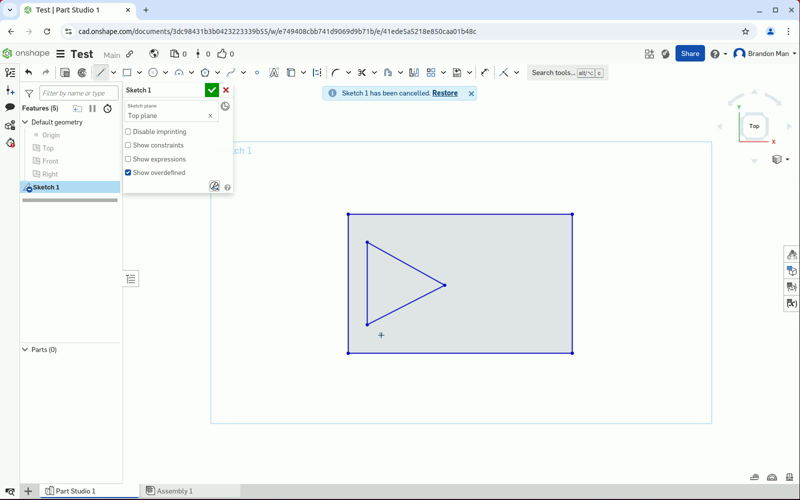
mouse_move(539, 334)
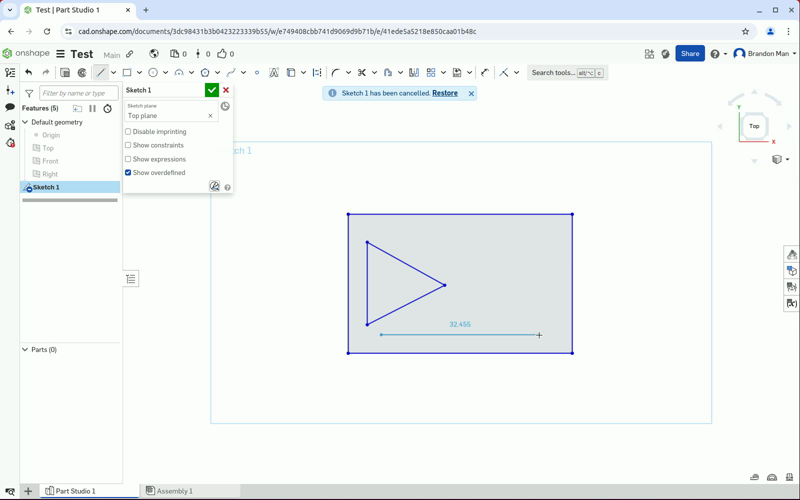
click(539, 334)
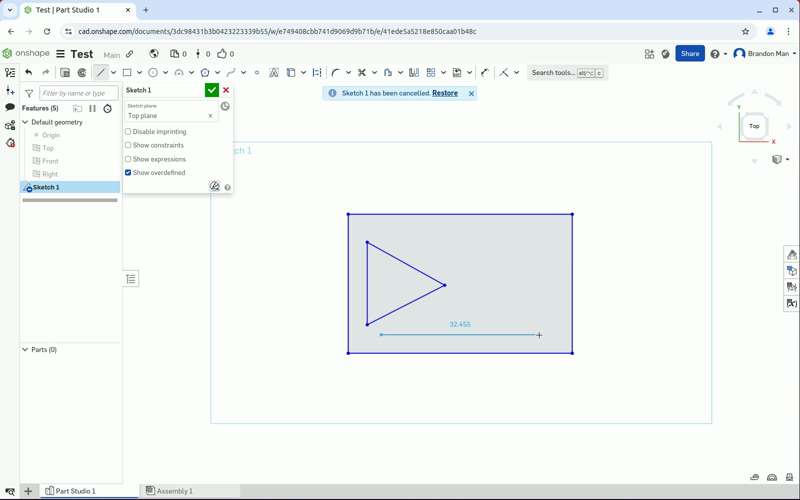
key_up(shift)
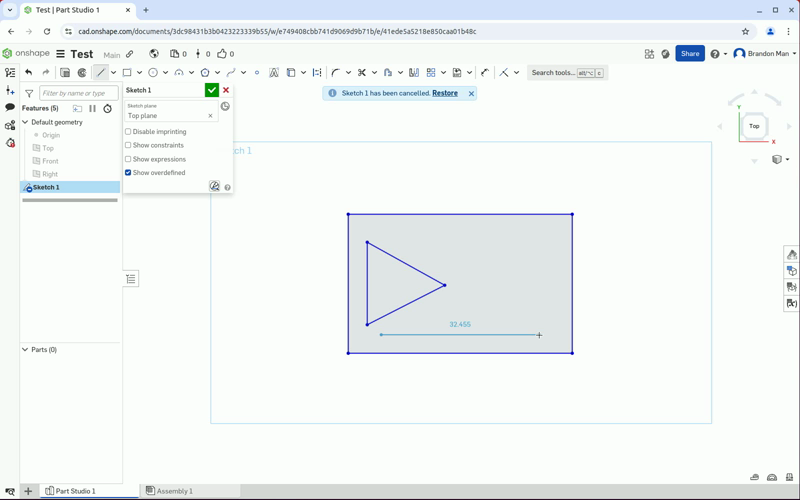
key_down(shift)
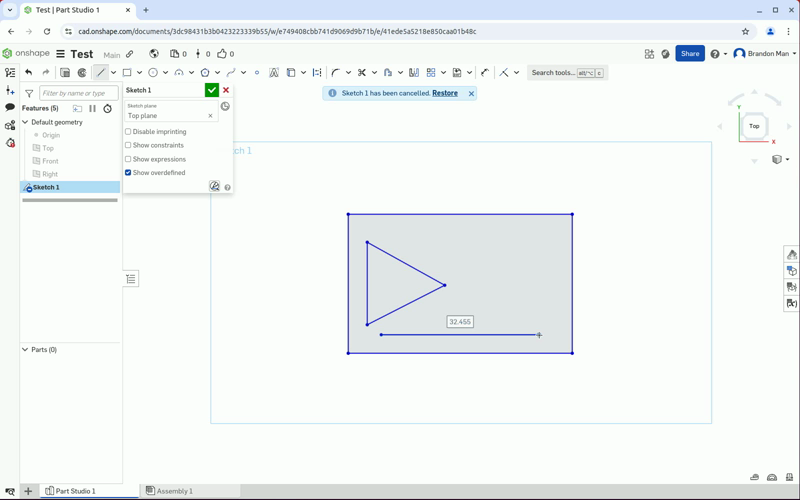
mouse_move(461, 291)
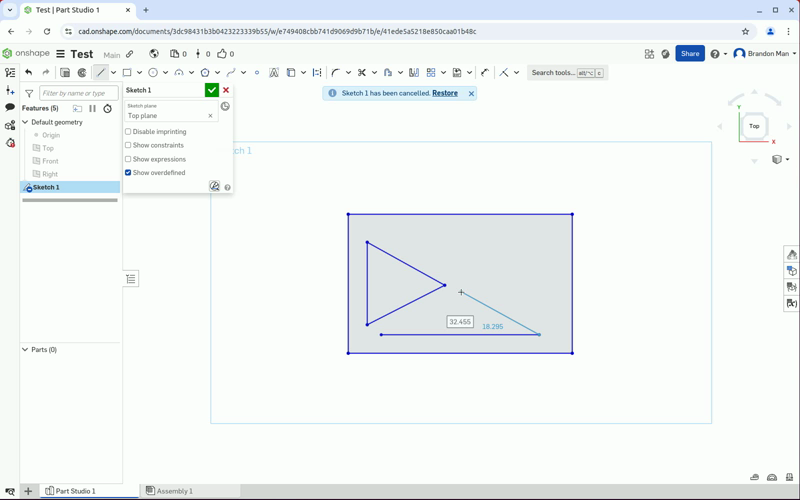
click(461, 291)
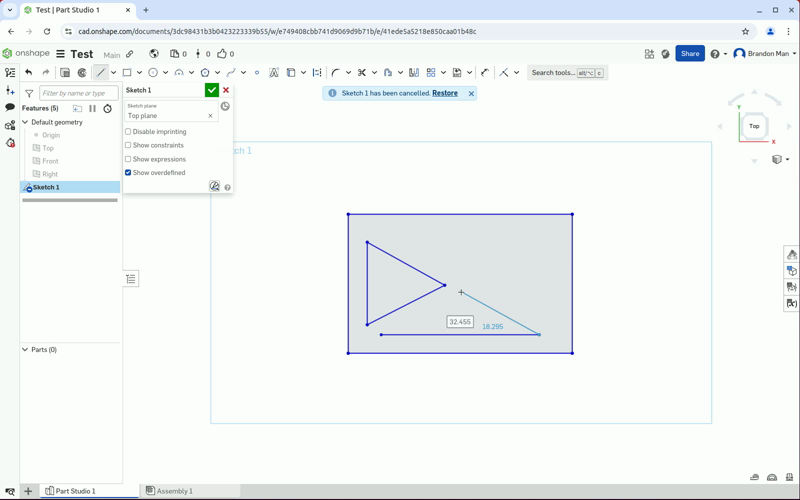
key_up(shift)
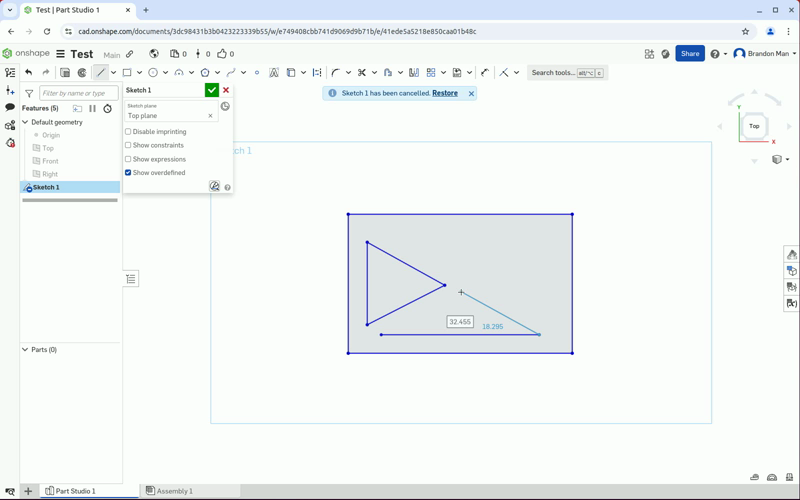
key_down(shift)
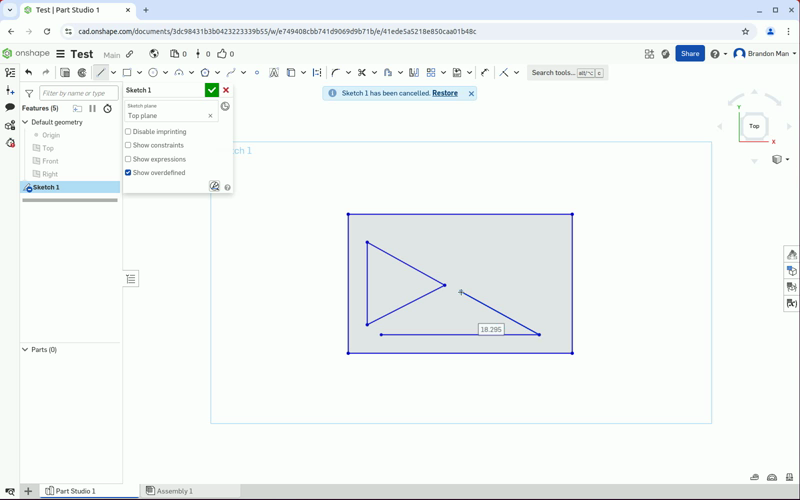
mouse_move(381, 334)
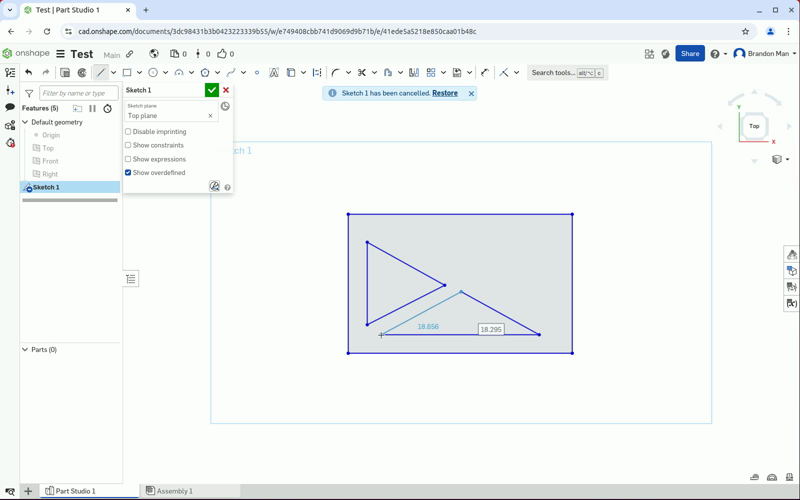
key_up(shift)
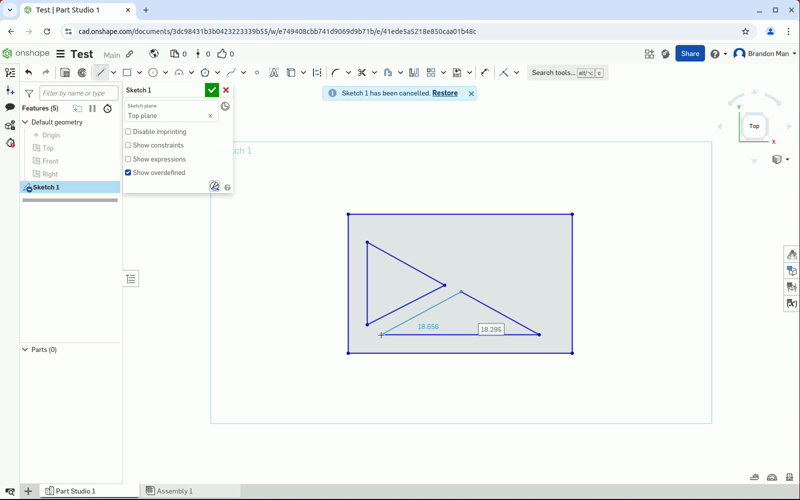
click(381, 334)
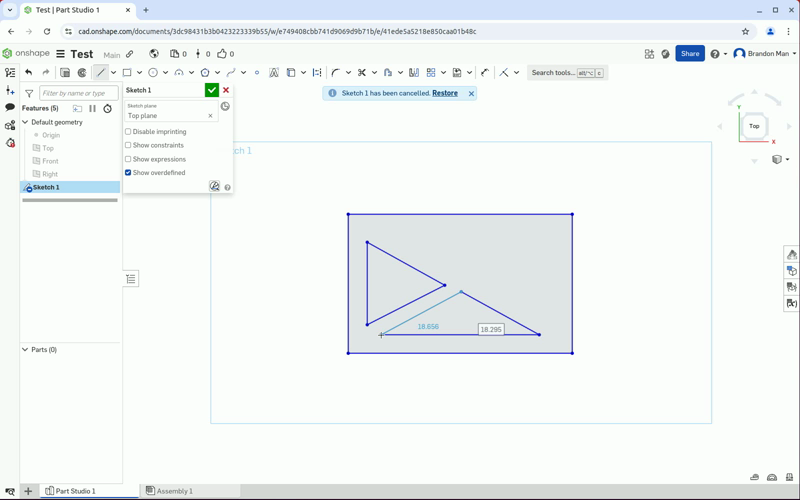
key(esc)
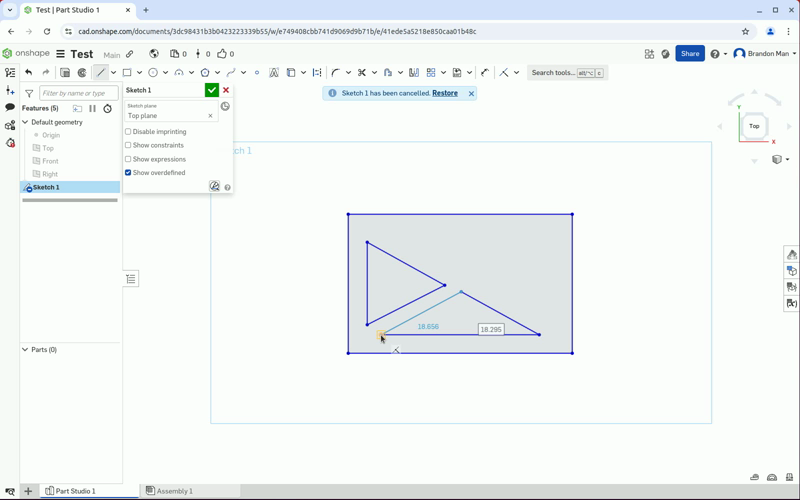
key(l)
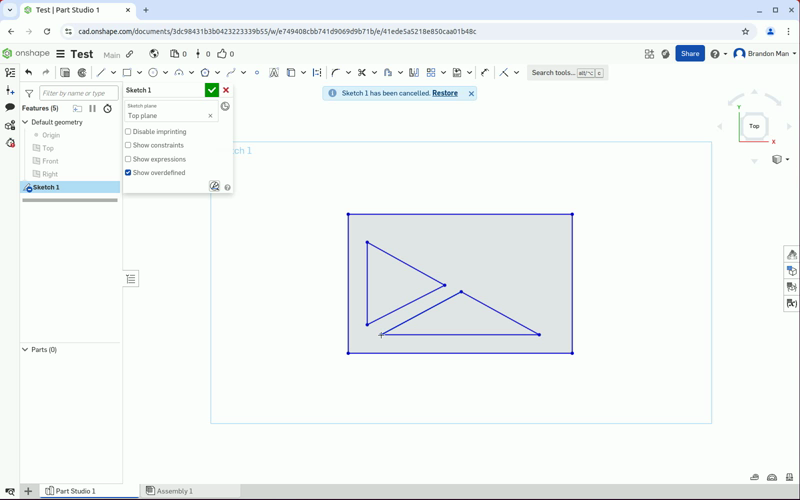
key_down(shift)
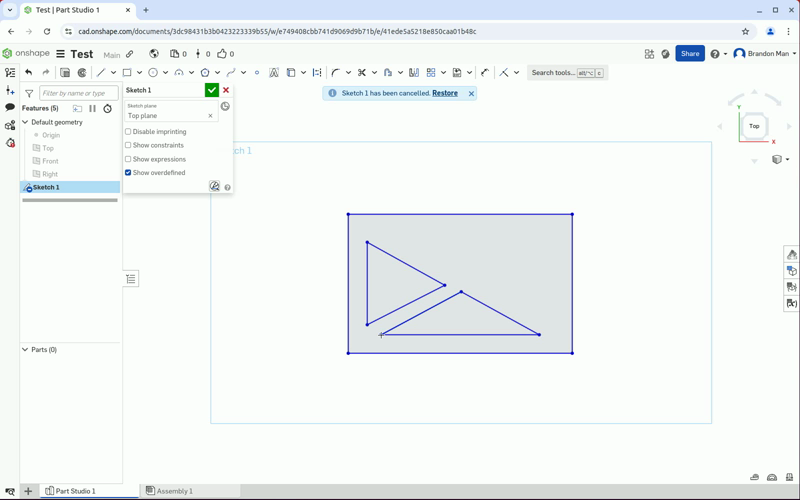
mouse_move(381, 233)
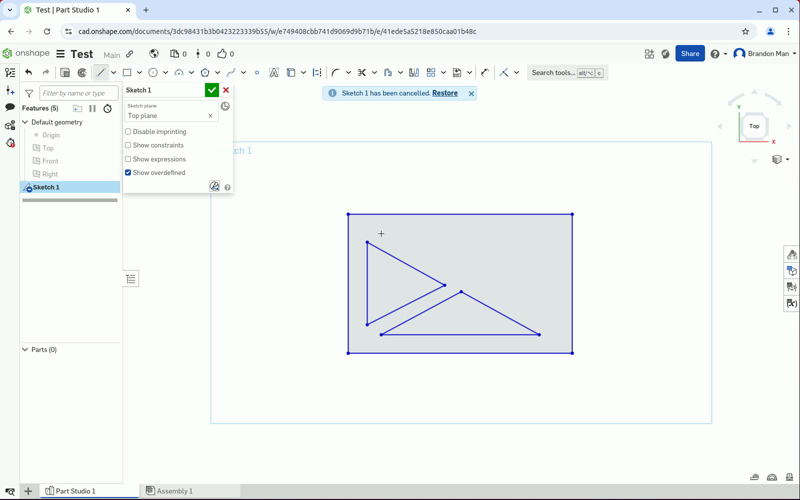
click(381, 233)
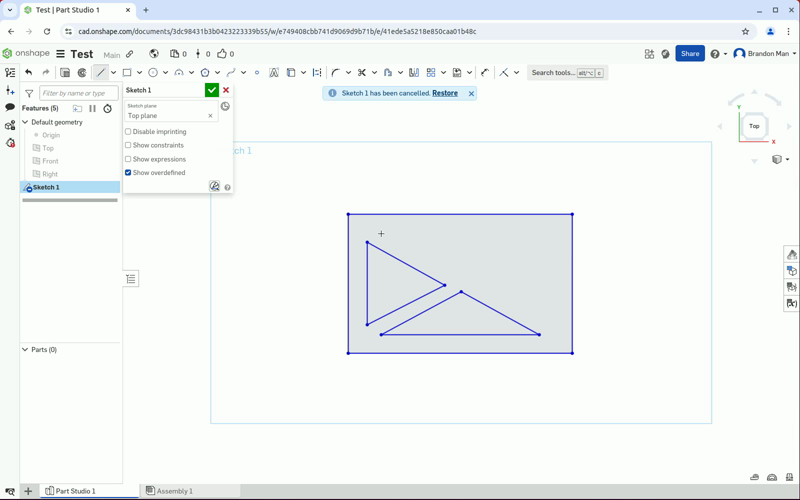
key_up(shift)
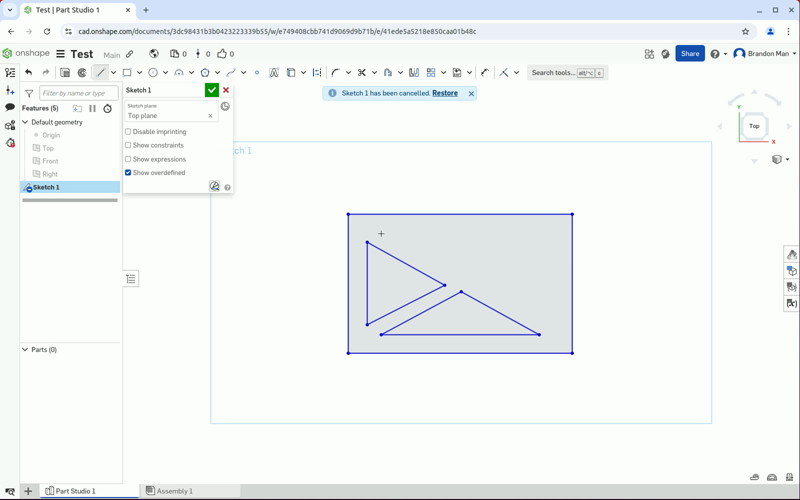
key_down(shift)
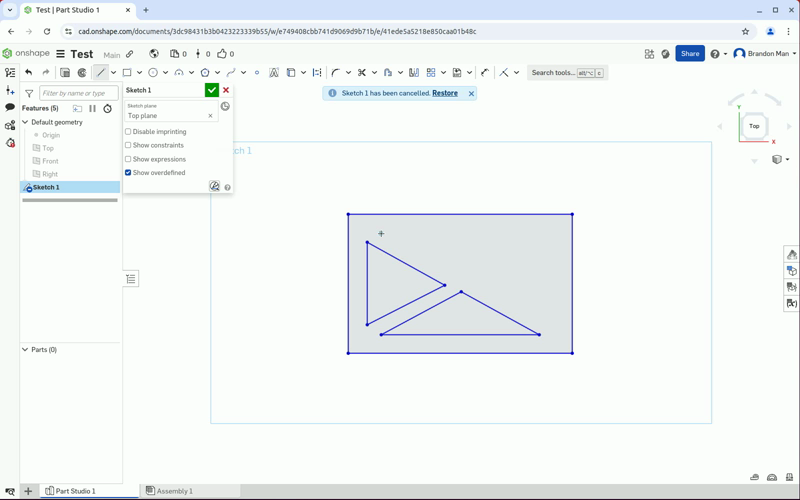
mouse_move(461, 275)
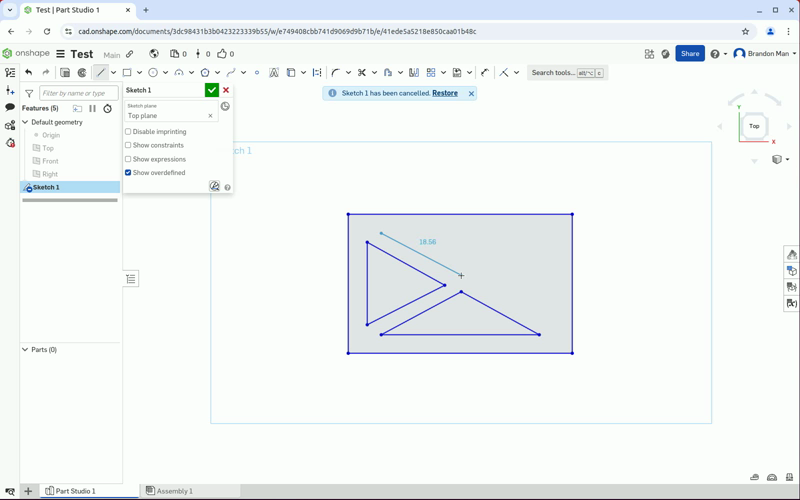
click(461, 275)
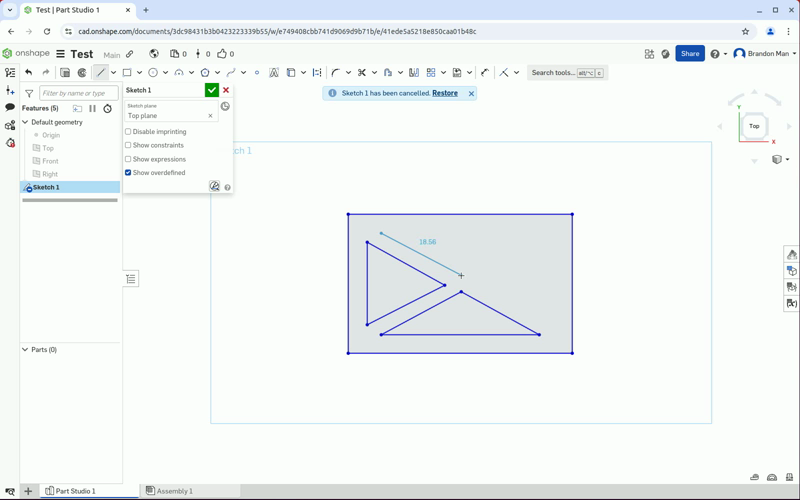
key_up(shift)
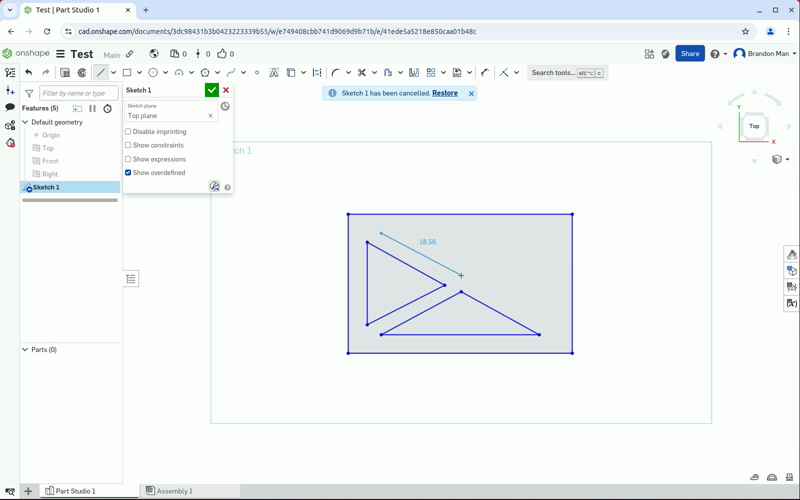
key_down(shift)
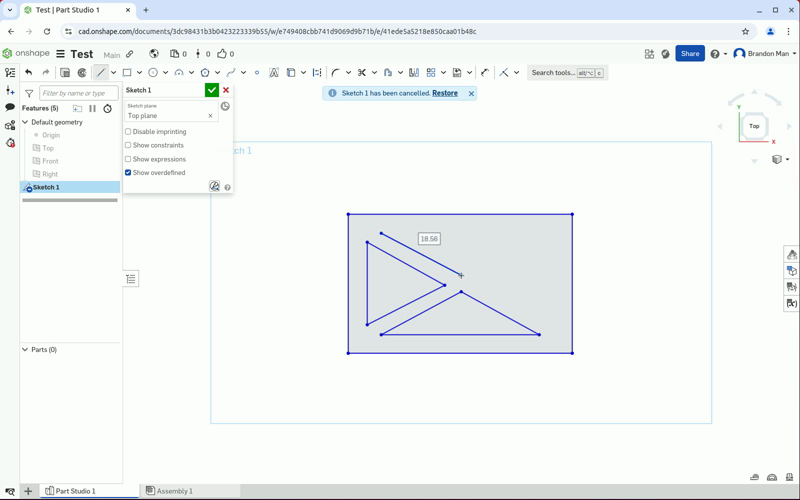
mouse_move(539, 233)
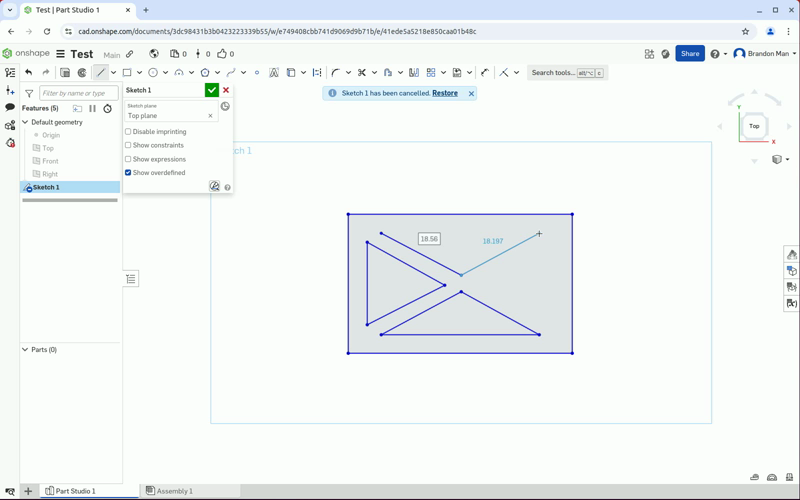
click(539, 233)
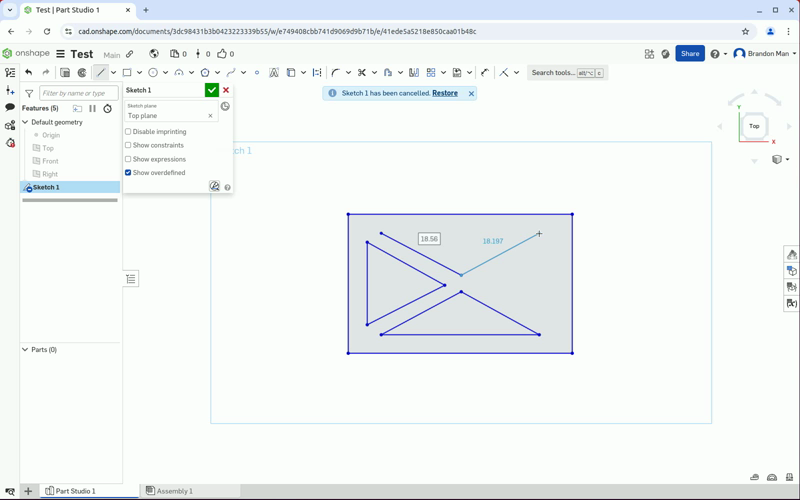
key_up(shift)
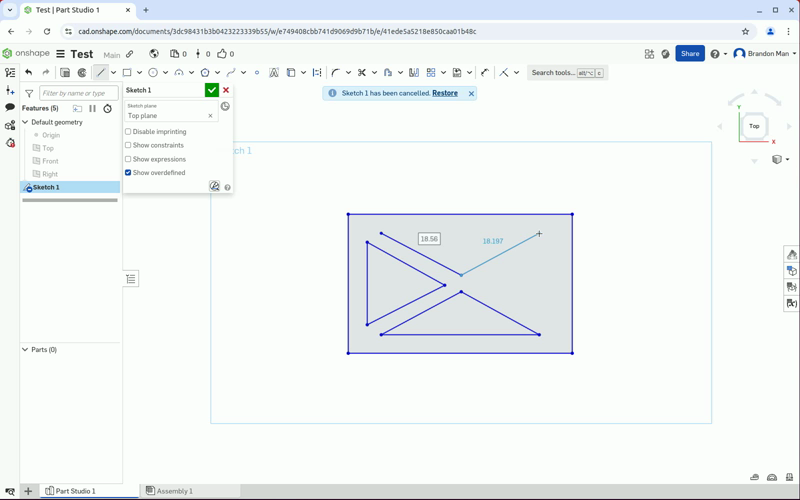
key_down(shift)
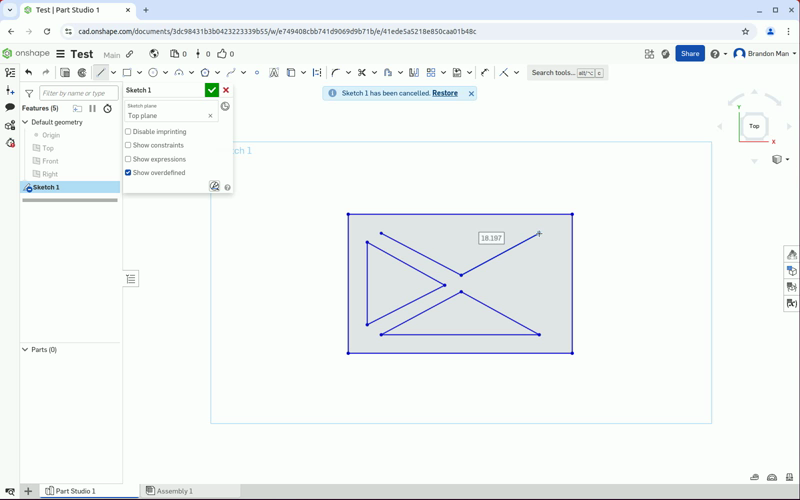
mouse_move(381, 233)
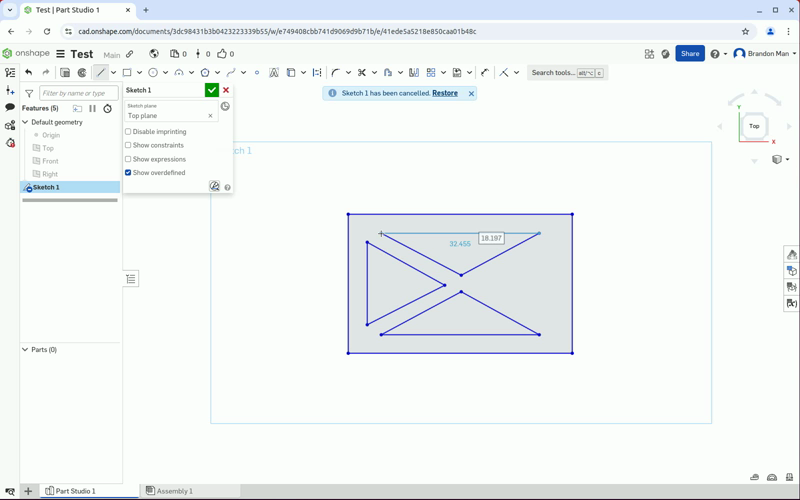
key_up(shift)
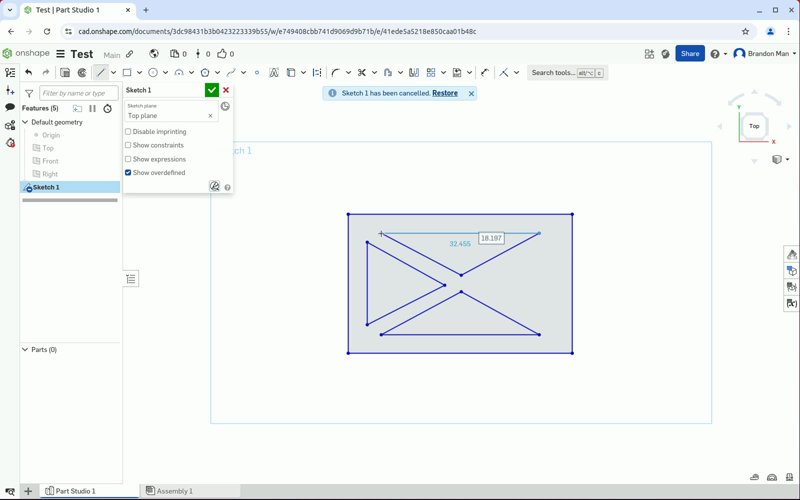
click(381, 233)
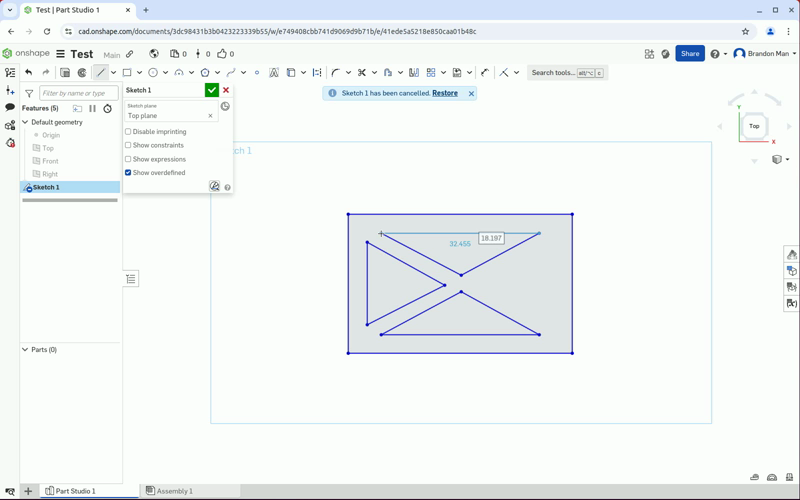
key(esc)
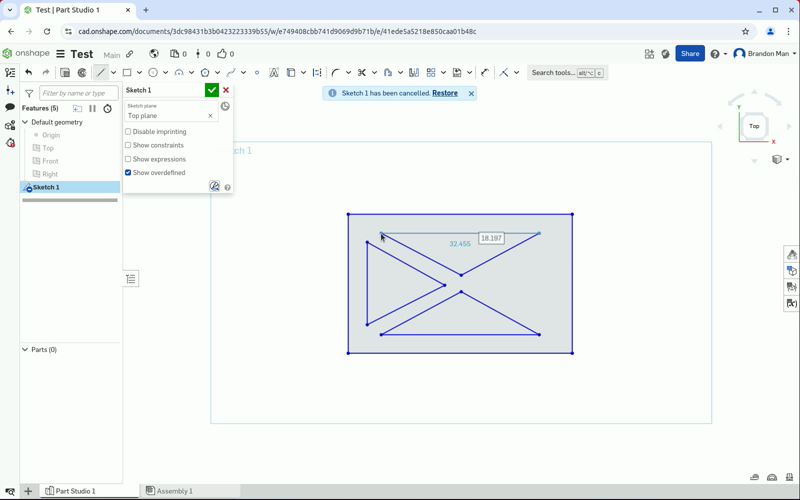
key(l)
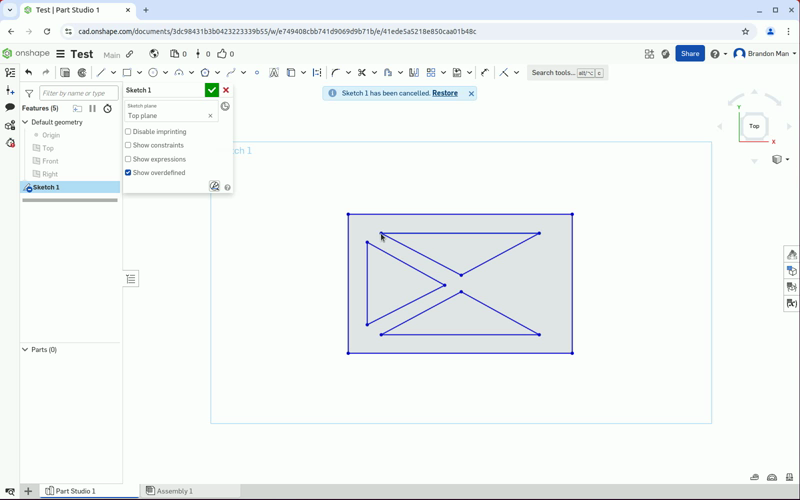
key_down(shift)
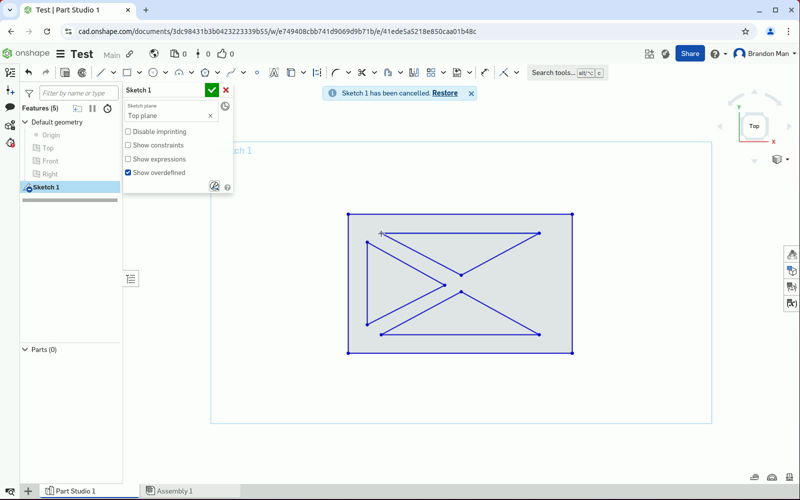
mouse_move(475, 285)
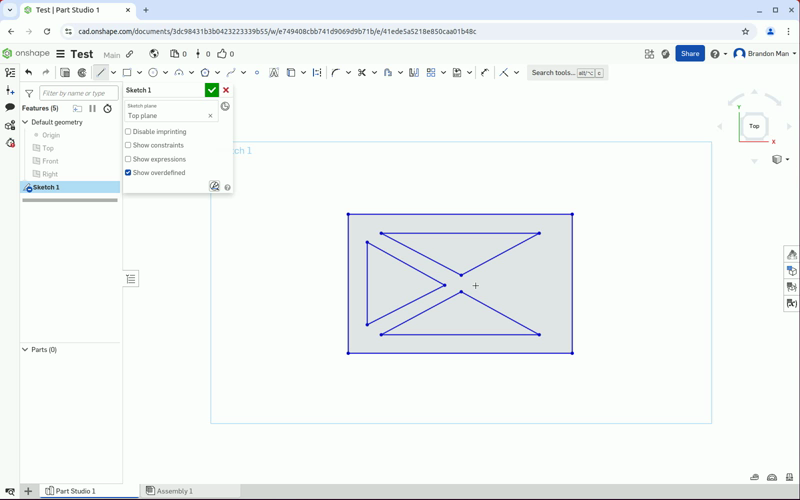
click(475, 285)
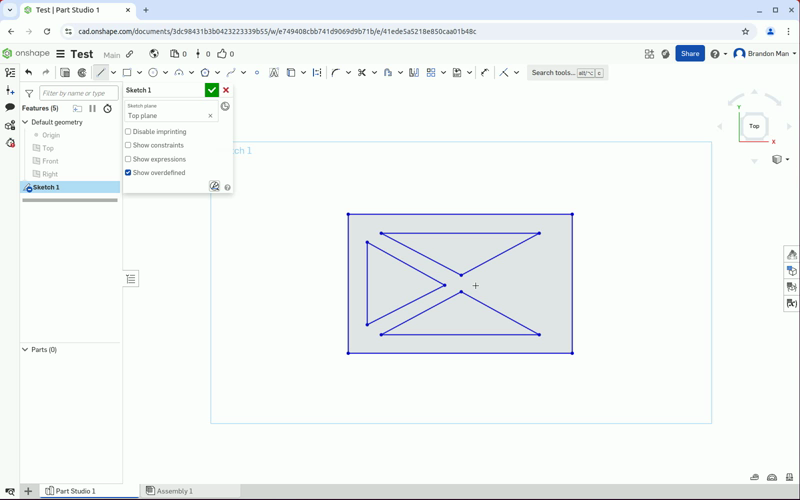
key_up(shift)
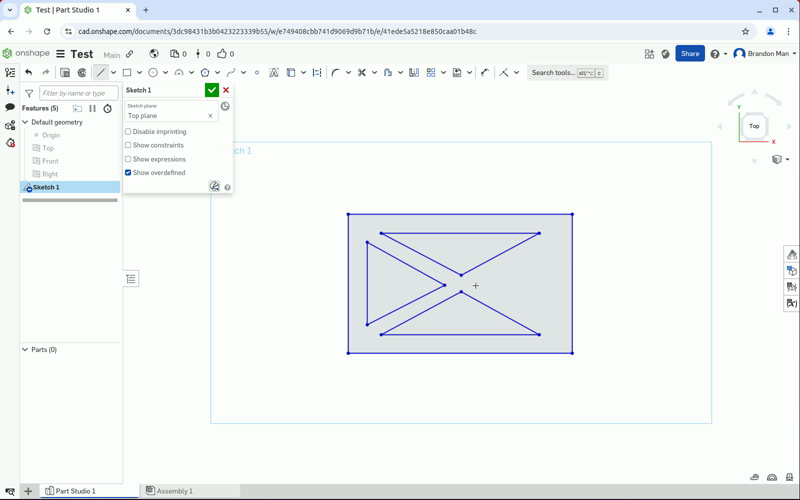
key_down(shift)
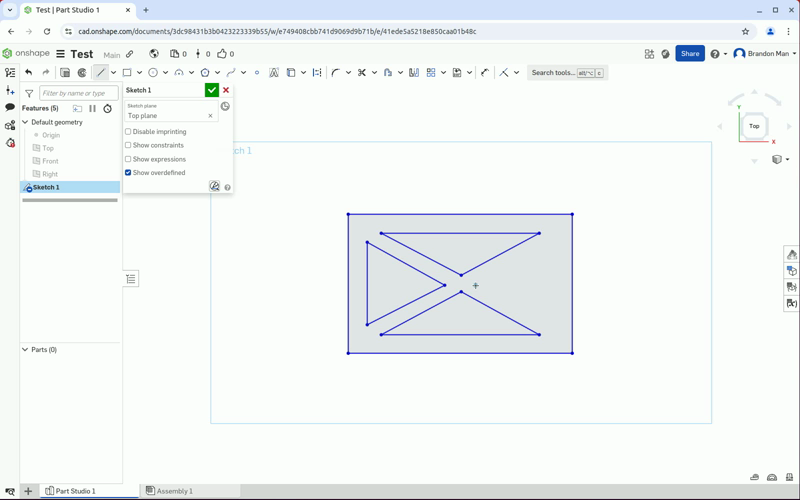
mouse_move(553, 324)
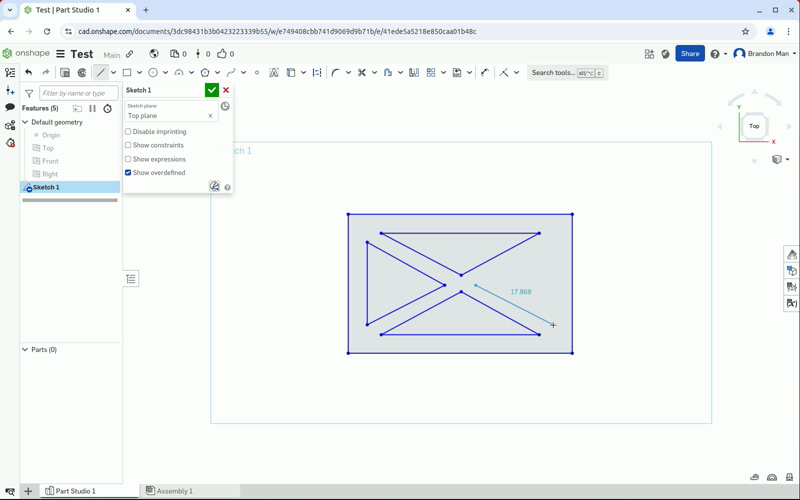
click(553, 324)
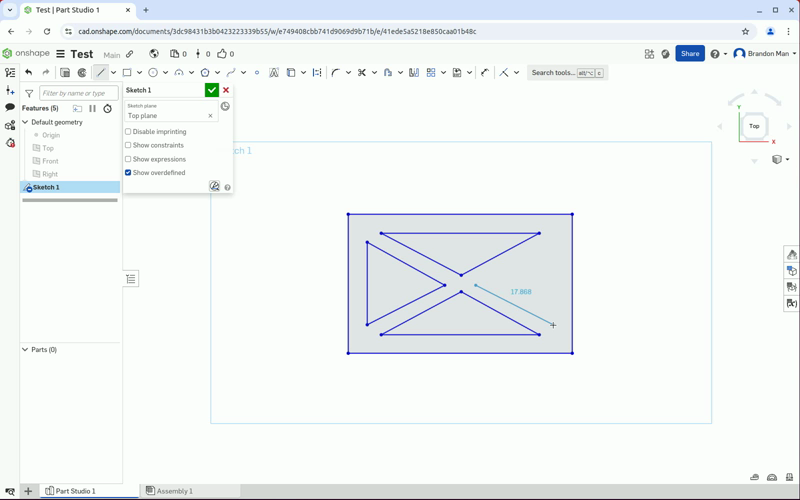
key_up(shift)
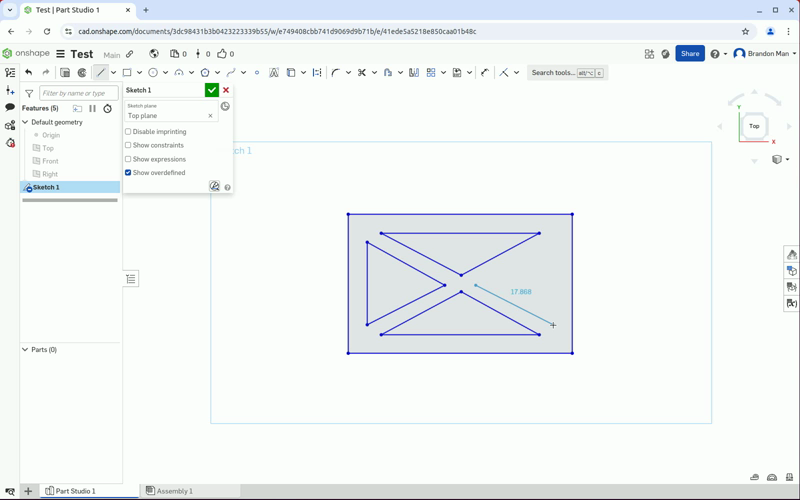
key_down(shift)
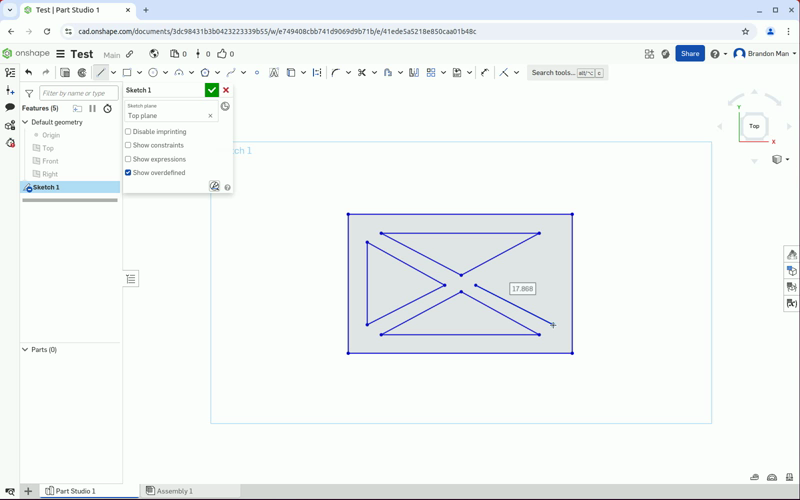
mouse_move(553, 242)
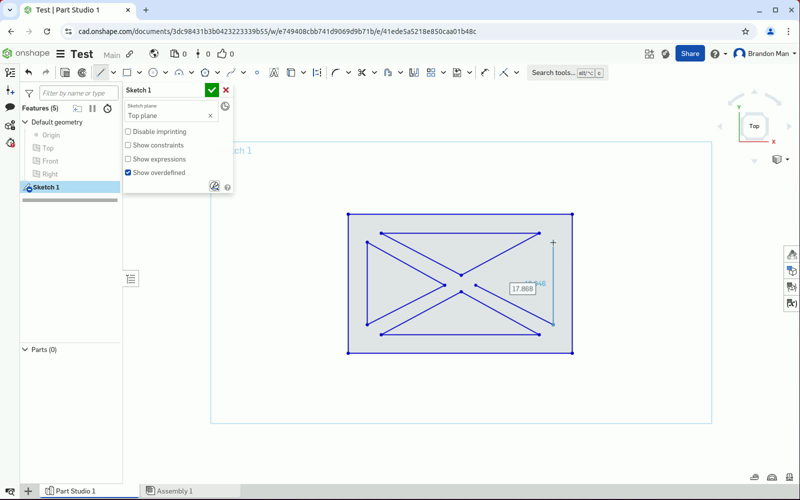
click(553, 242)
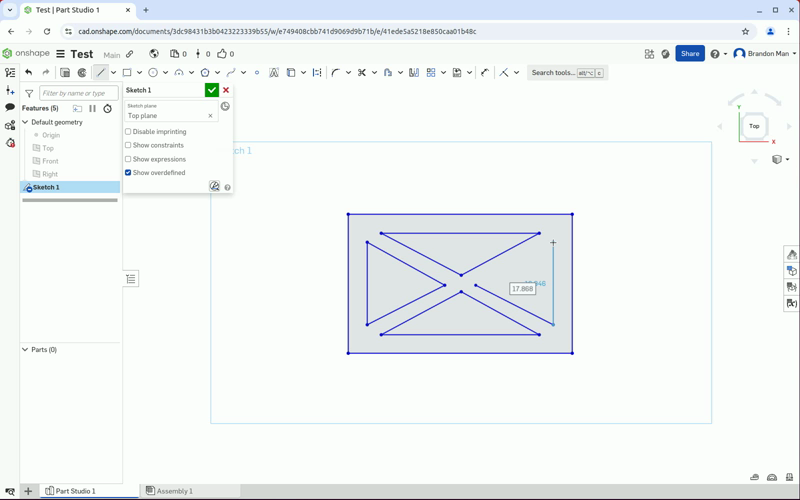
key_up(shift)
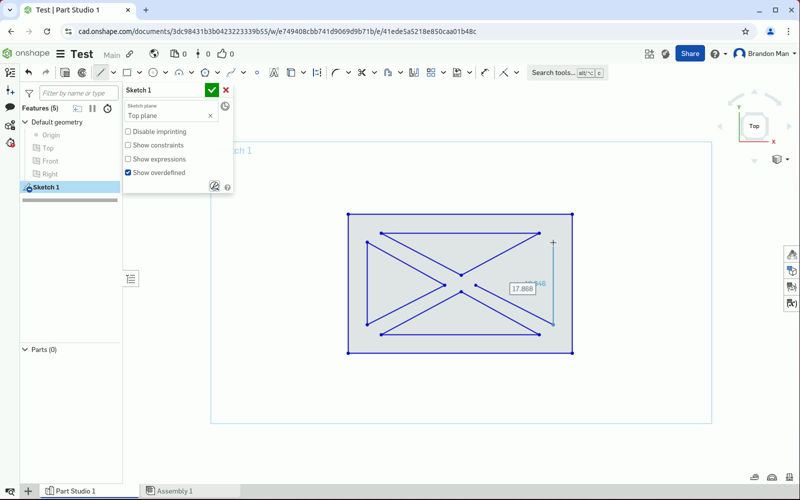
key_down(shift)
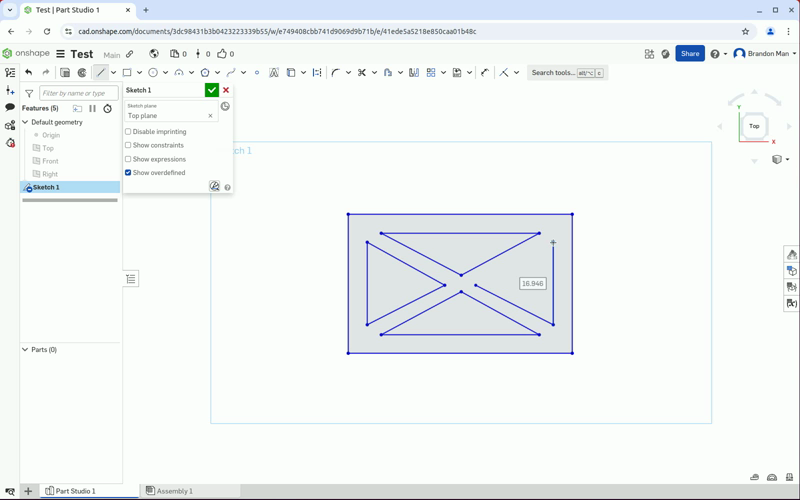
mouse_move(475, 285)
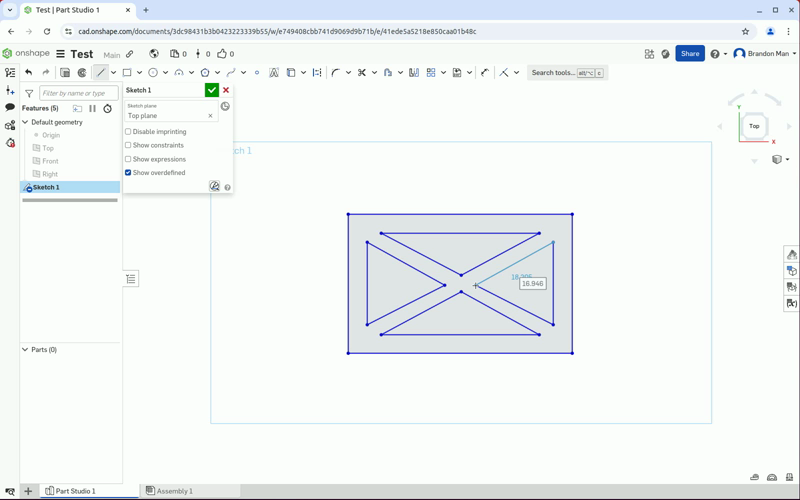
key_up(shift)
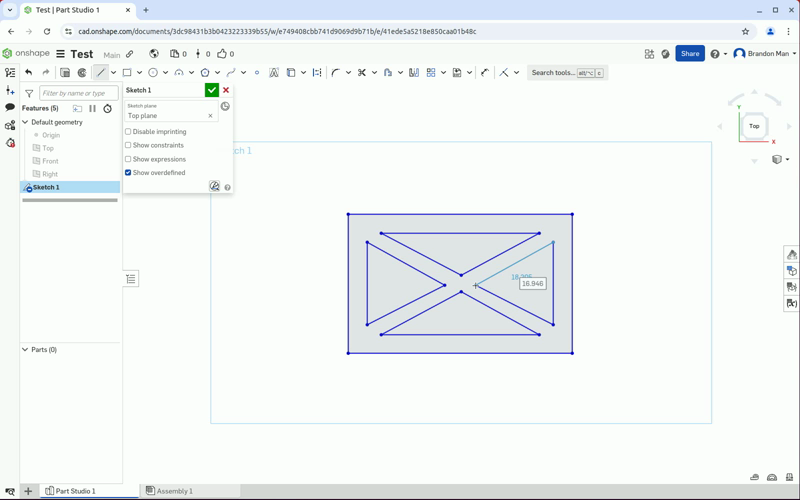
click(475, 285)
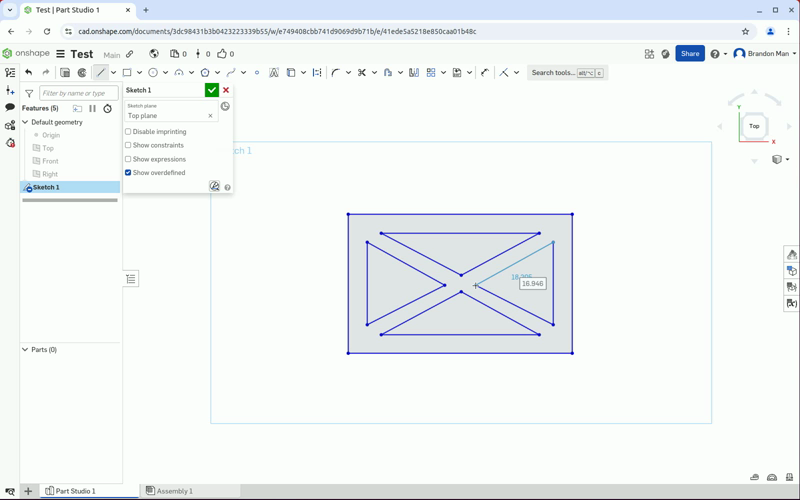
key(esc)
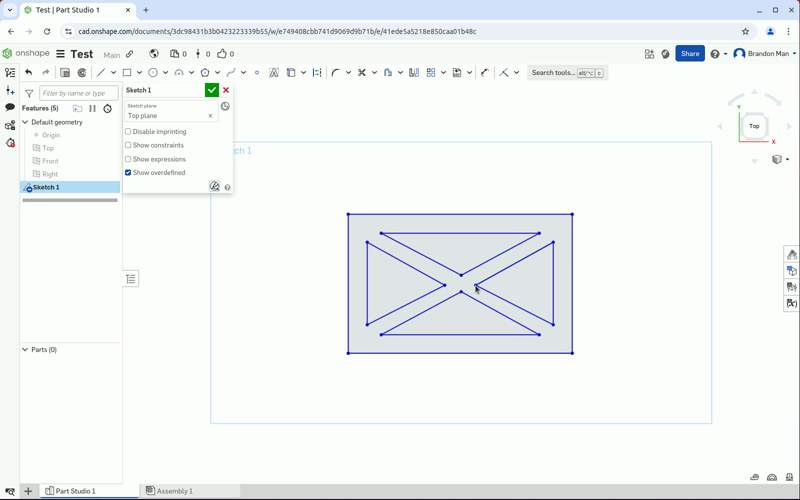
mouse_move(559, 335)
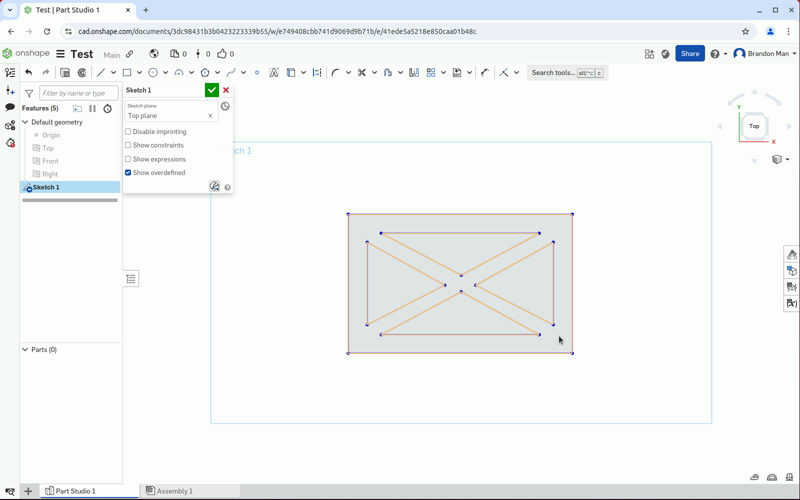
click(559, 335)
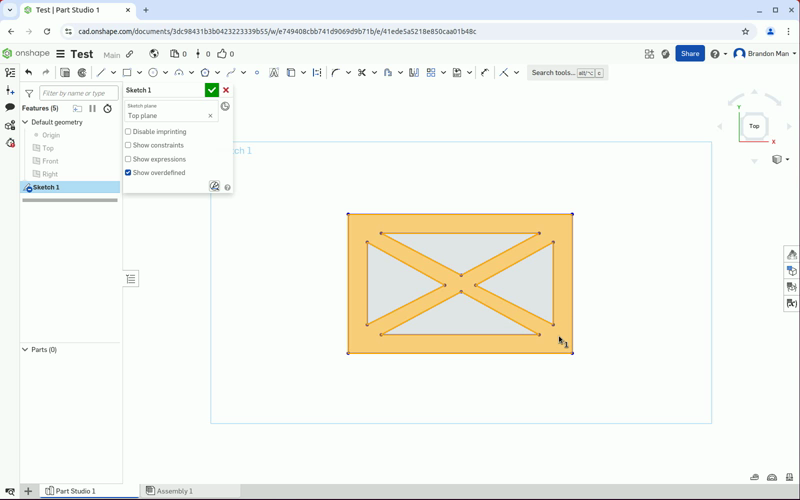
mouse_move(73, 352)
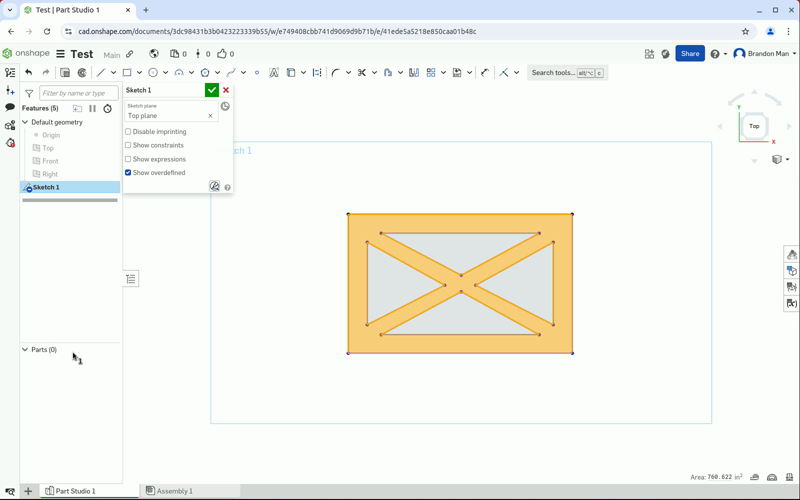
key(shift+y)
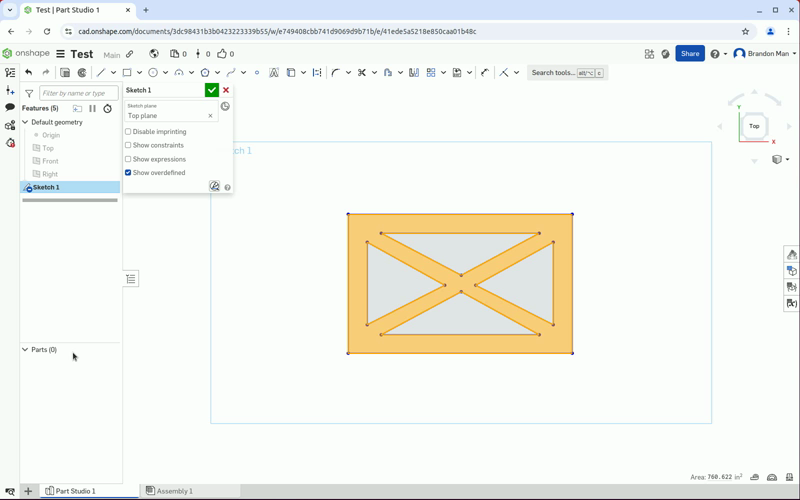
key(shift+e)
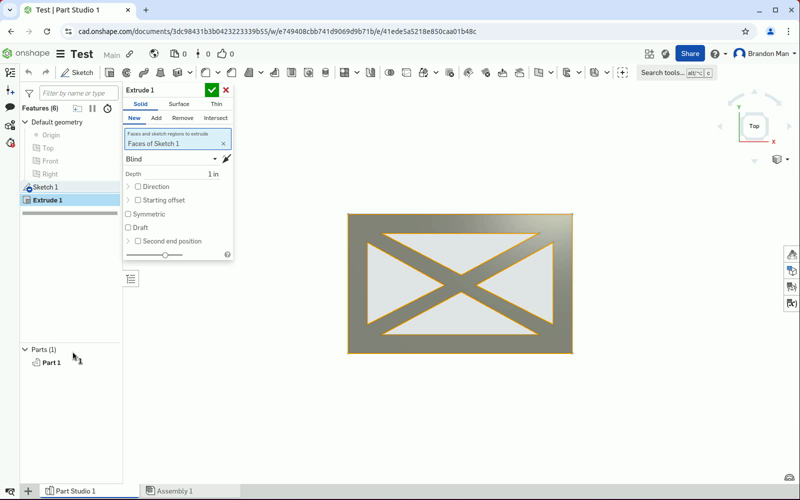
mouse_move(143, 106)
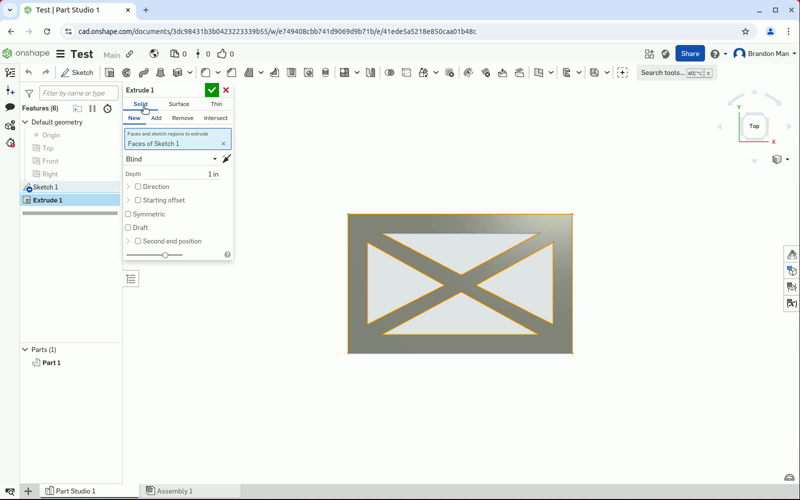
click(143, 106)
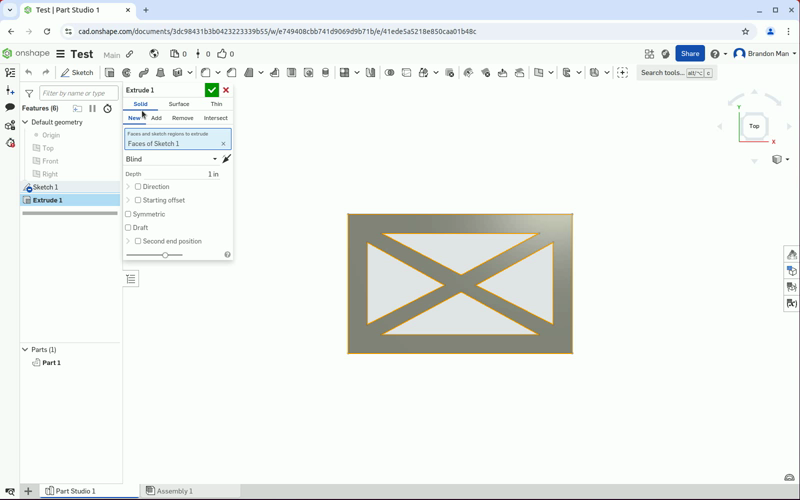
mouse_move(137, 120)
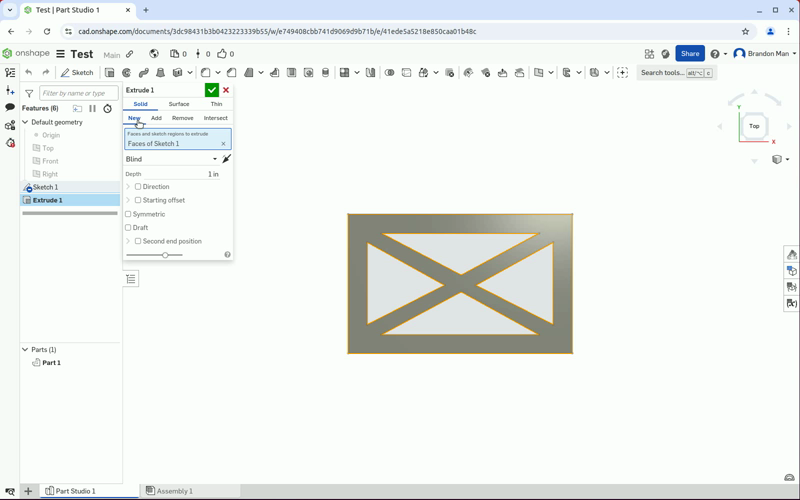
click(137, 120)
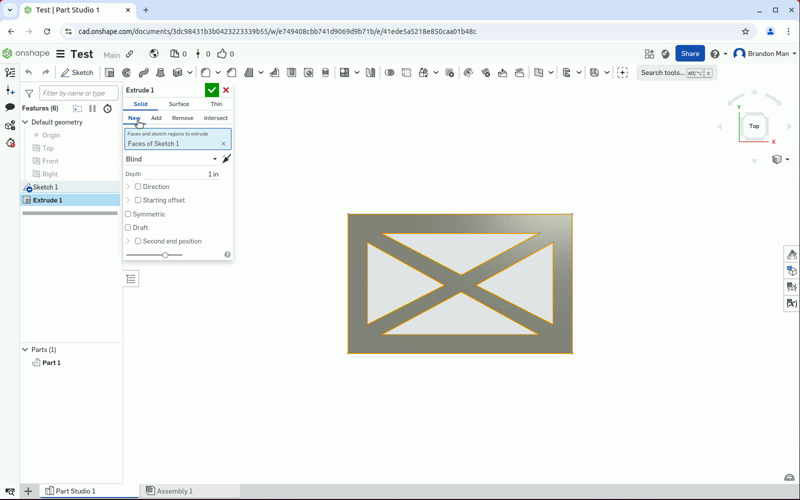
key(tab, 4)
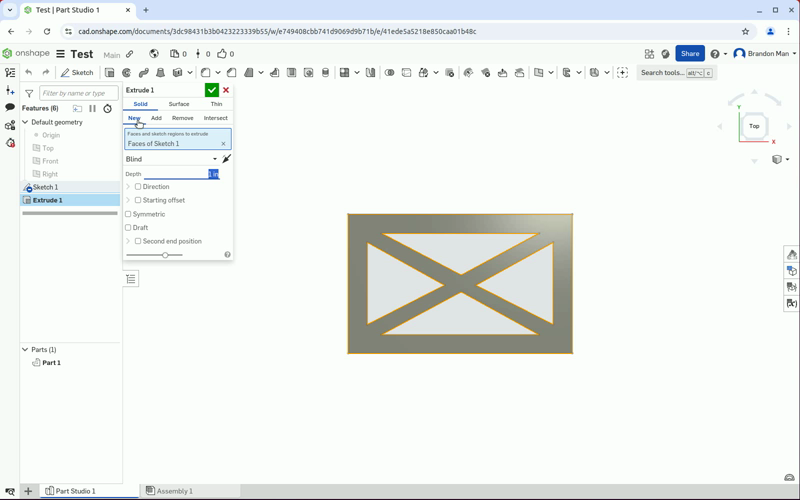
text(11.554)
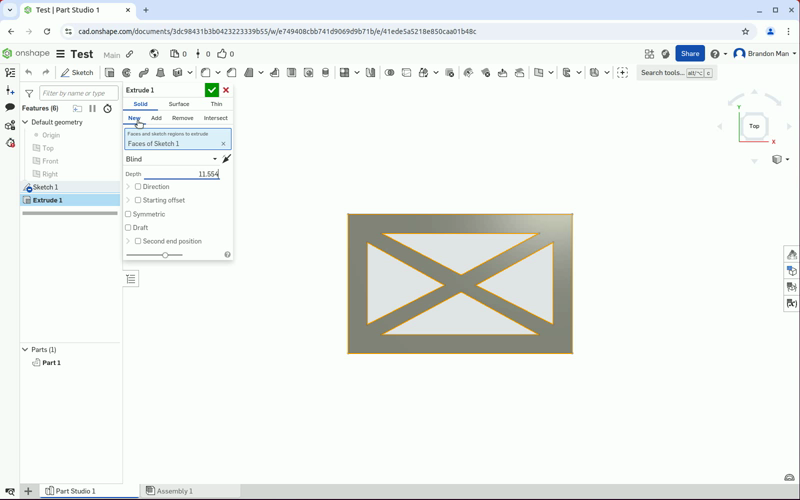
key(enter)
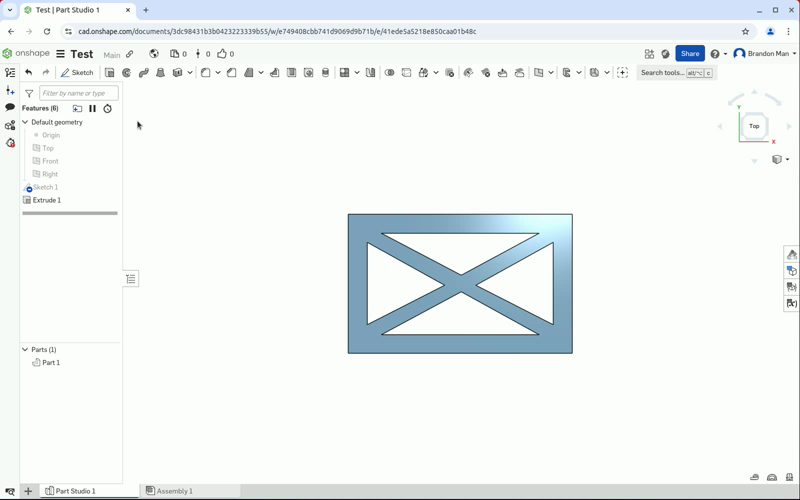
key(shift+h)
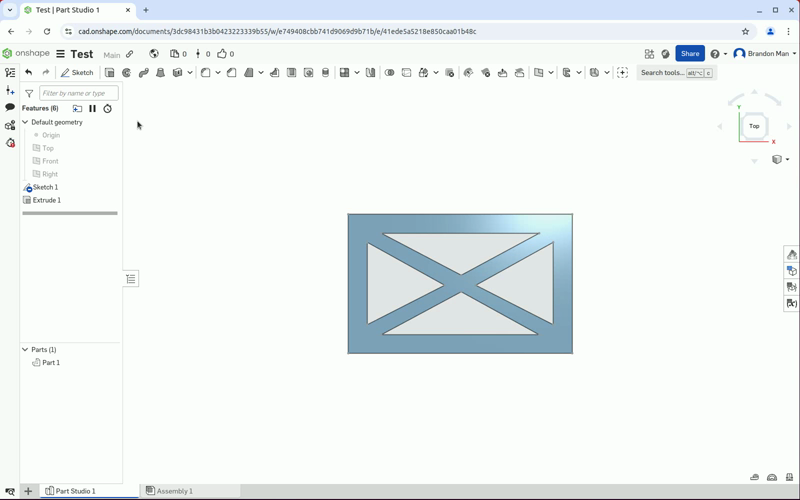
key(shift+h)
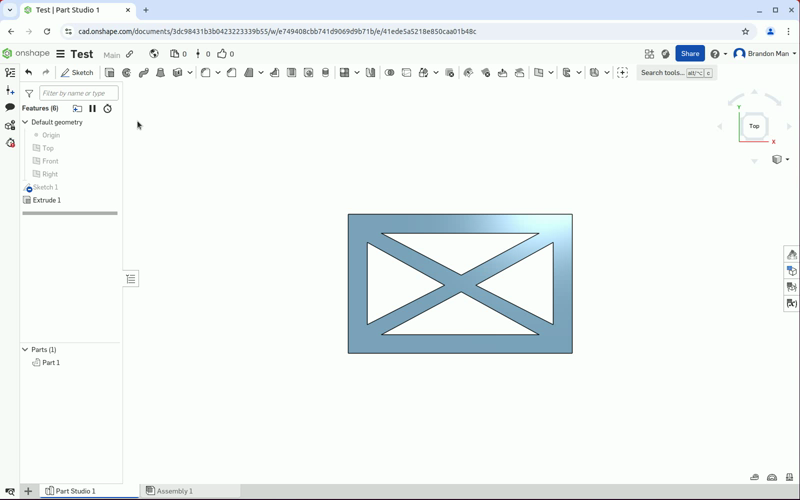
mouse_move(73, 189)
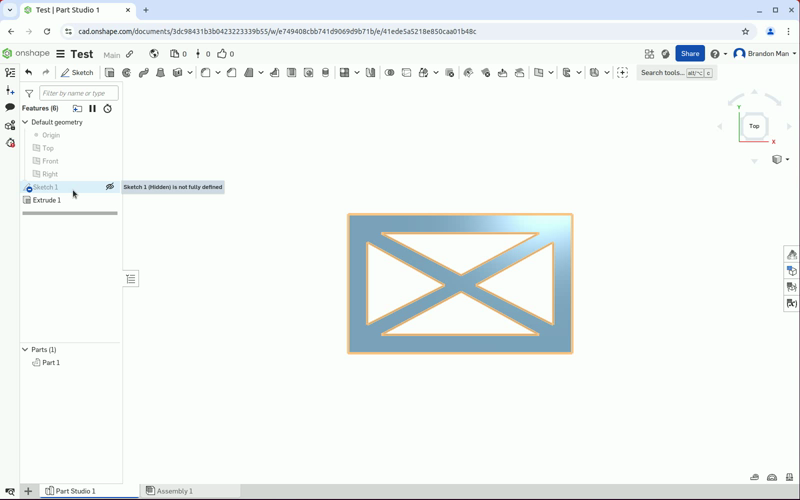
click(73, 189)
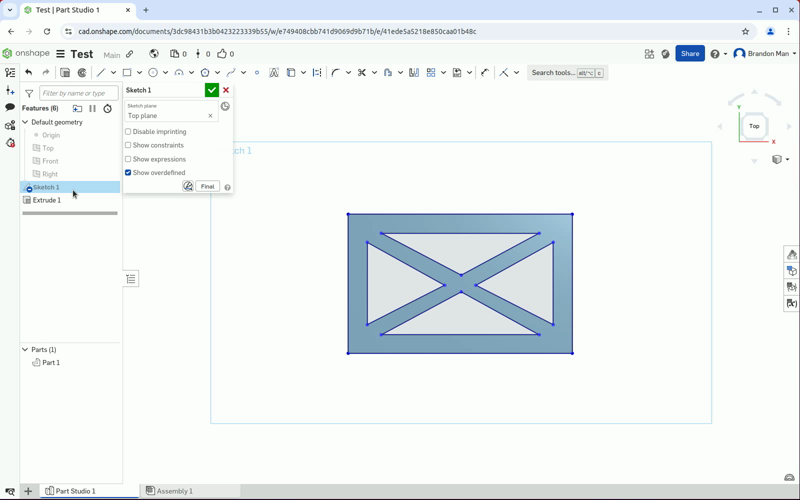
mouse_move(229, 92)
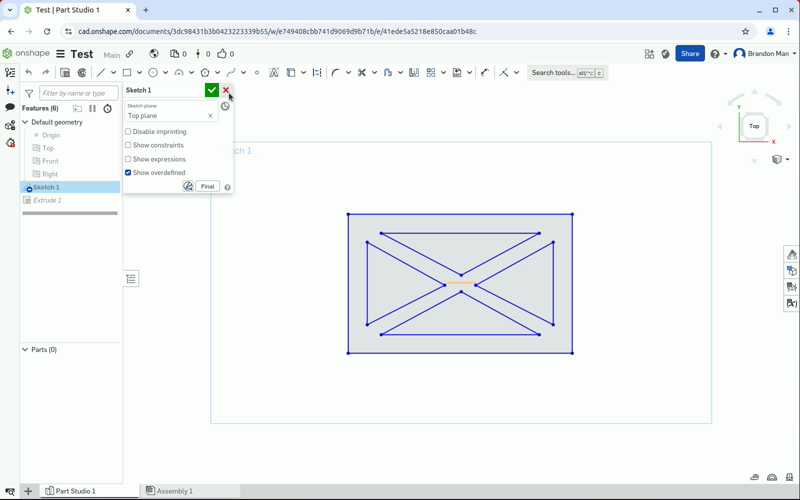
click(229, 92)
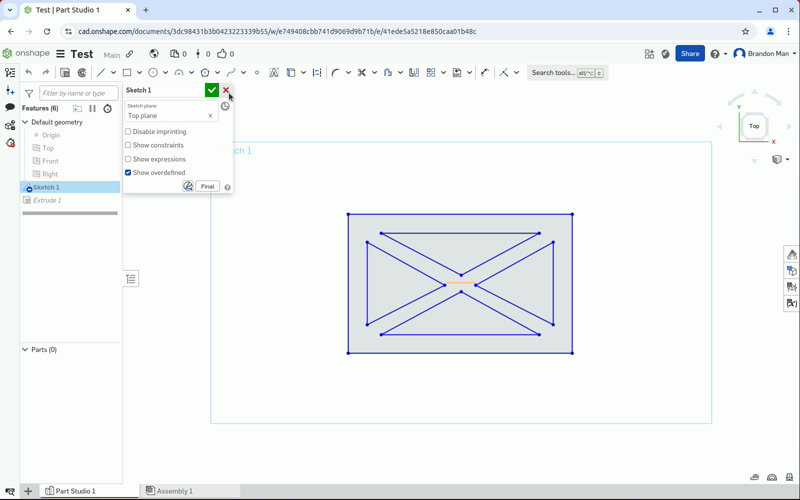
key(shift+s)
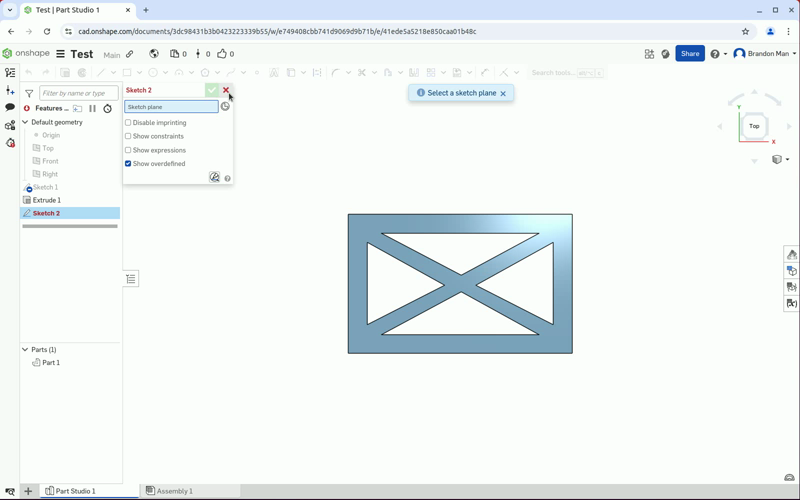
mouse_move(73, 150)
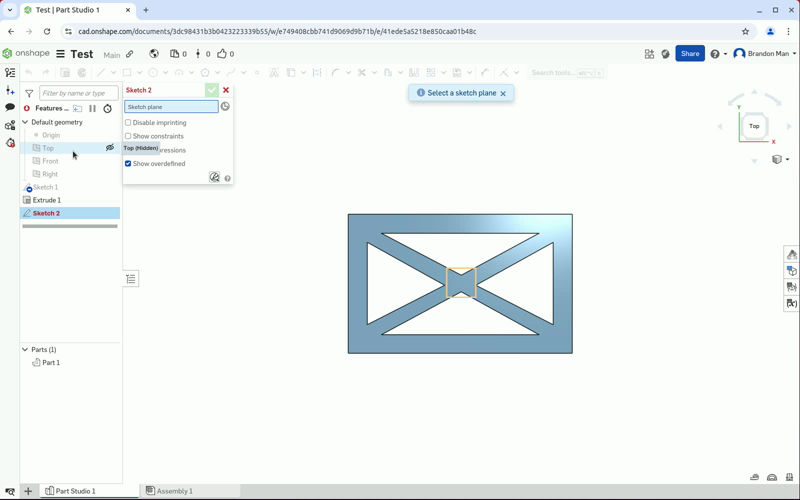
click(73, 150)
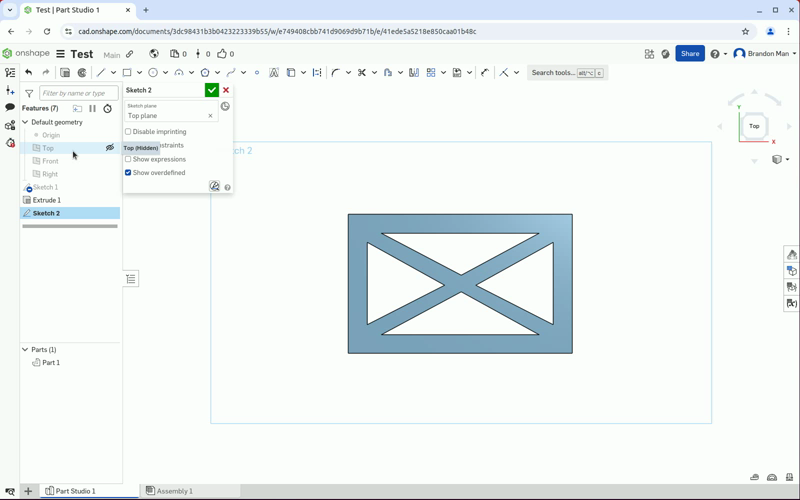
mouse_move(73, 352)
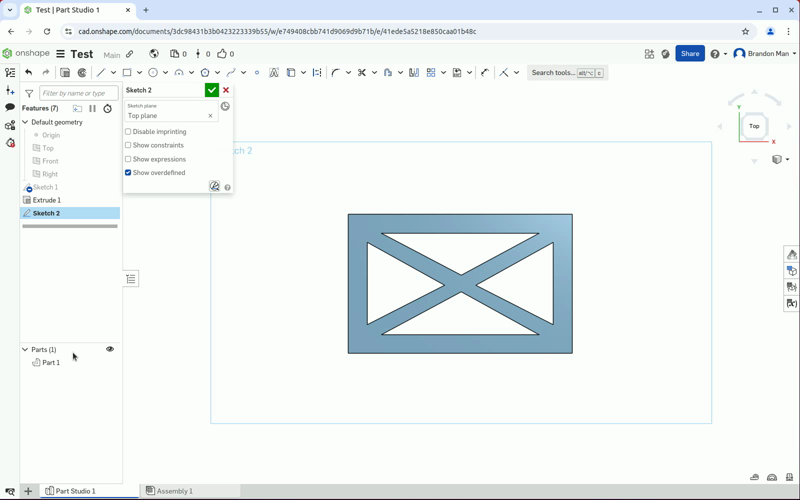
key(y)
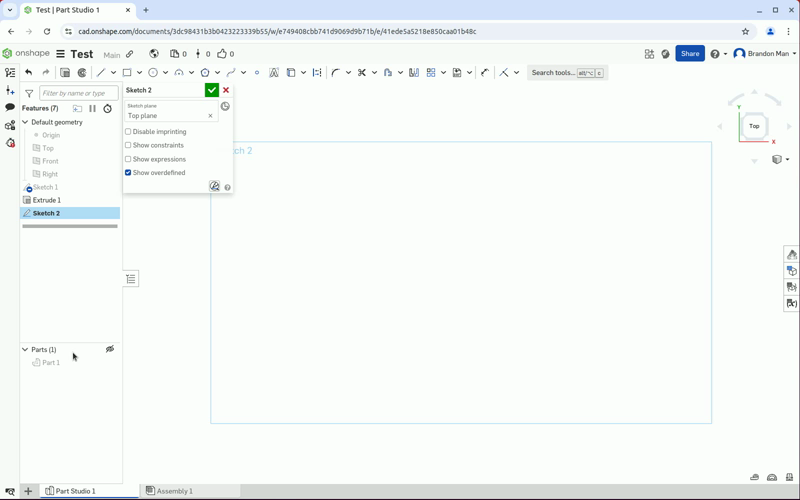
key(l)
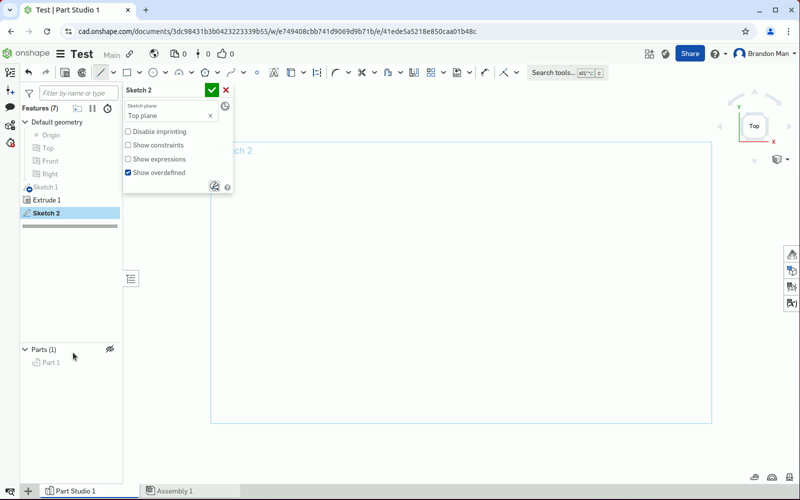
key_down(shift)
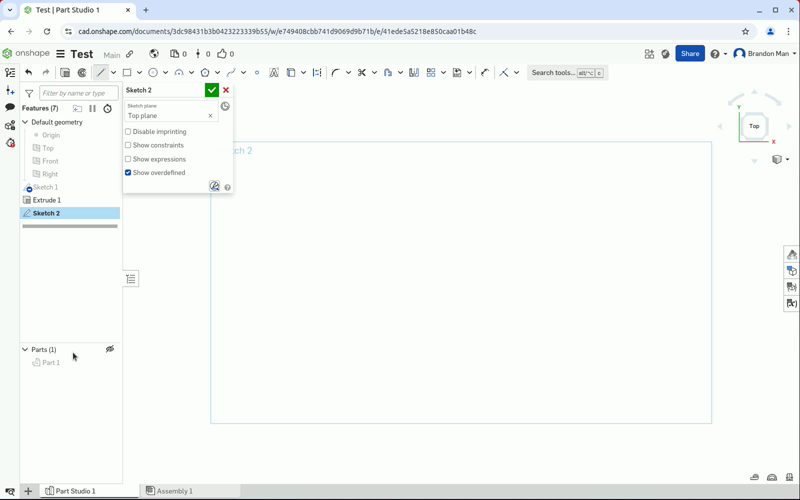
mouse_move(380, 232)
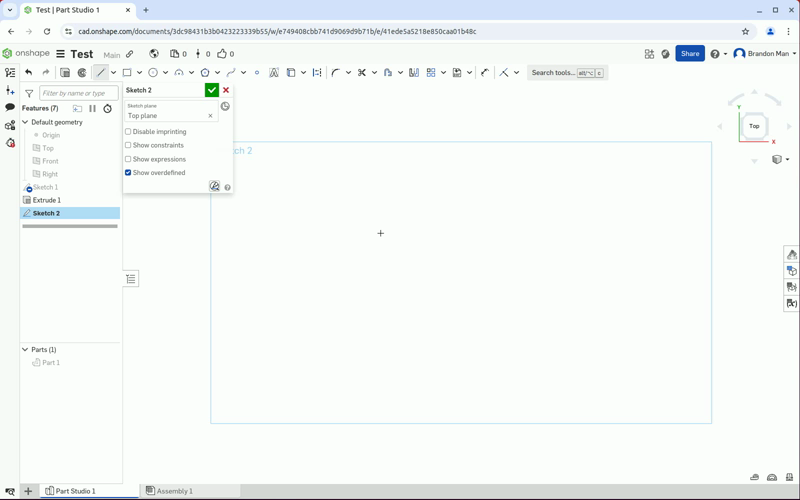
click(380, 232)
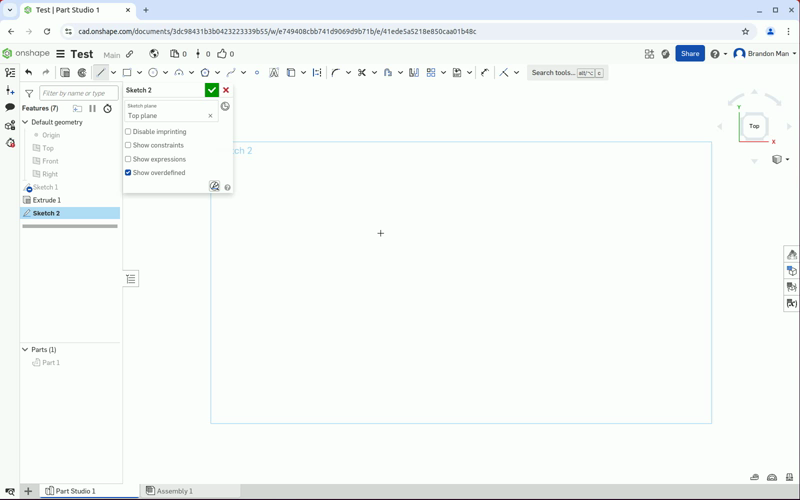
key_up(shift)
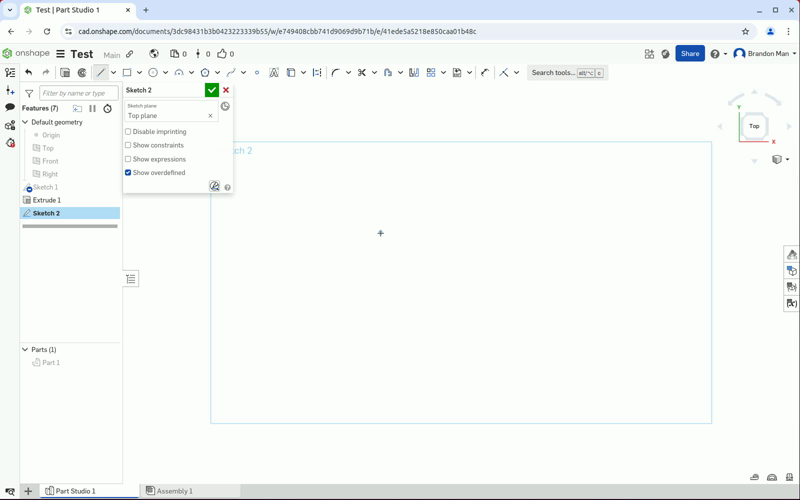
key_down(shift)
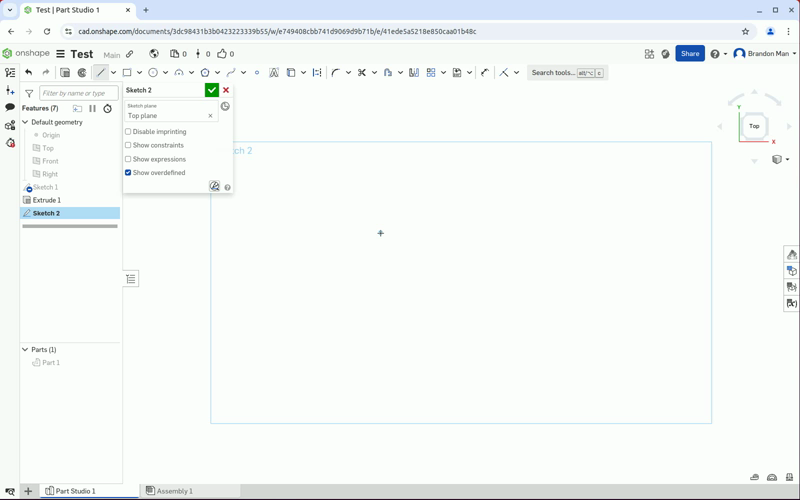
mouse_move(461, 274)
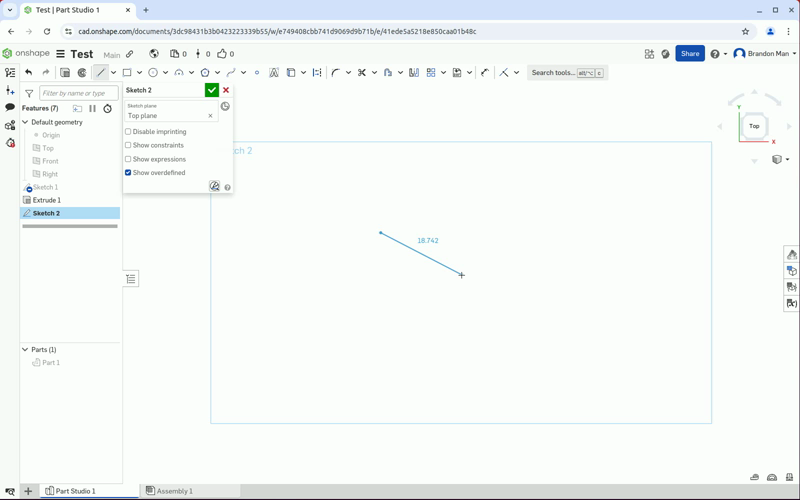
click(461, 274)
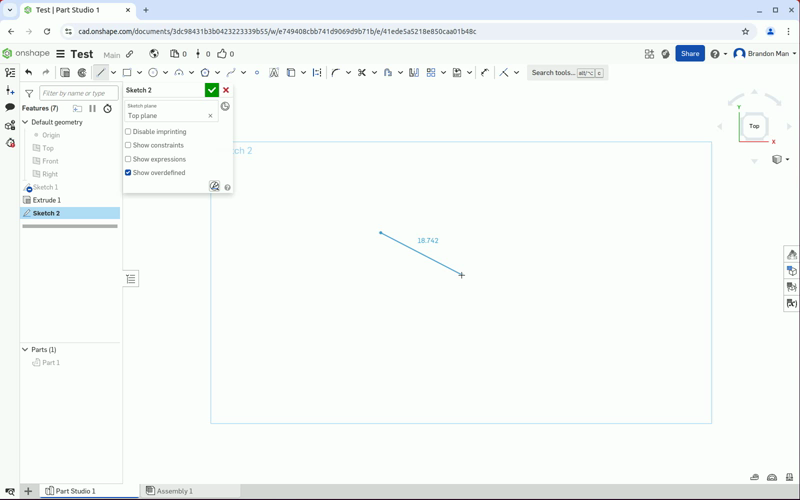
key_up(shift)
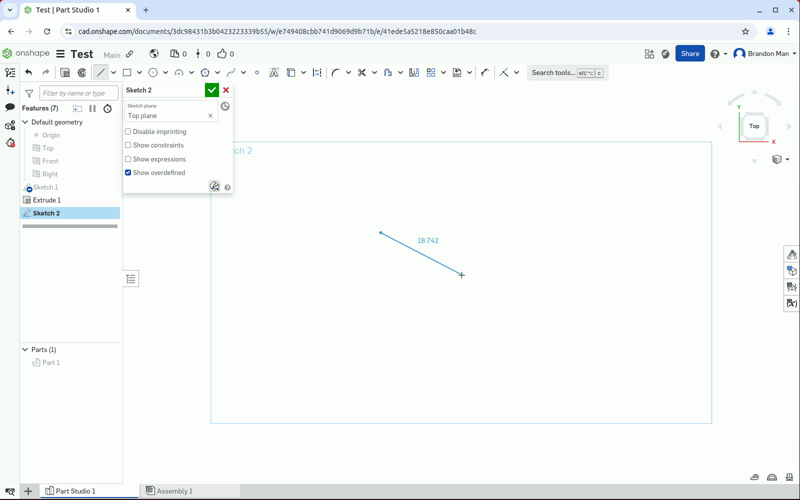
key_down(shift)
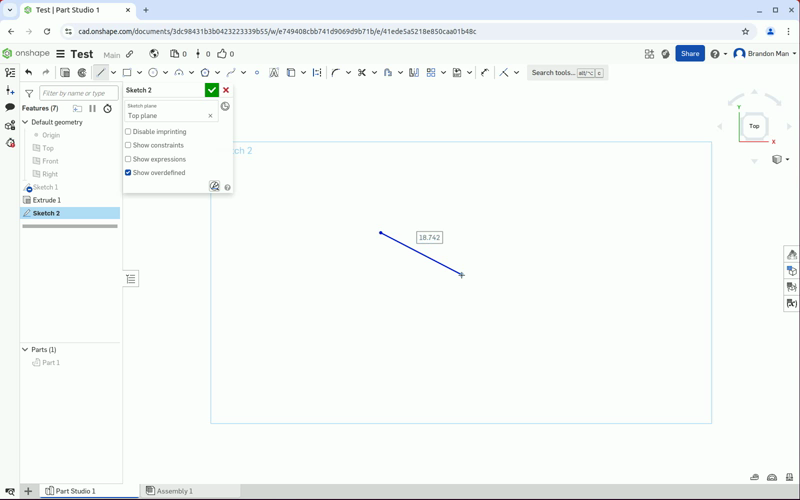
mouse_move(541, 232)
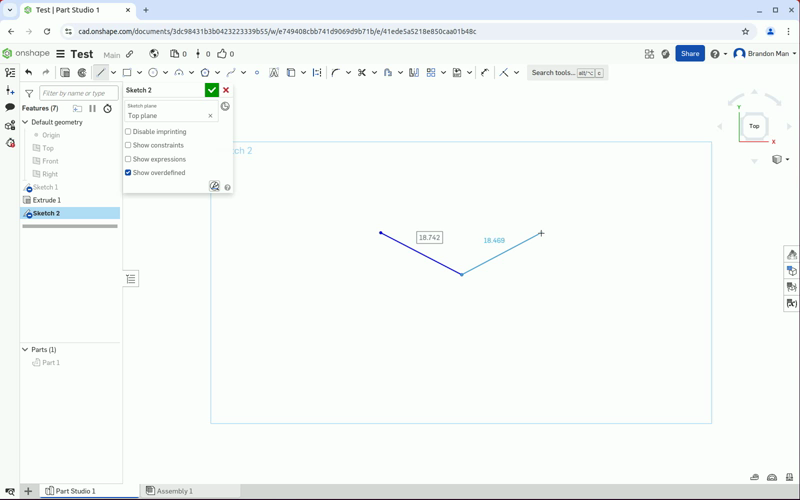
click(541, 232)
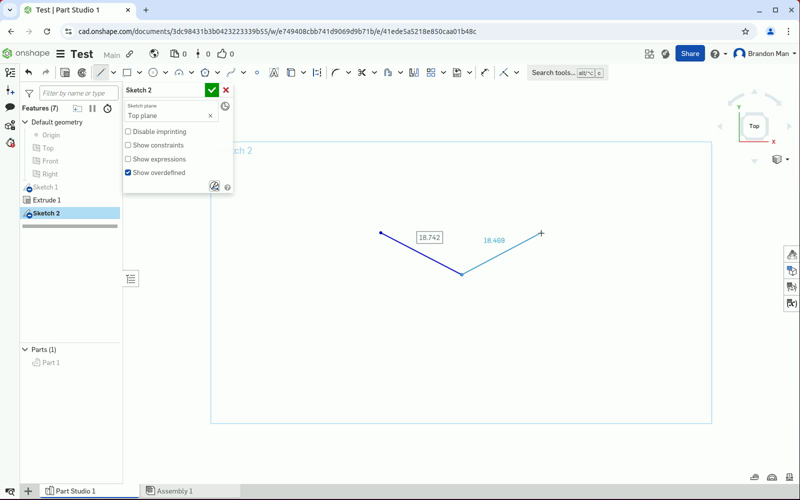
key_up(shift)
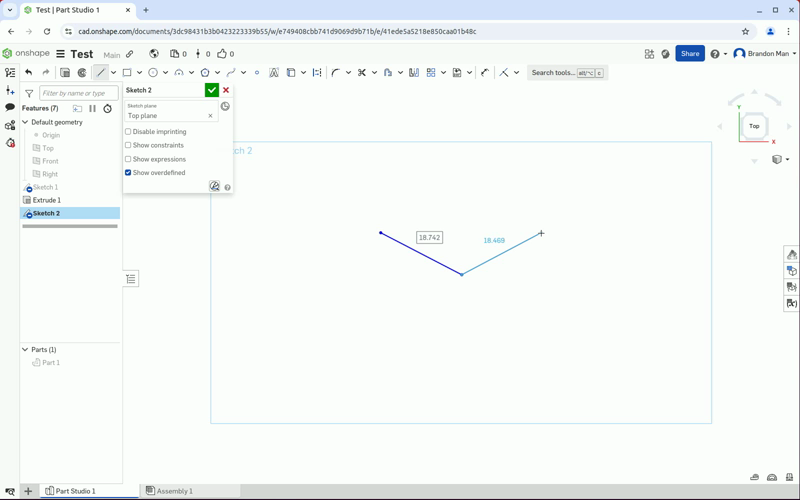
key_down(shift)
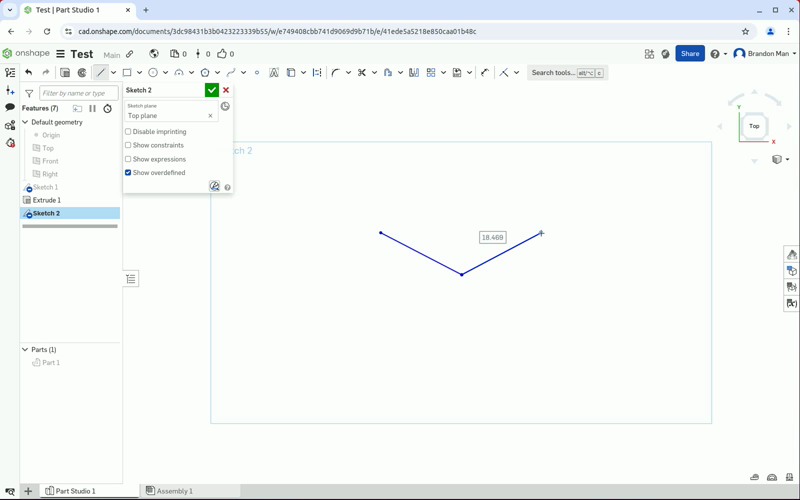
mouse_move(380, 232)
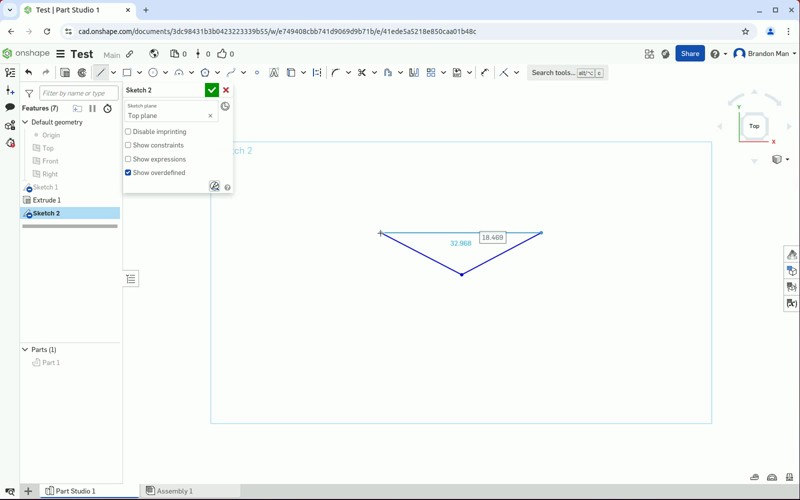
key_up(shift)
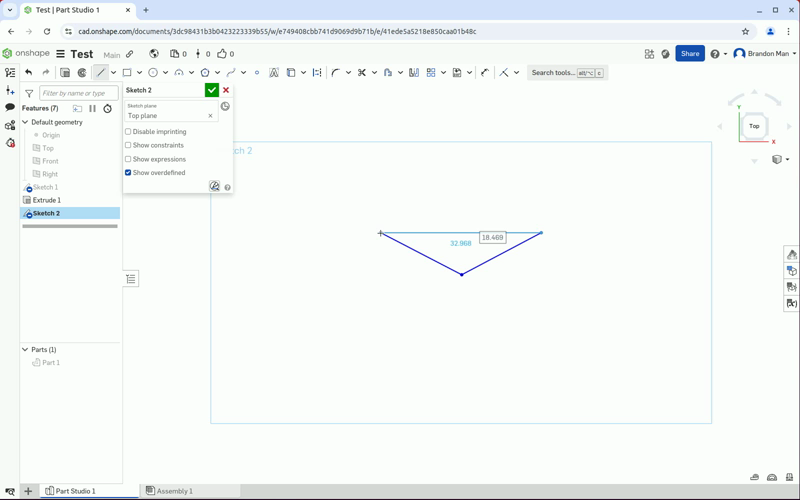
click(380, 232)
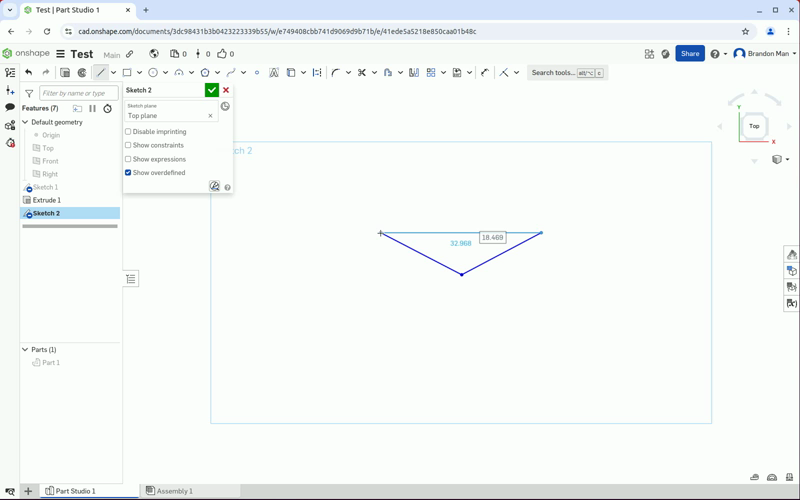
key(esc)
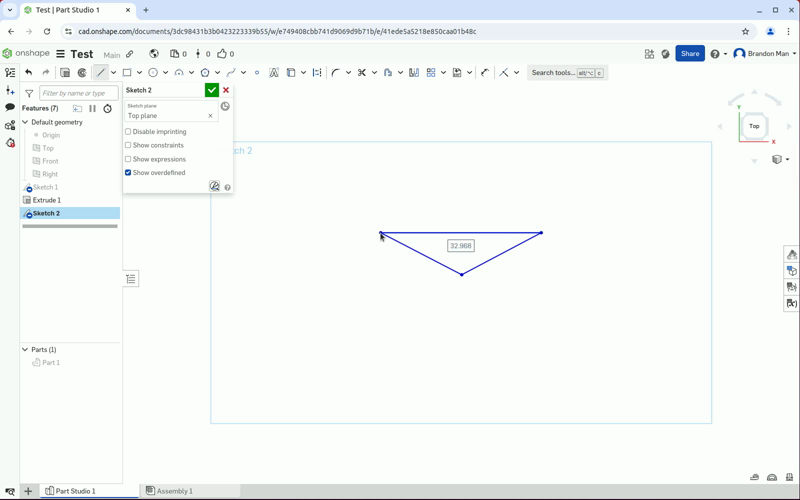
mouse_move(503, 248)
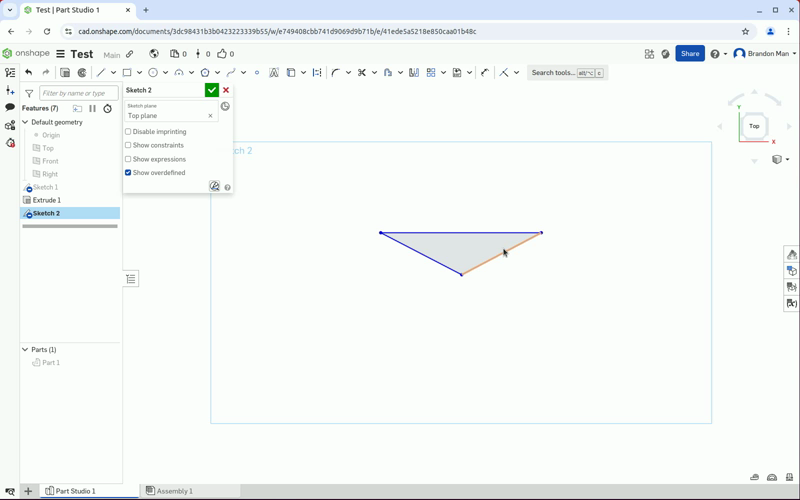
click(503, 248)
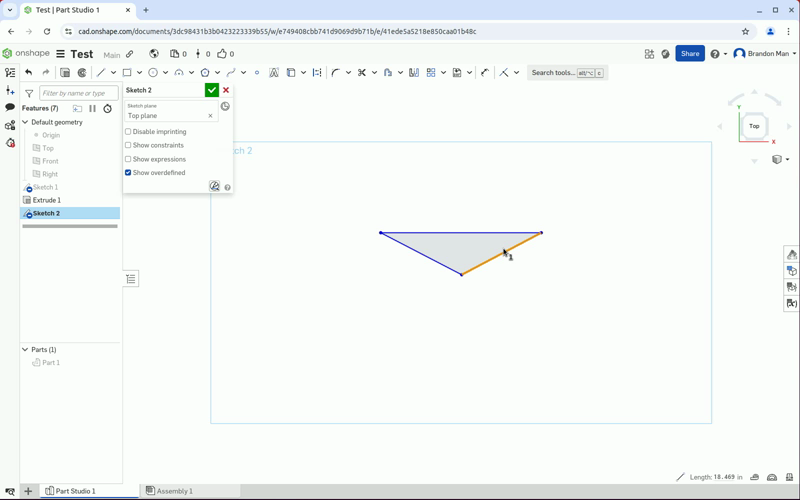
mouse_move(73, 352)
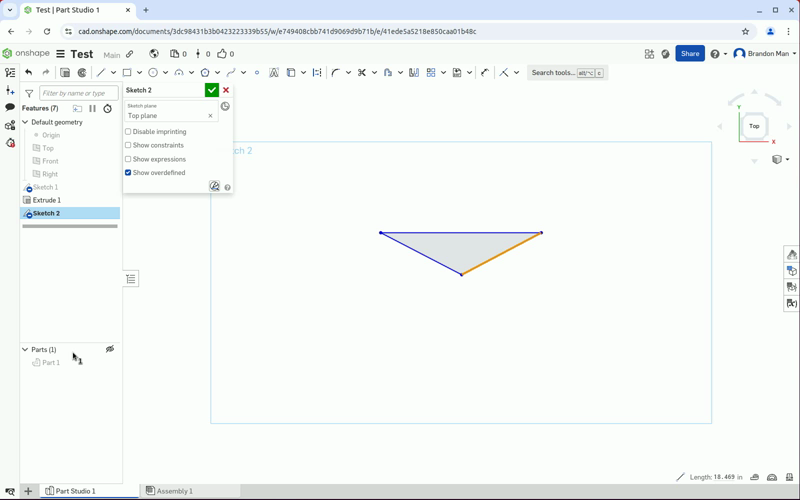
key(shift+y)
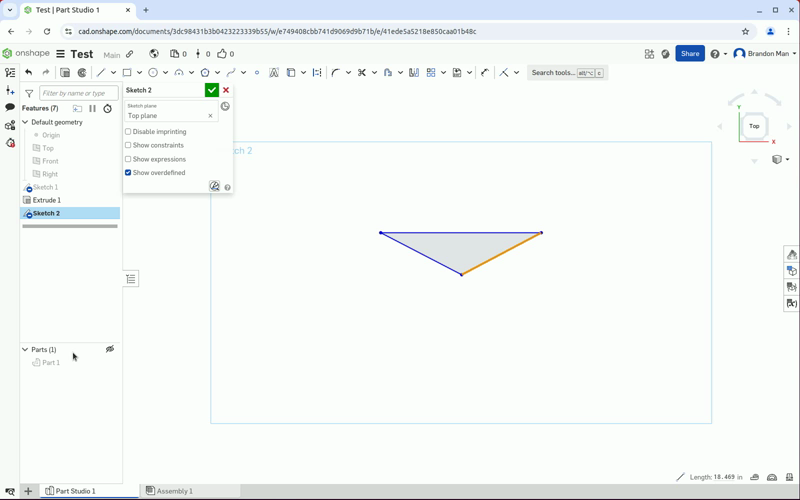
key(shift+e)
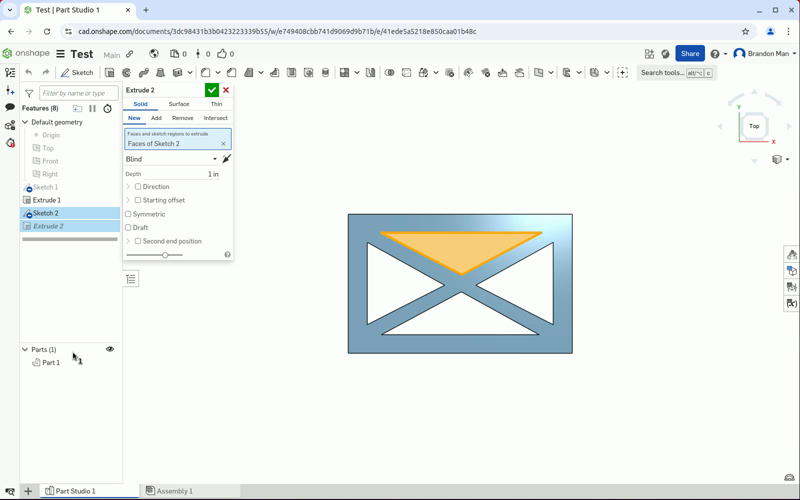
mouse_move(143, 106)
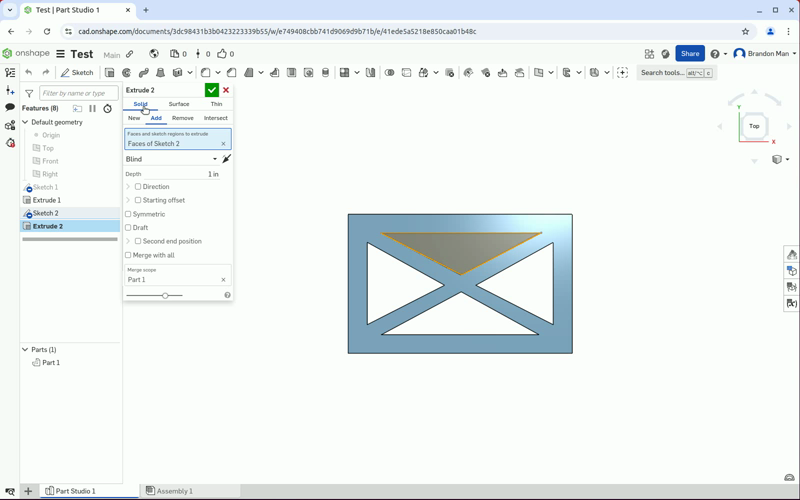
click(143, 106)
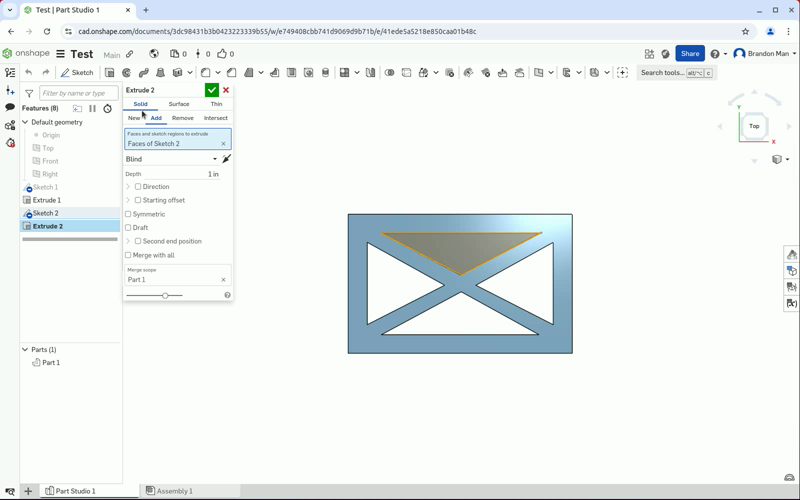
mouse_move(137, 120)
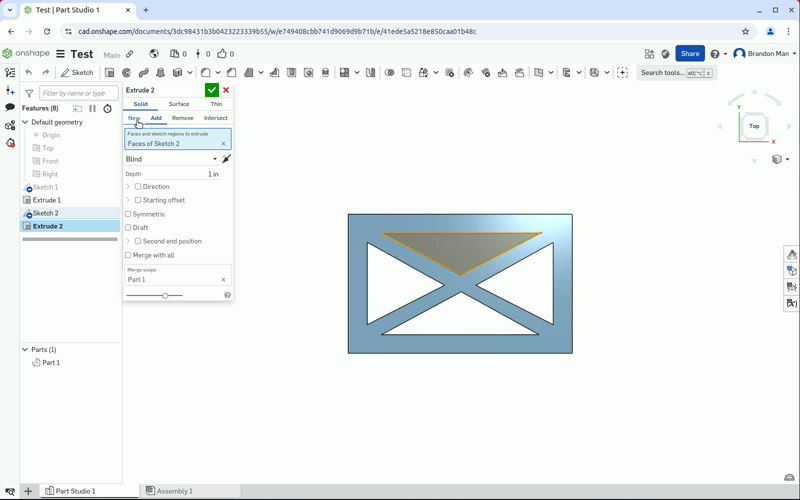
click(137, 120)
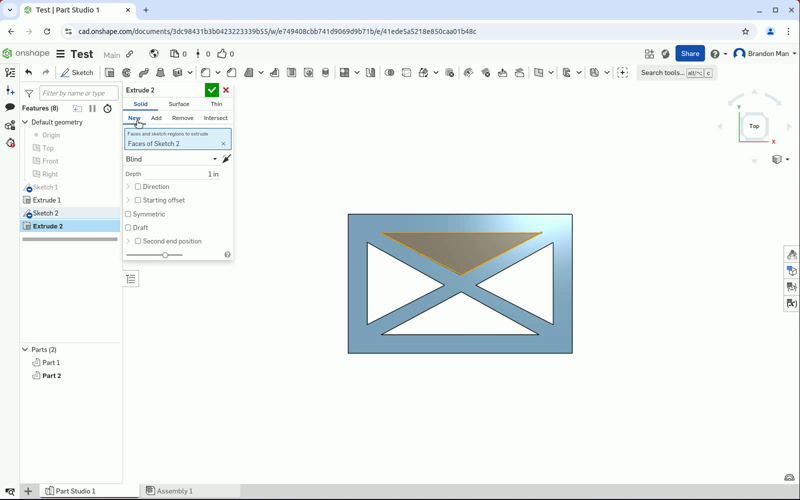
key(tab, 4)
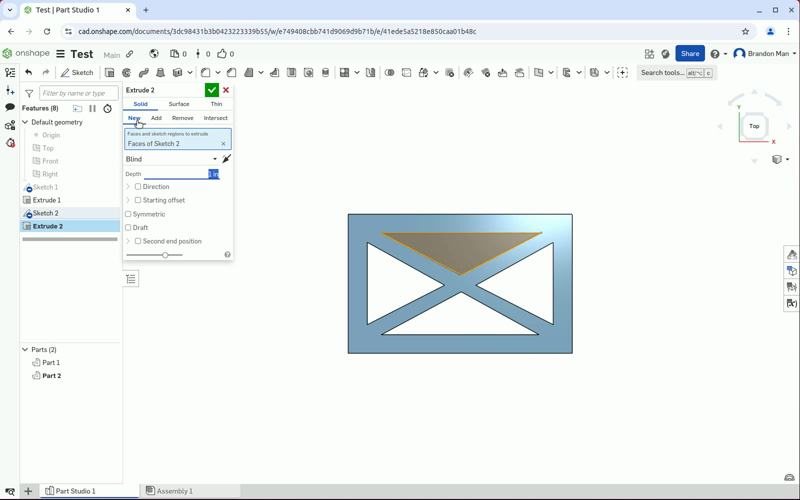
text(6.981)
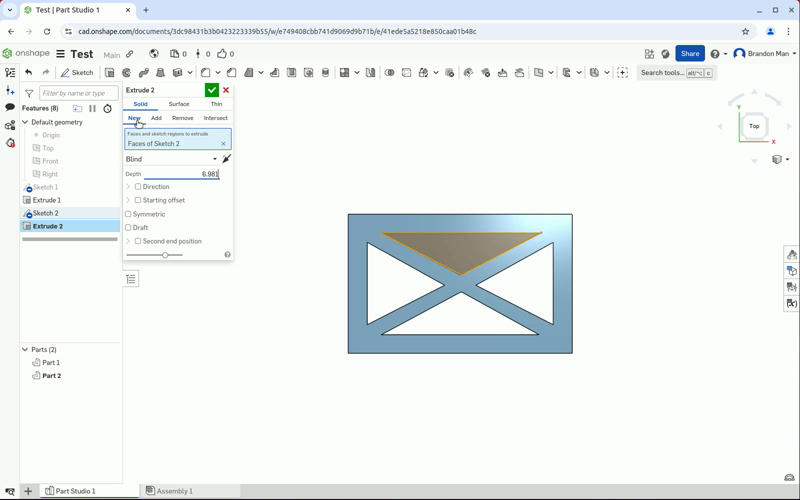
key(enter)
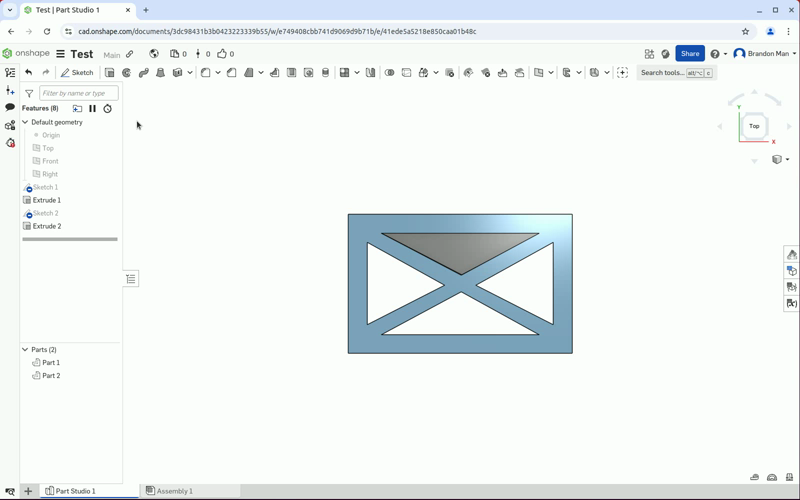
key(shift+h)
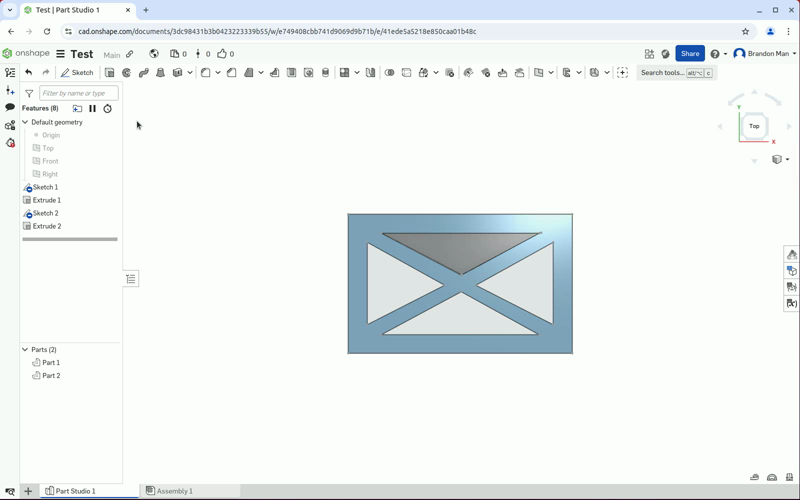
key(shift+h)
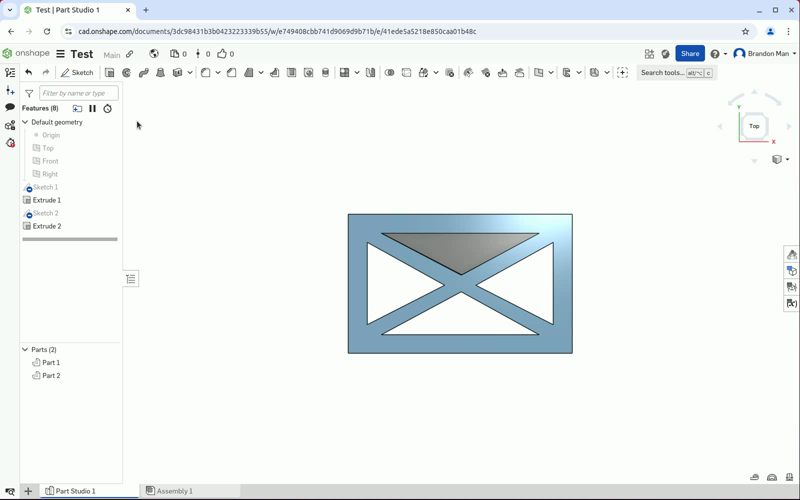
mouse_move(73, 189)
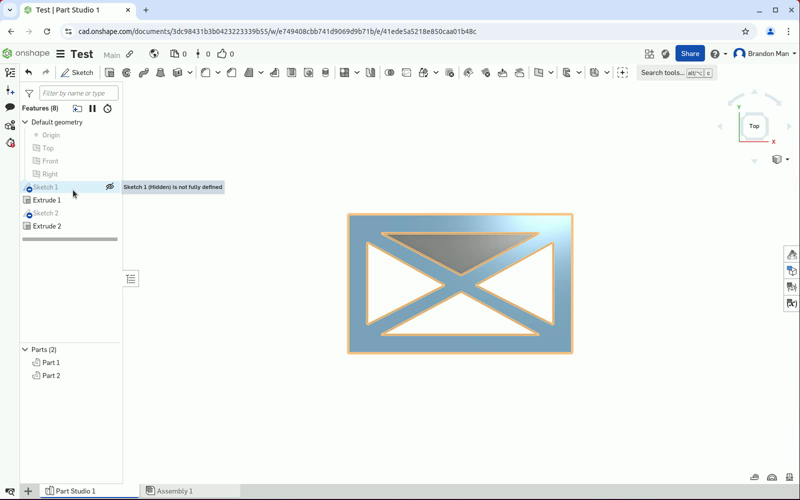
click(73, 189)
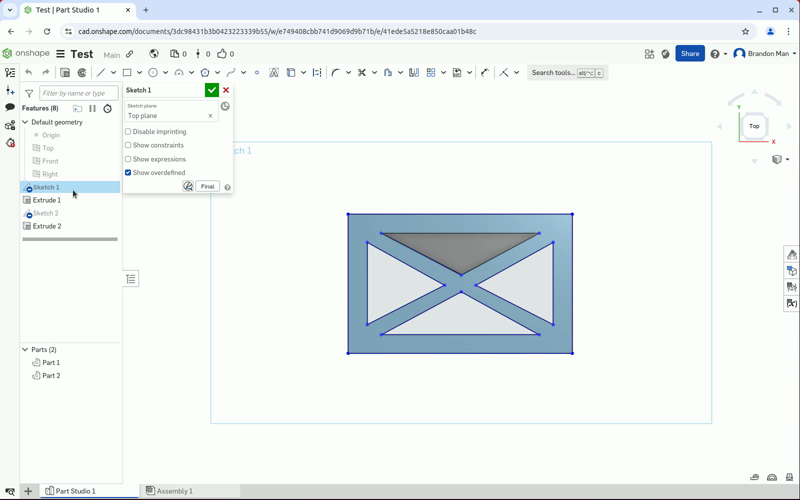
mouse_move(229, 92)
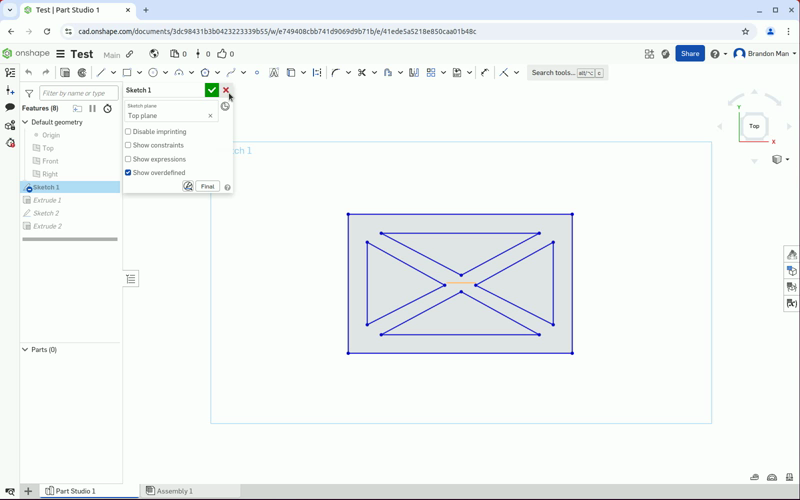
click(229, 92)
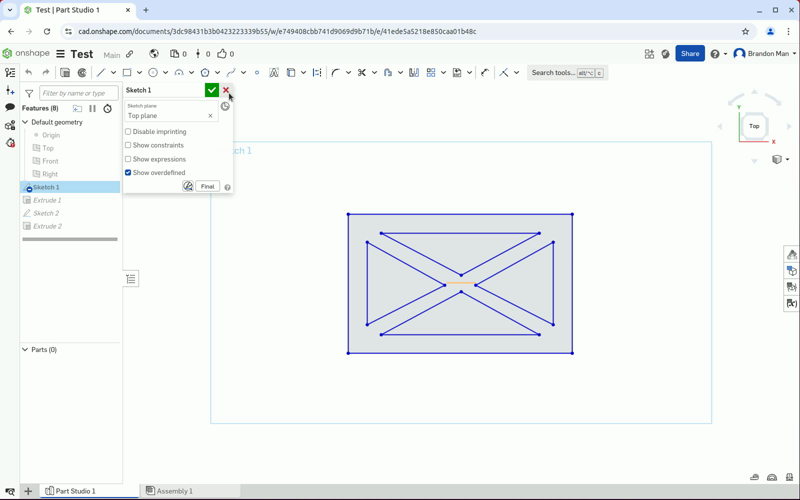
key(shift+s)
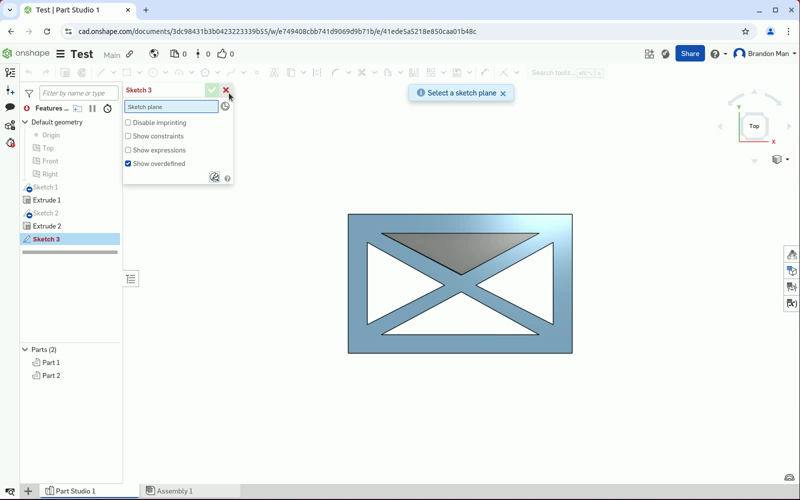
mouse_move(73, 150)
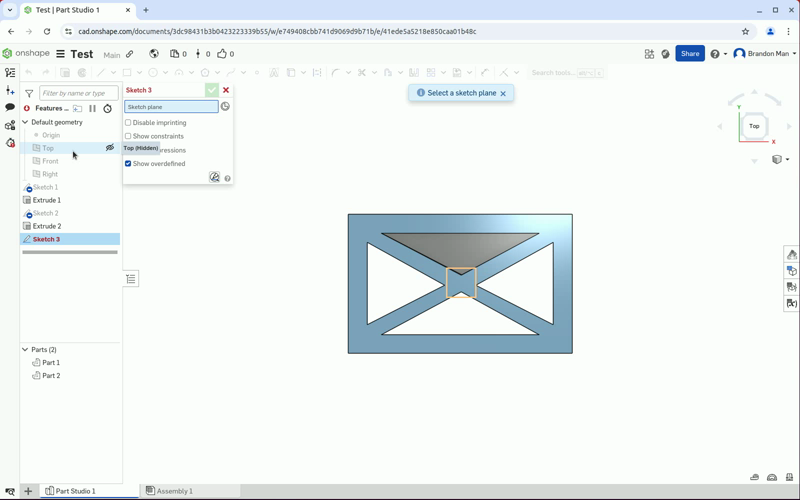
click(73, 150)
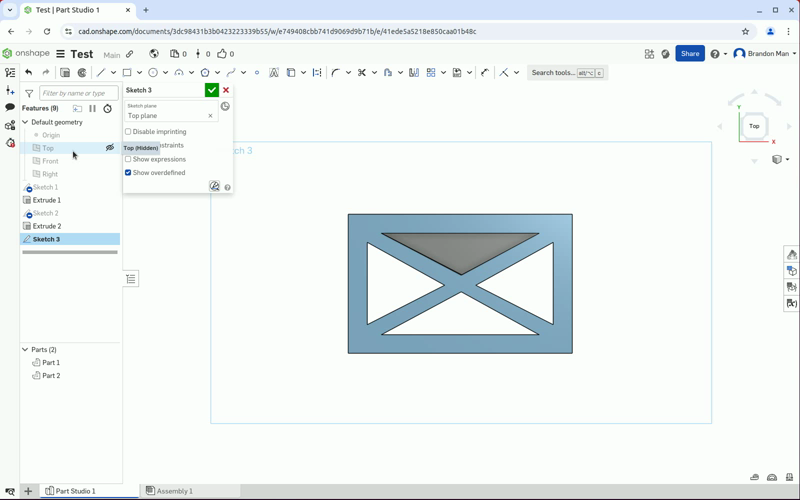
mouse_move(73, 352)
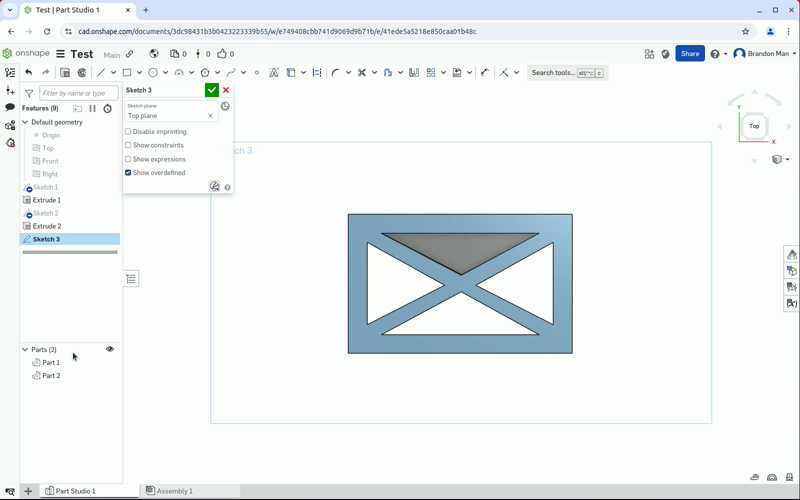
key(y)
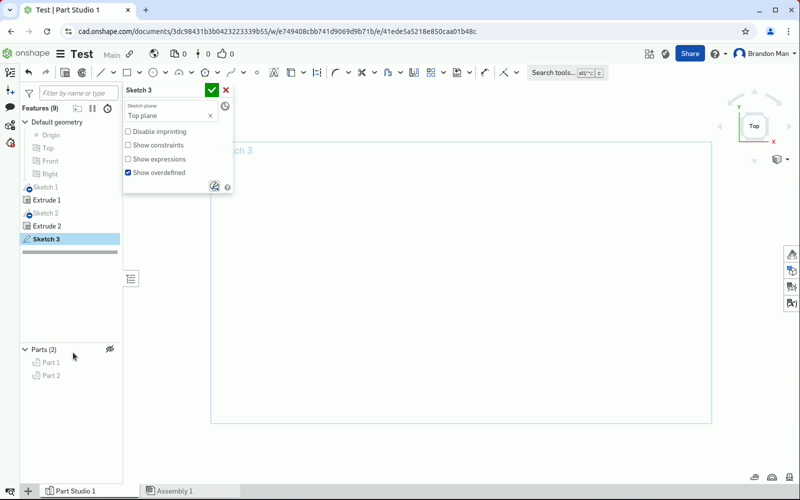
key(l)
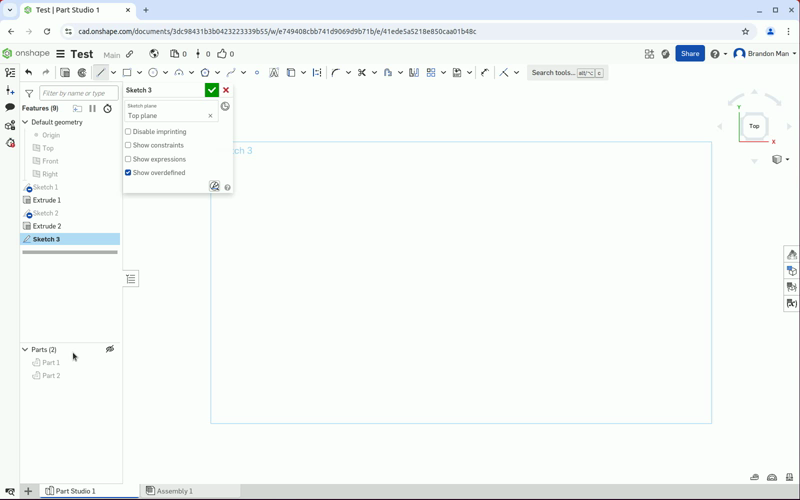
key_down(shift)
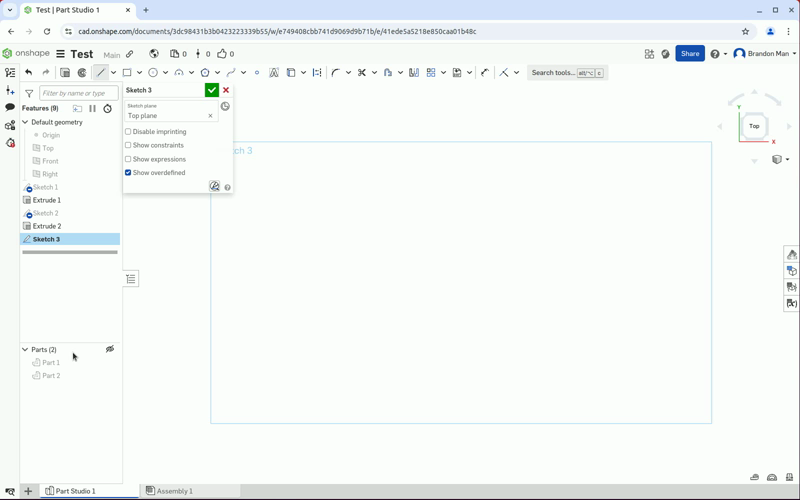
mouse_move(365, 325)
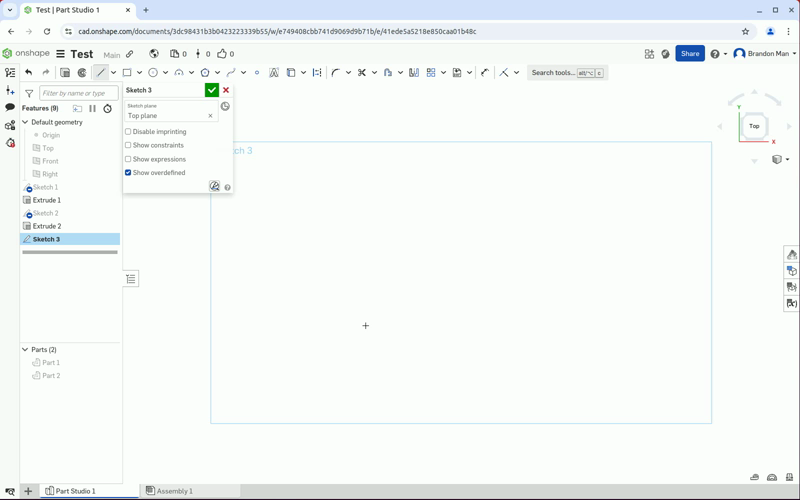
click(365, 325)
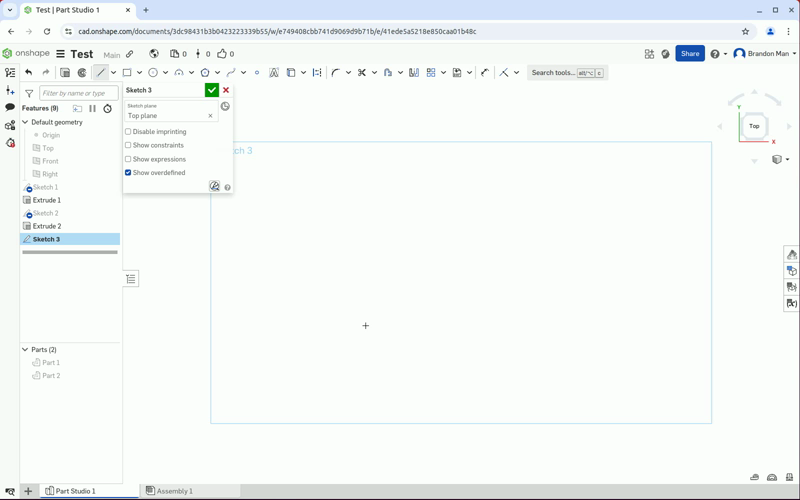
key_up(shift)
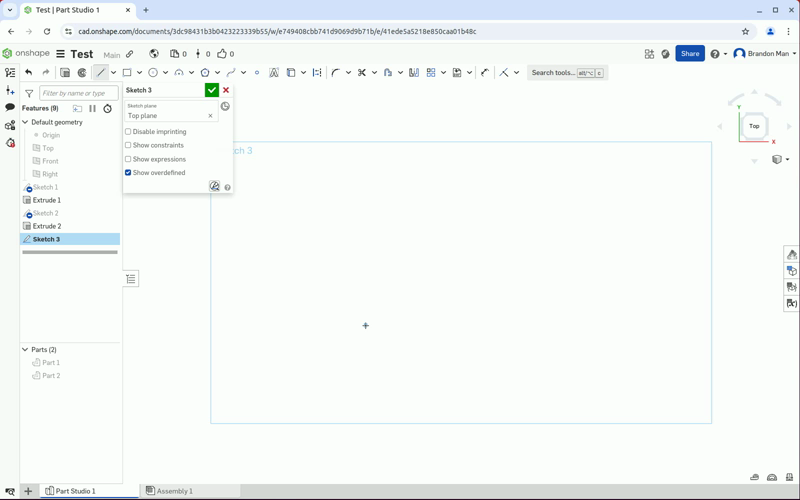
key_down(shift)
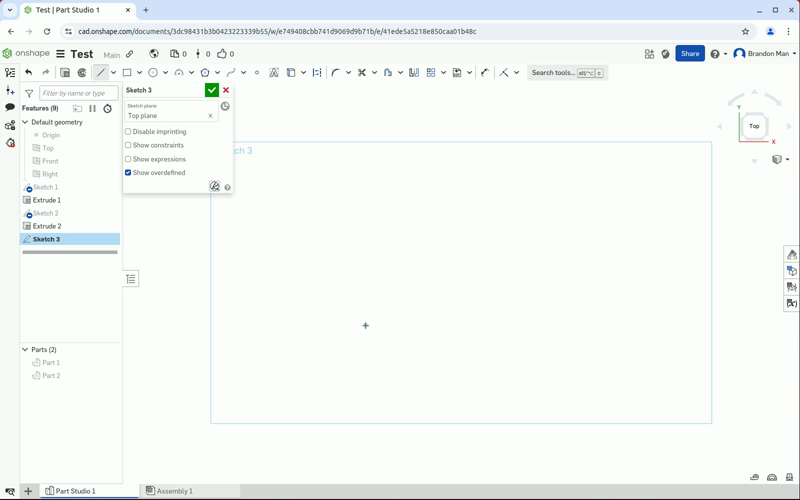
mouse_move(445, 282)
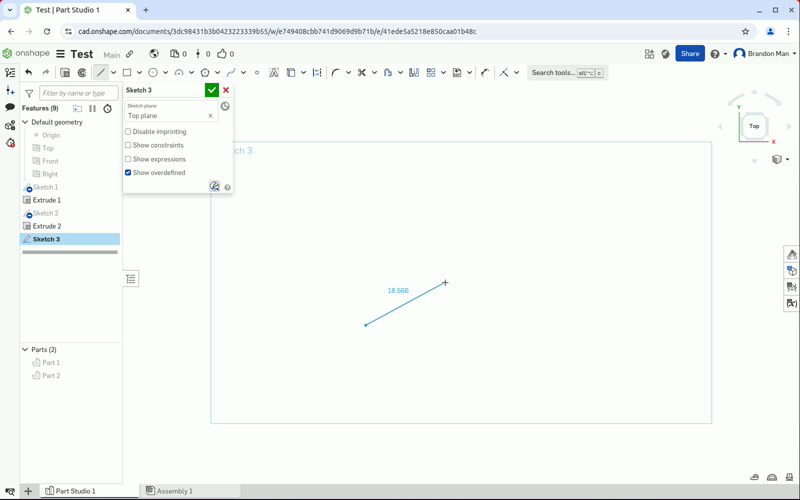
click(445, 282)
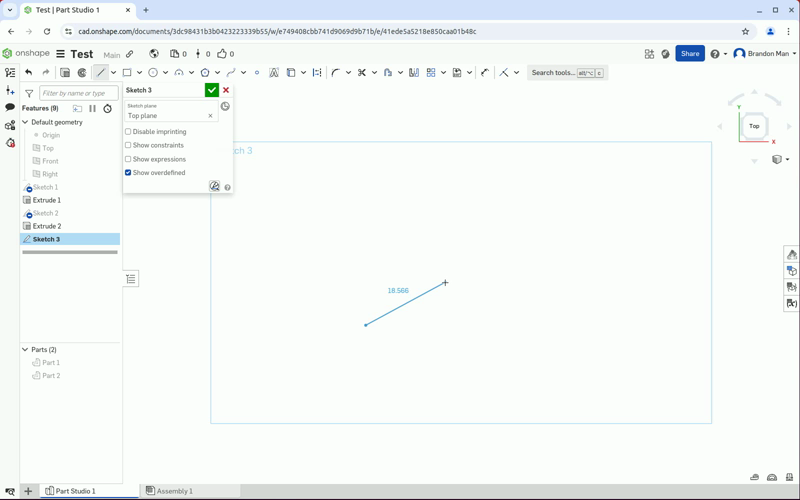
key_up(shift)
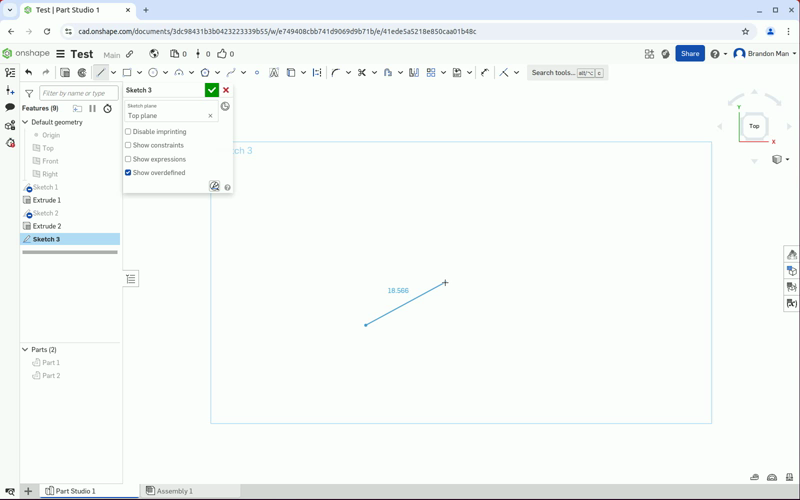
key_down(shift)
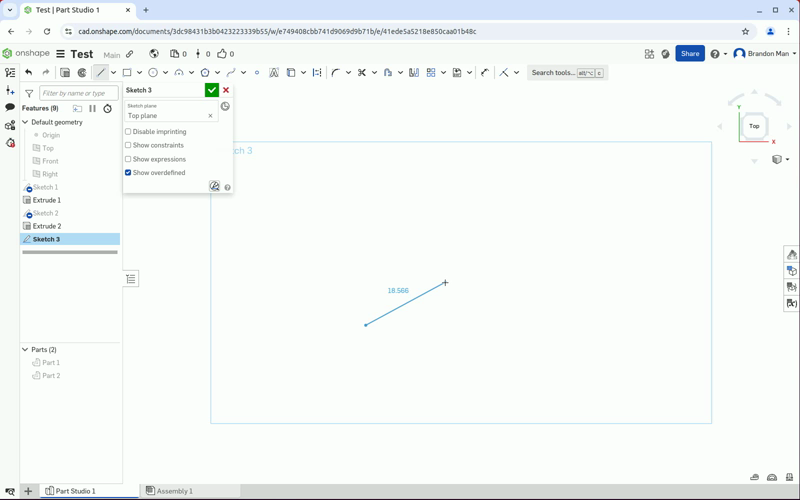
mouse_move(365, 240)
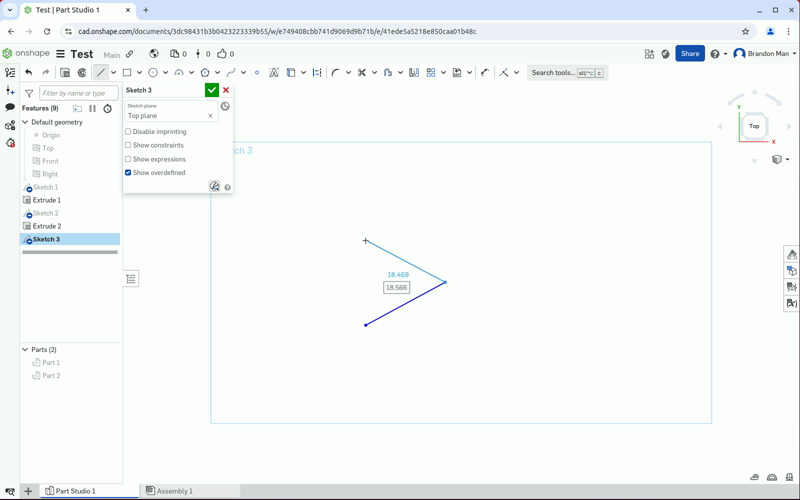
click(365, 240)
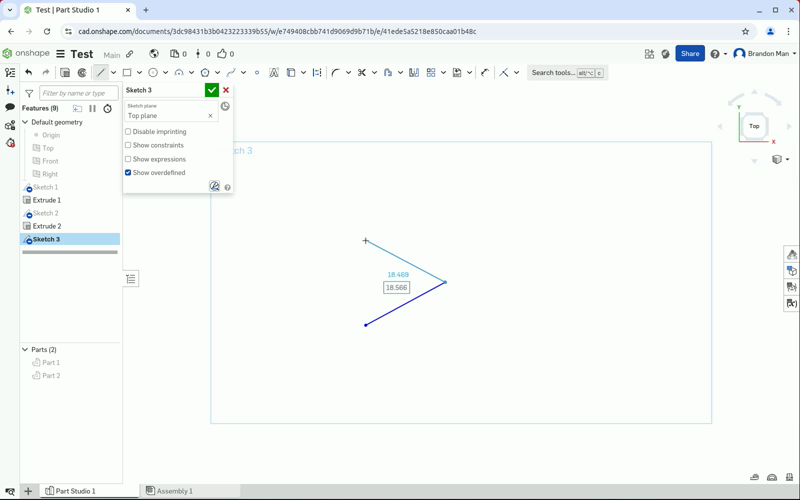
key_up(shift)
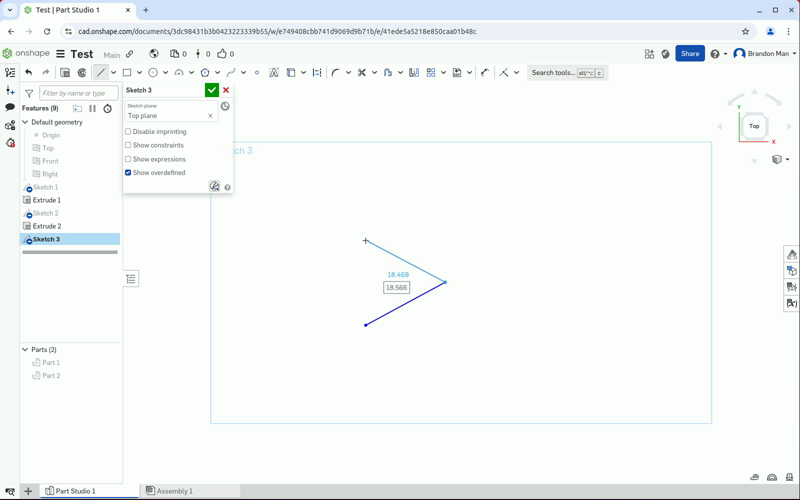
key_down(shift)
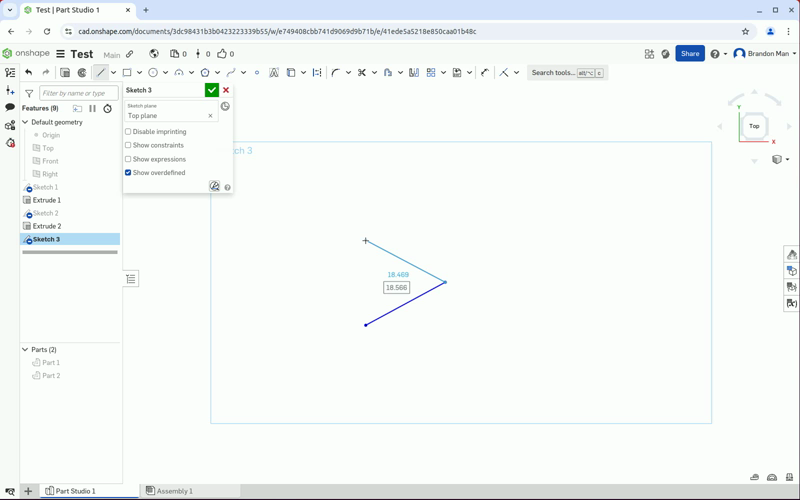
mouse_move(365, 325)
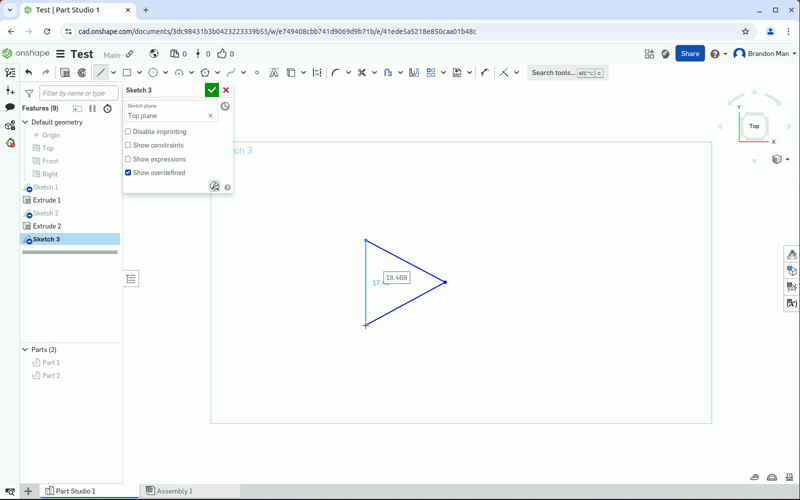
key_up(shift)
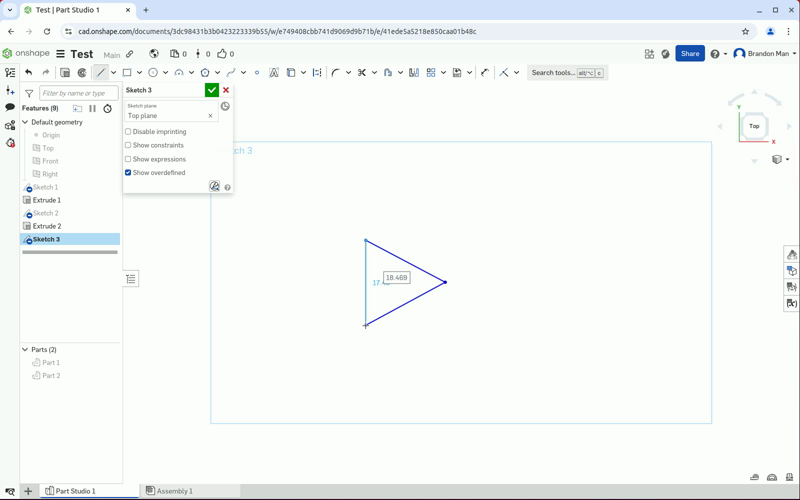
click(365, 325)
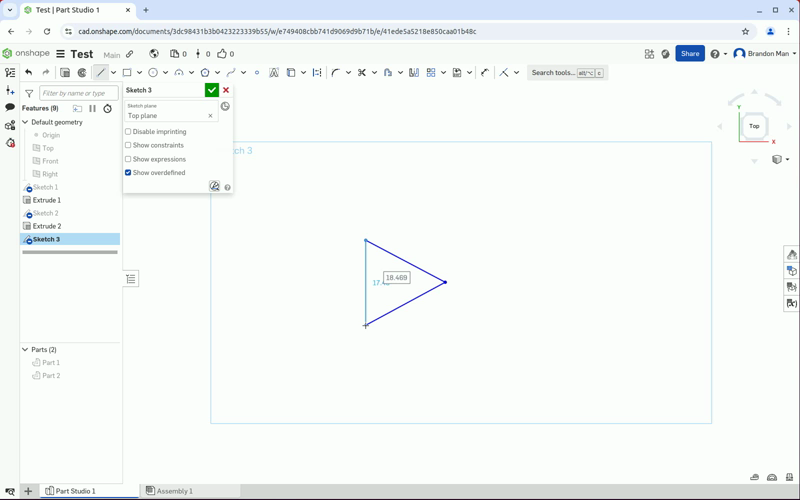
key(esc)
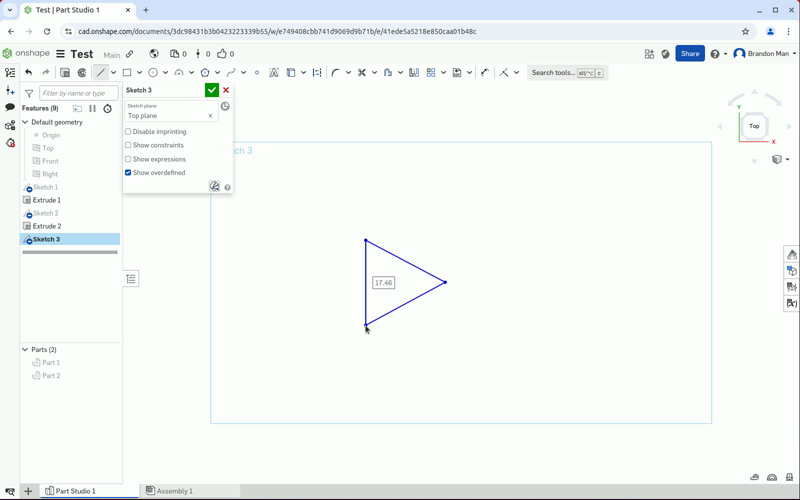
mouse_move(369, 290)
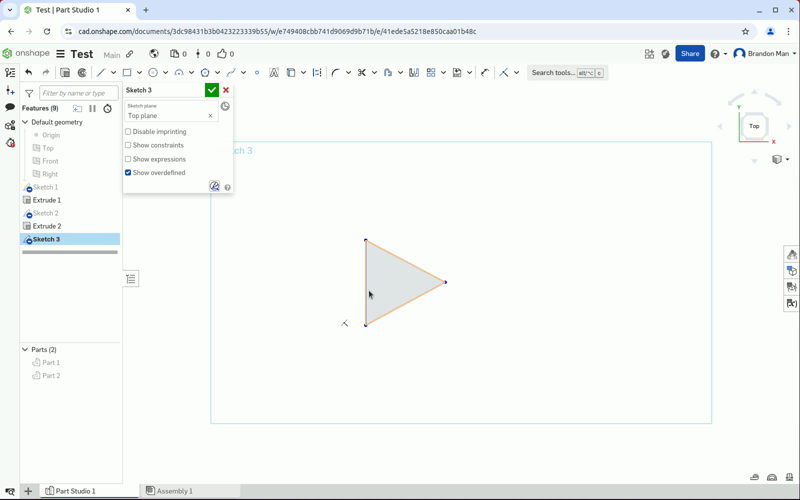
click(369, 290)
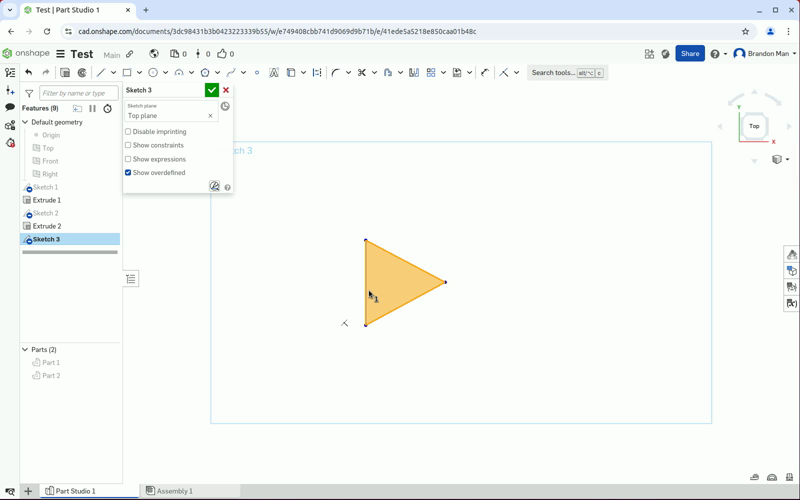
mouse_move(73, 352)
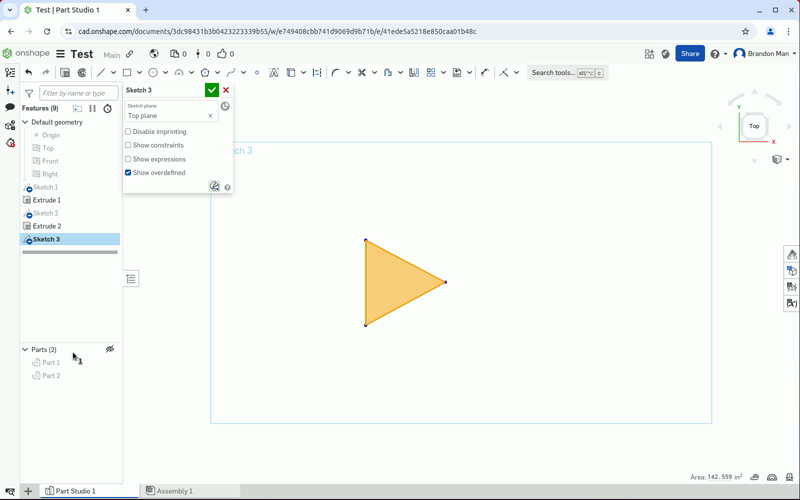
key(shift+y)
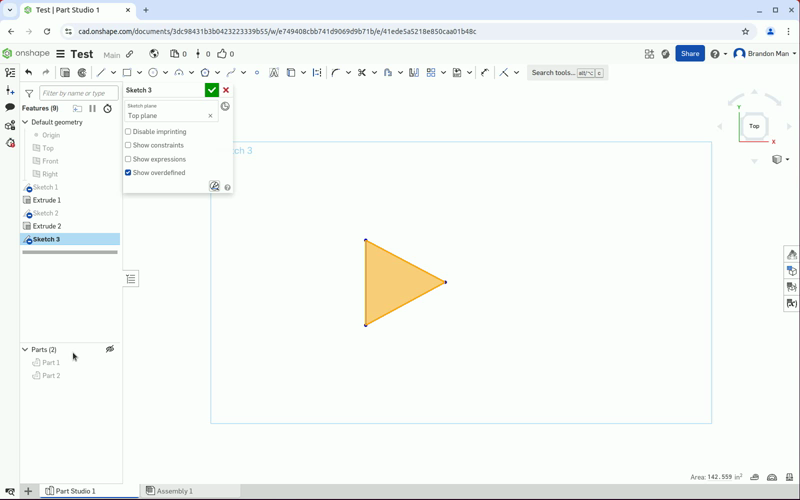
key(shift+e)
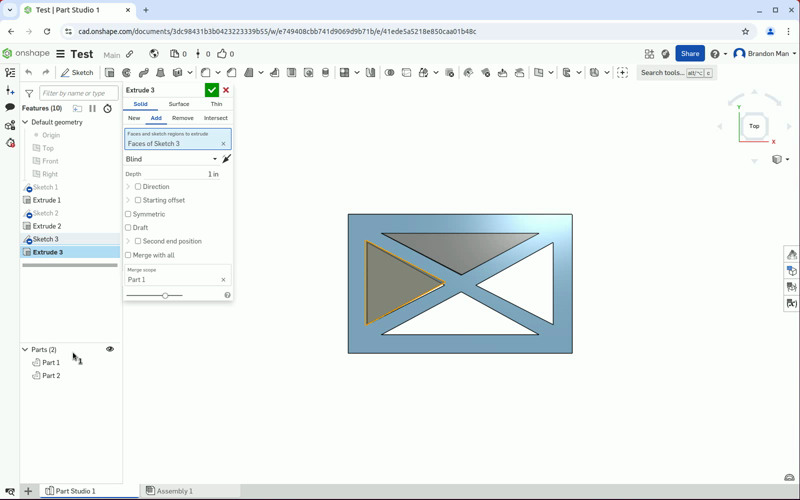
mouse_move(143, 106)
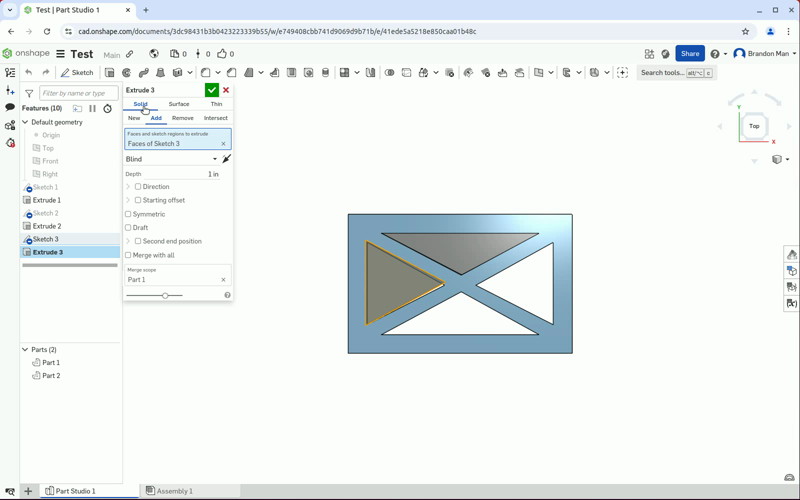
click(143, 106)
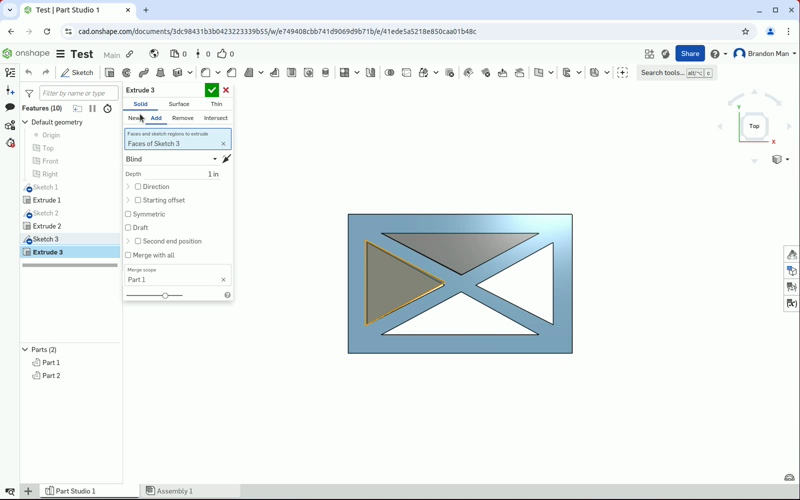
mouse_move(137, 120)
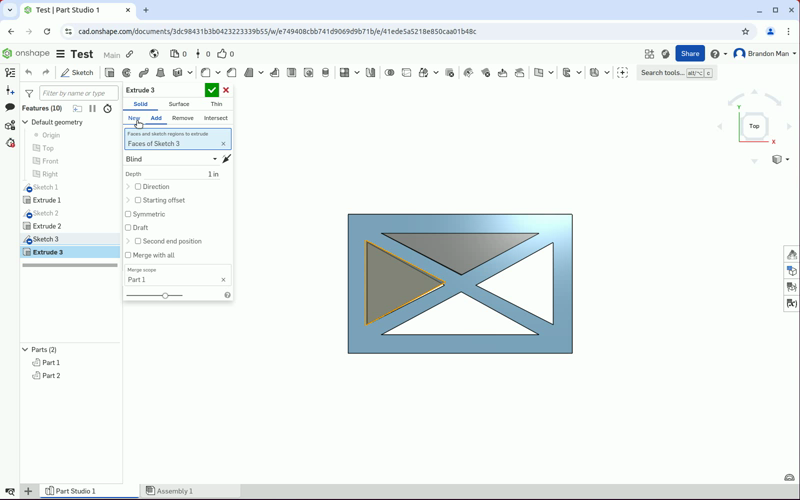
click(137, 120)
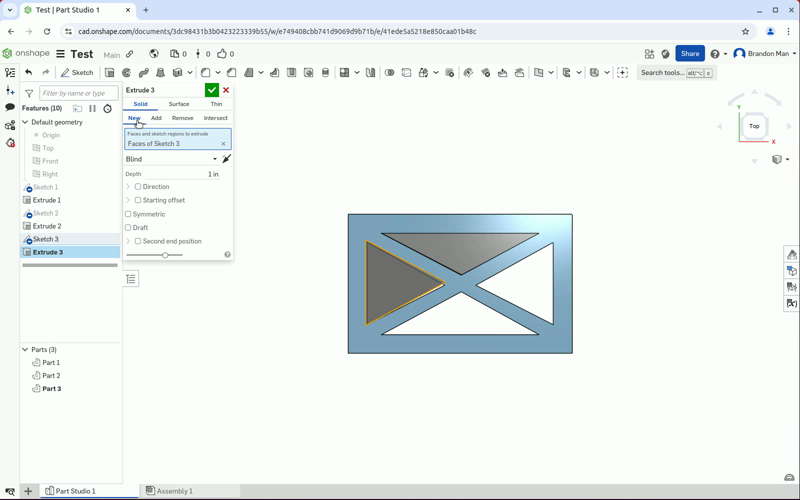
key(tab, 4)
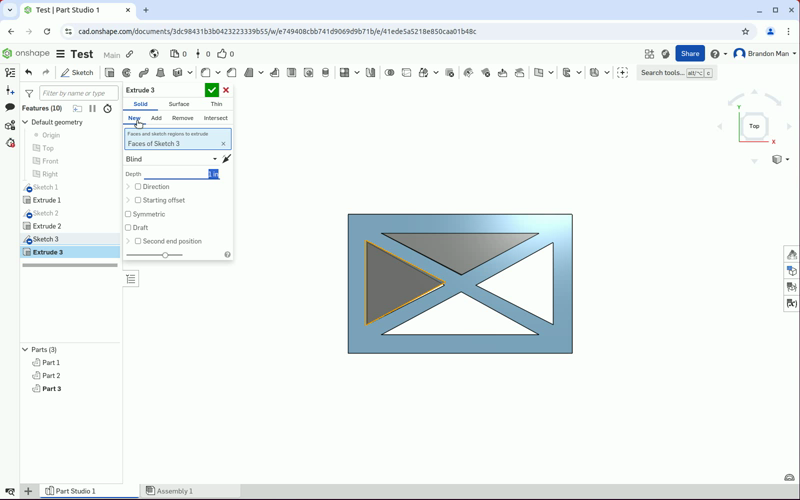
text(6.981)
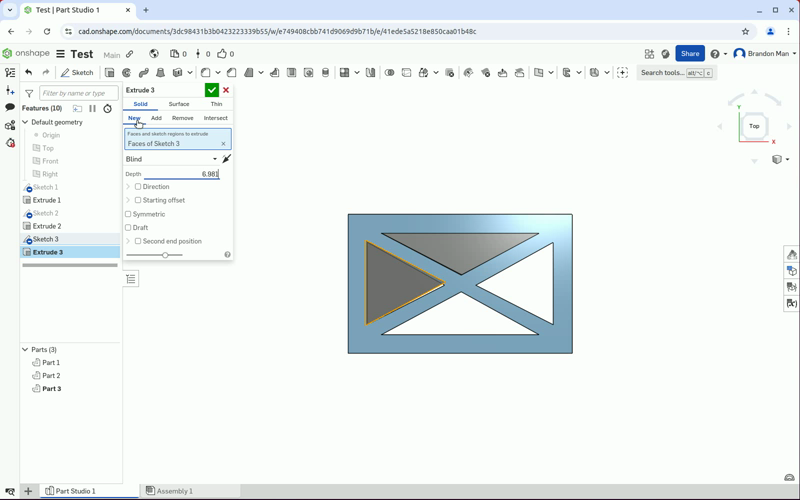
key(enter)
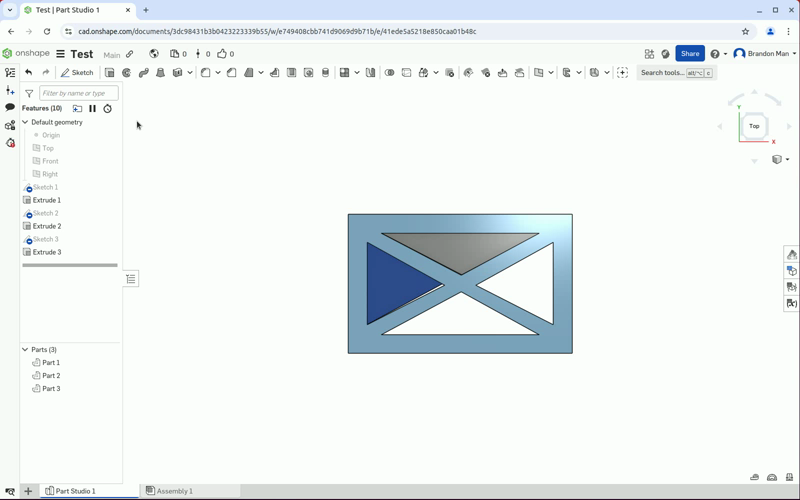
key(shift+h)
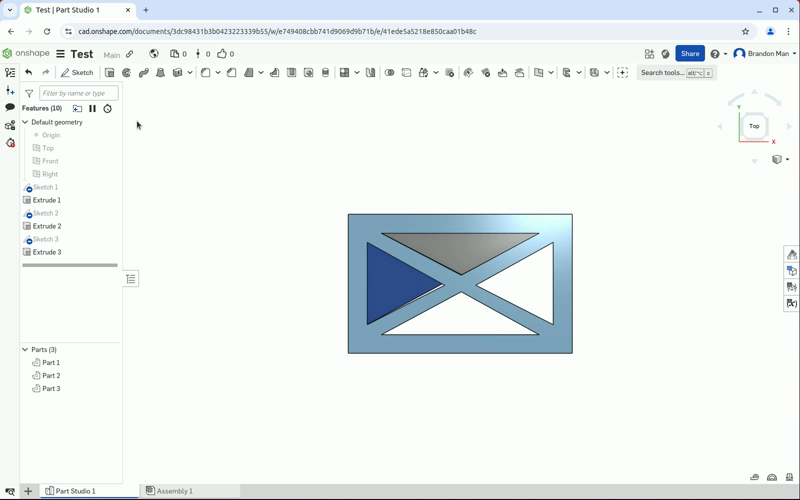
key(shift+h)
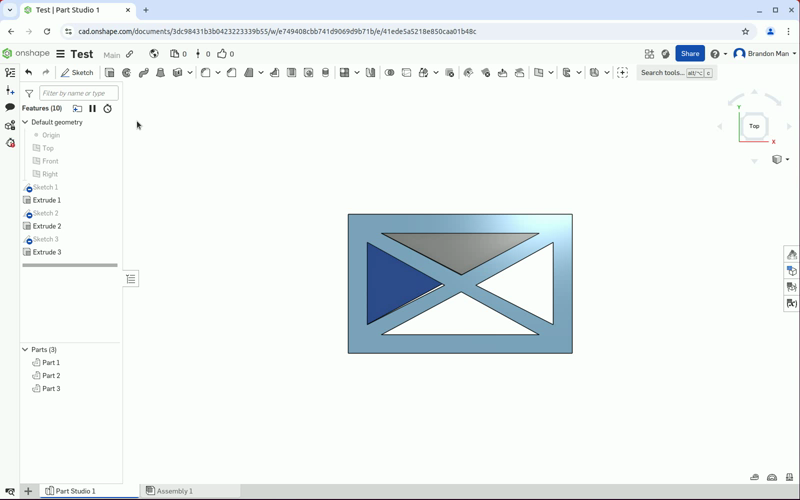
mouse_move(73, 189)
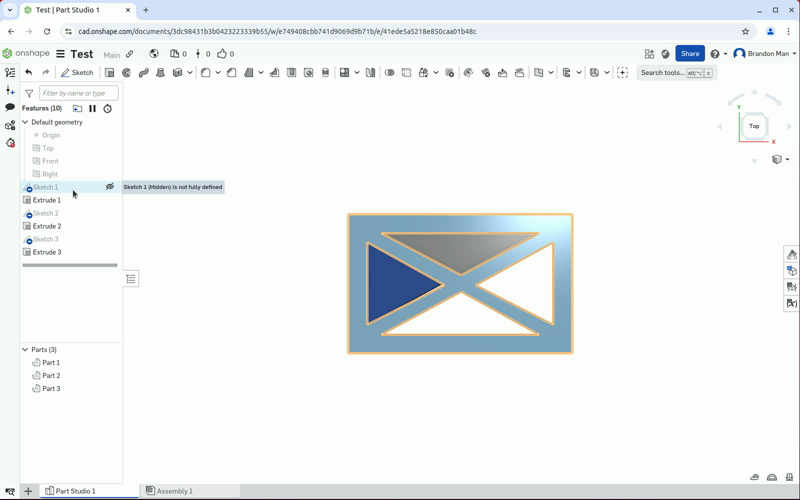
click(73, 189)
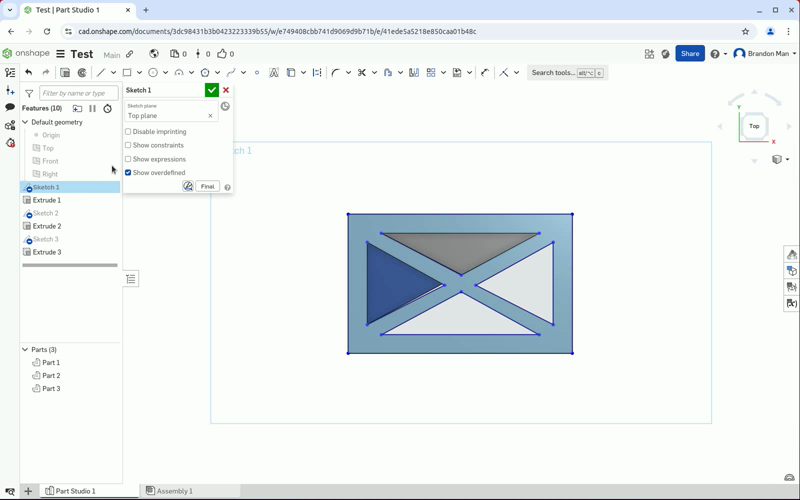
mouse_move(229, 92)
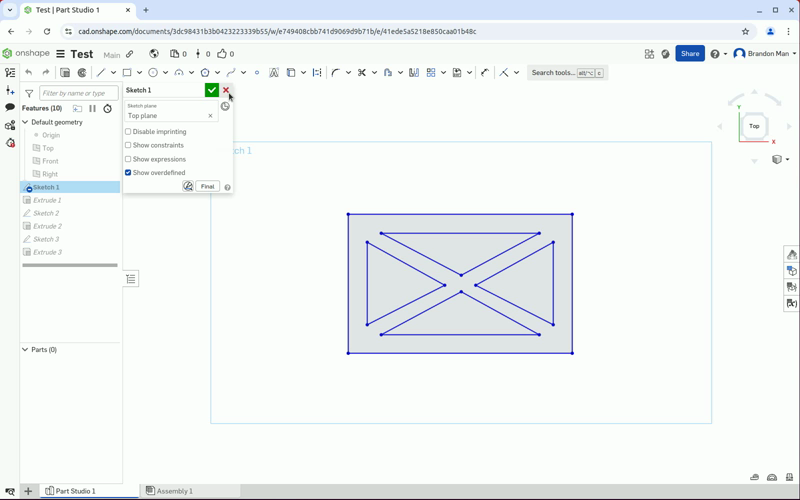
click(229, 92)
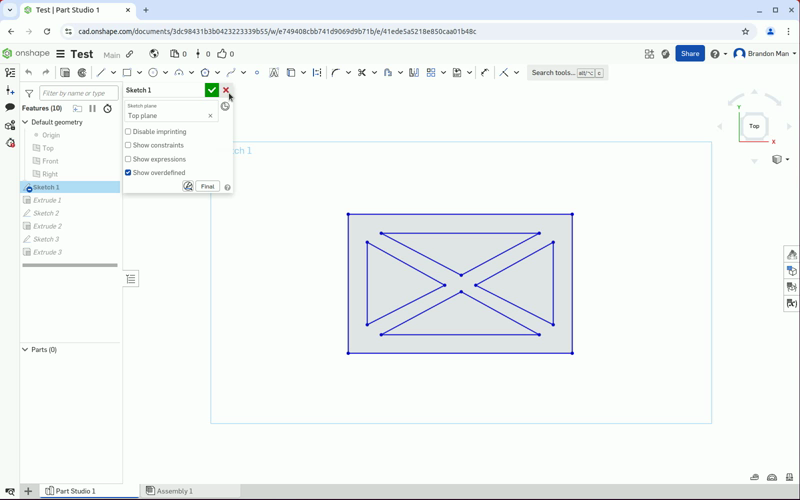
key(shift+s)
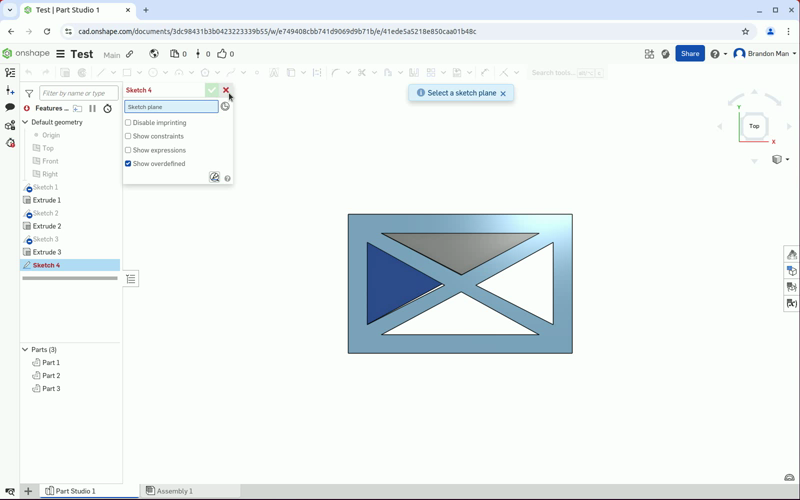
mouse_move(73, 150)
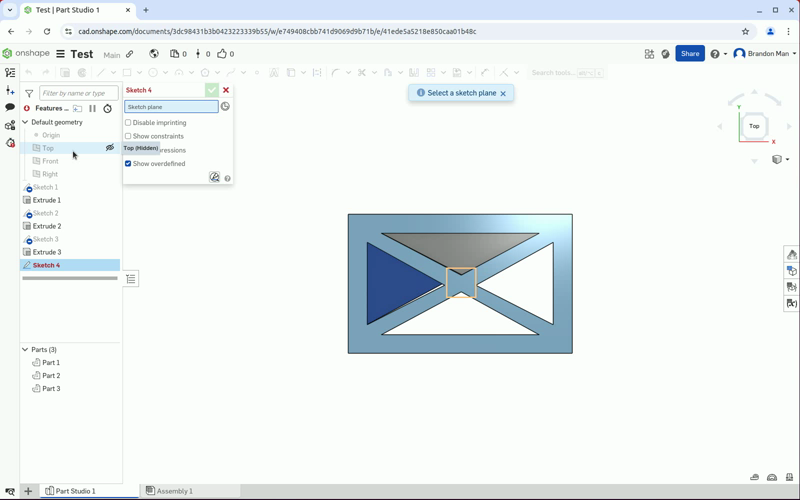
click(73, 150)
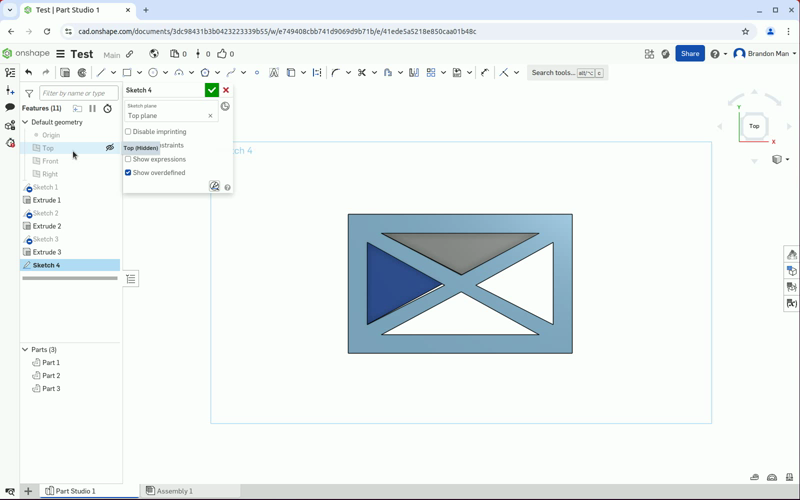
mouse_move(73, 352)
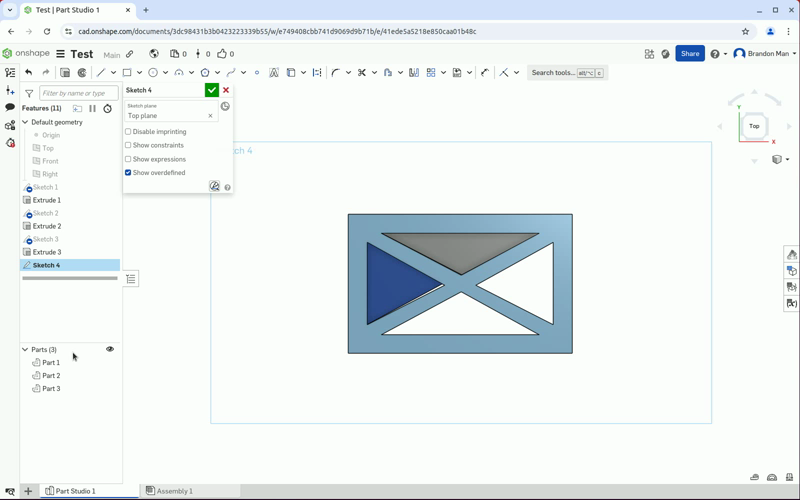
key(y)
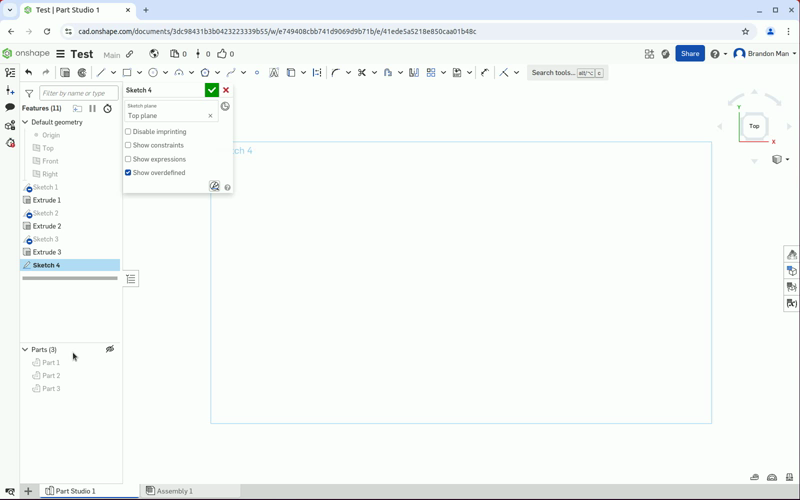
key(l)
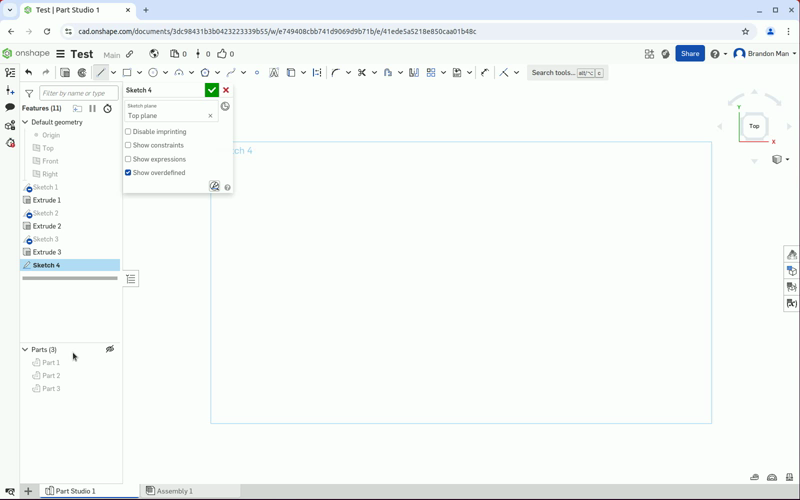
key_down(shift)
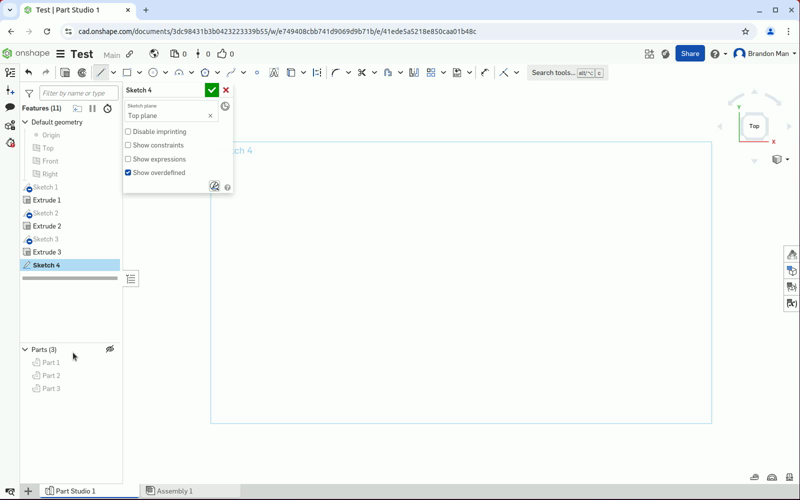
mouse_move(380, 333)
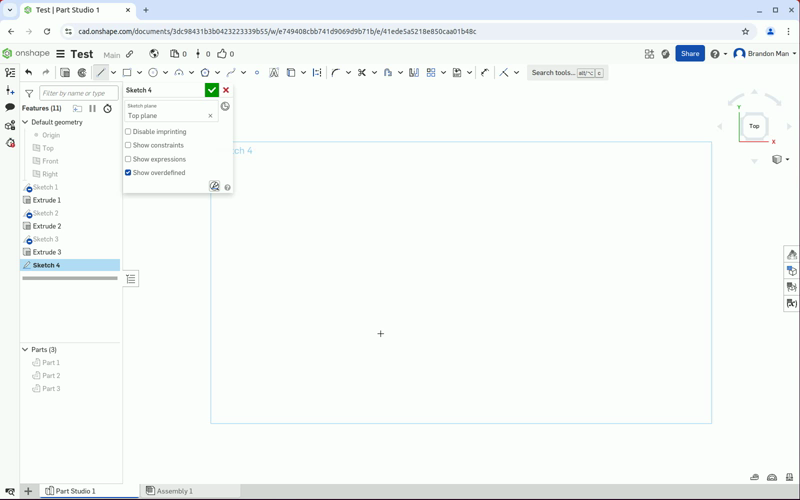
click(380, 333)
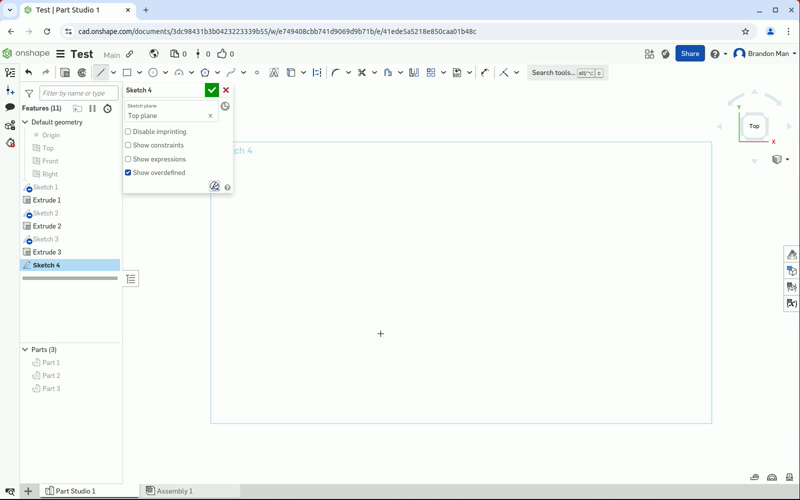
key_up(shift)
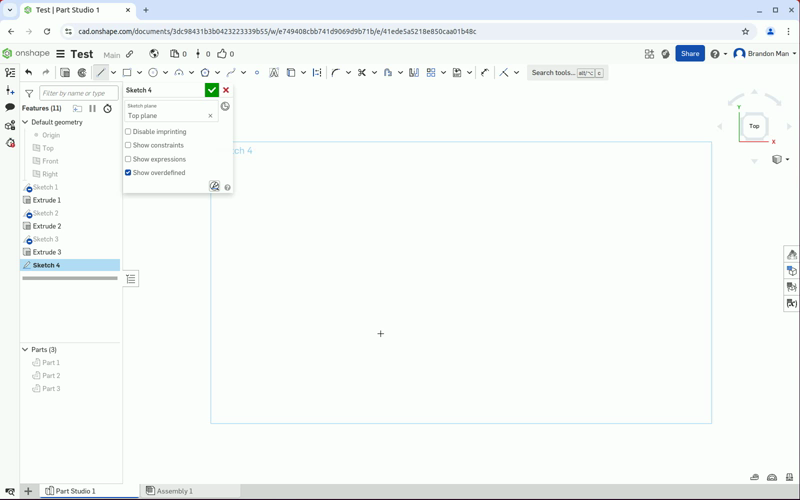
key_down(shift)
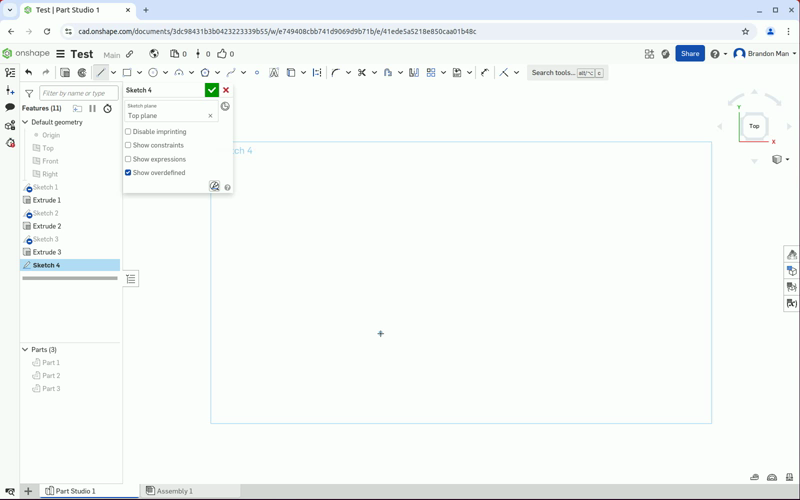
mouse_move(541, 333)
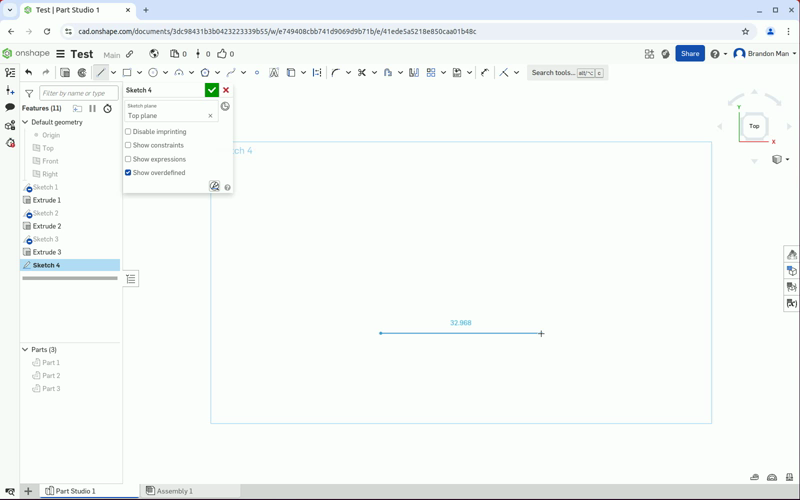
click(541, 333)
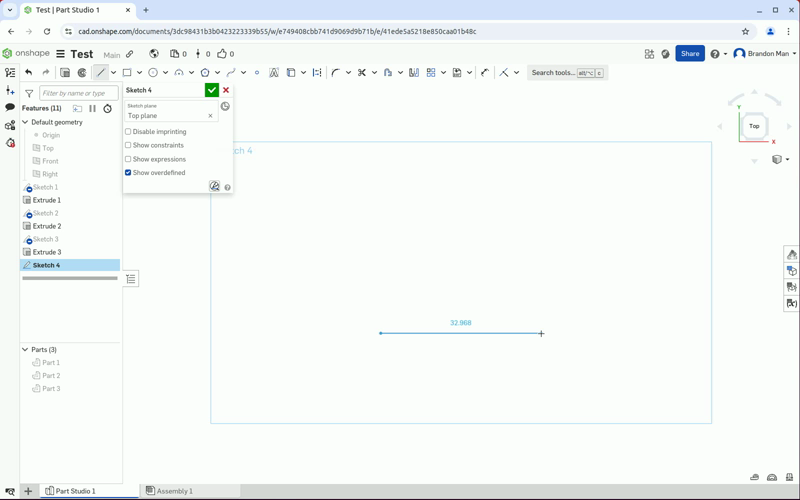
key_up(shift)
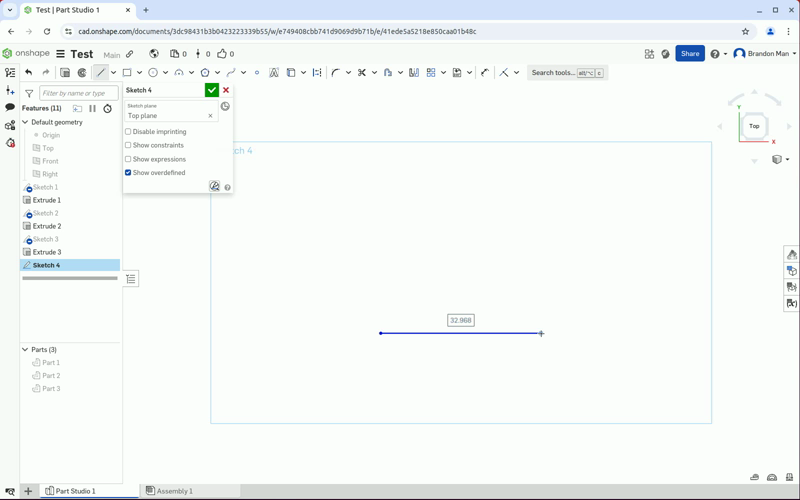
key_down(shift)
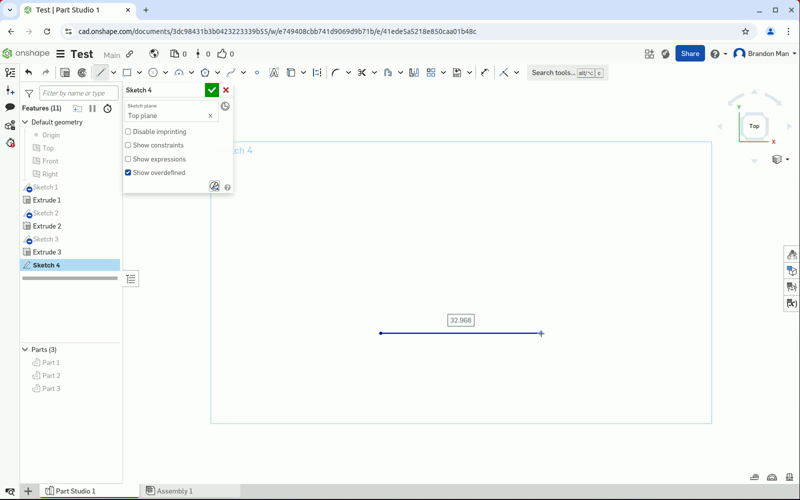
mouse_move(461, 291)
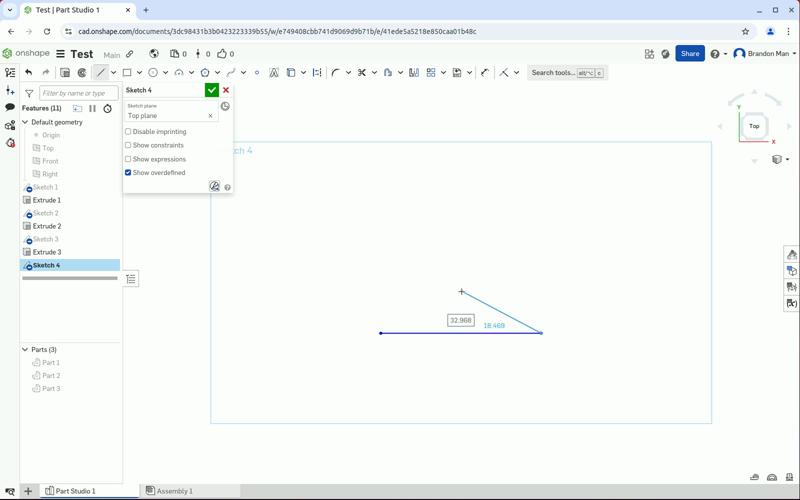
click(461, 291)
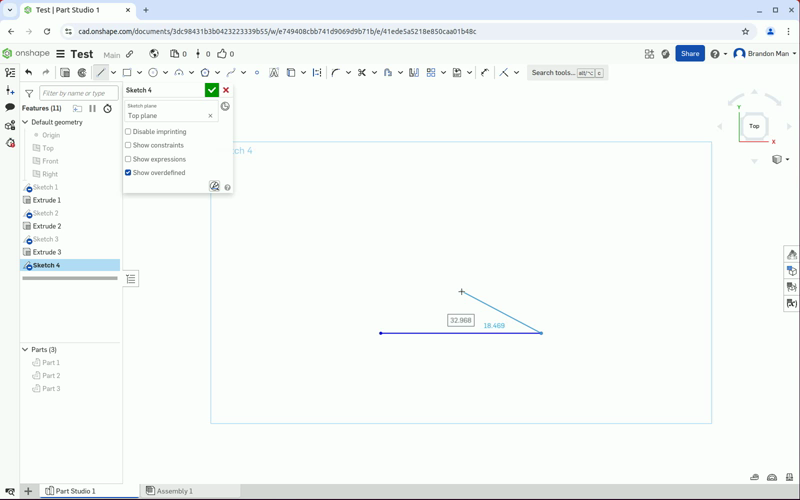
key_up(shift)
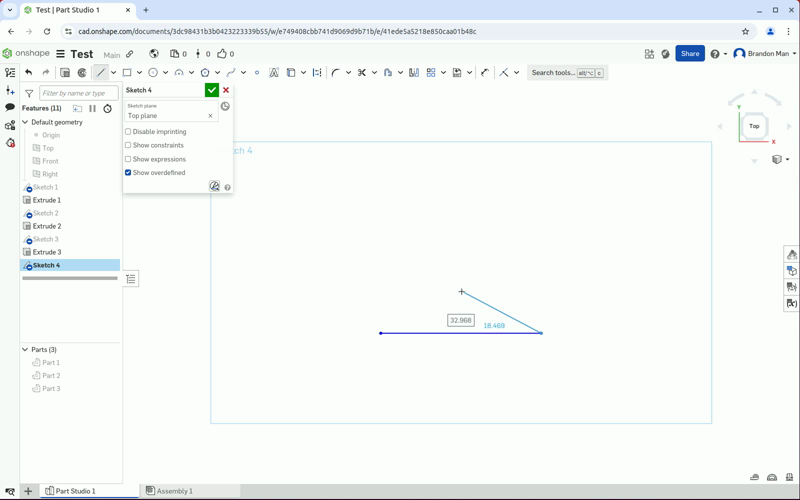
key_down(shift)
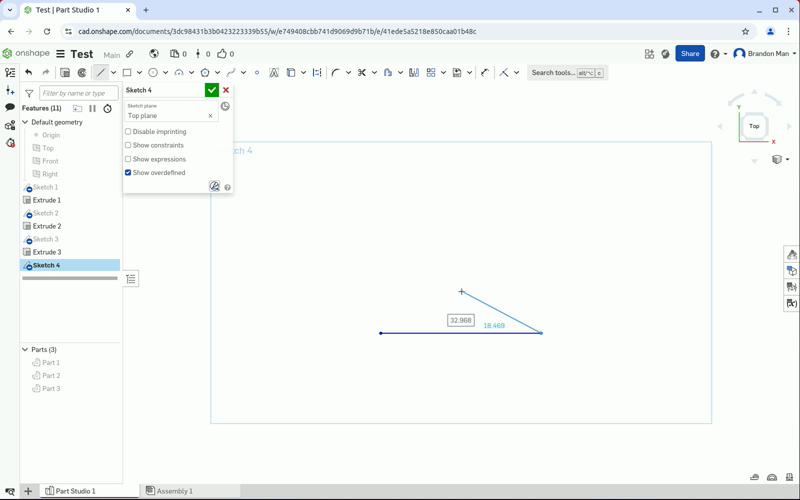
mouse_move(380, 333)
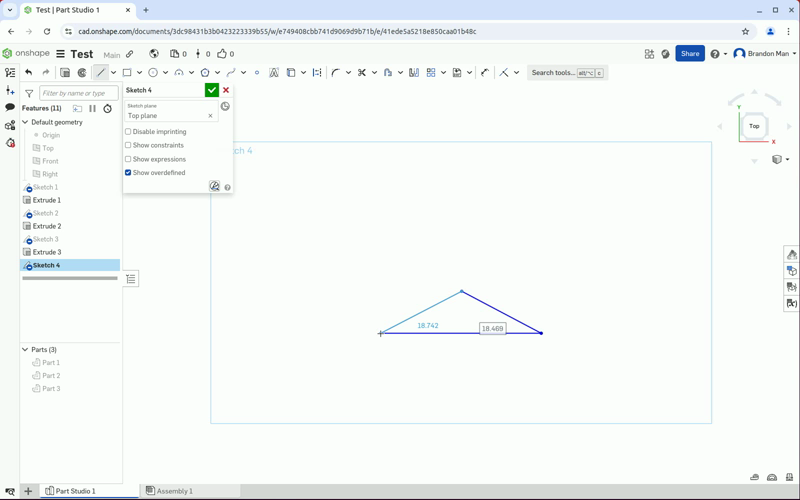
key_up(shift)
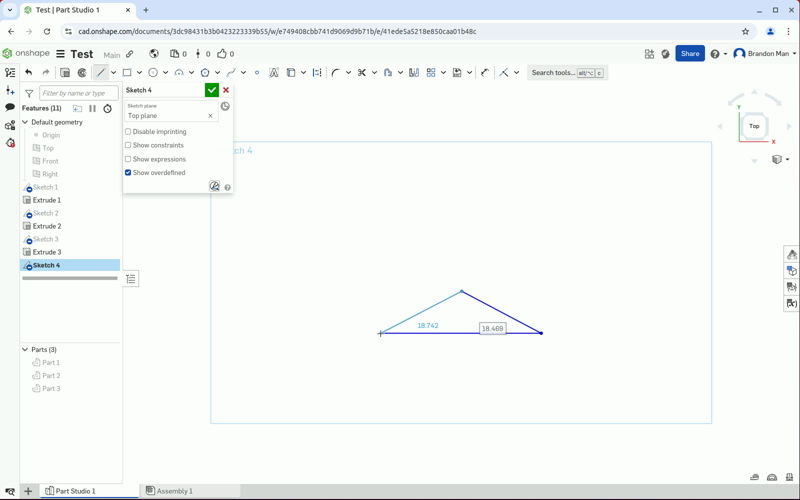
click(380, 333)
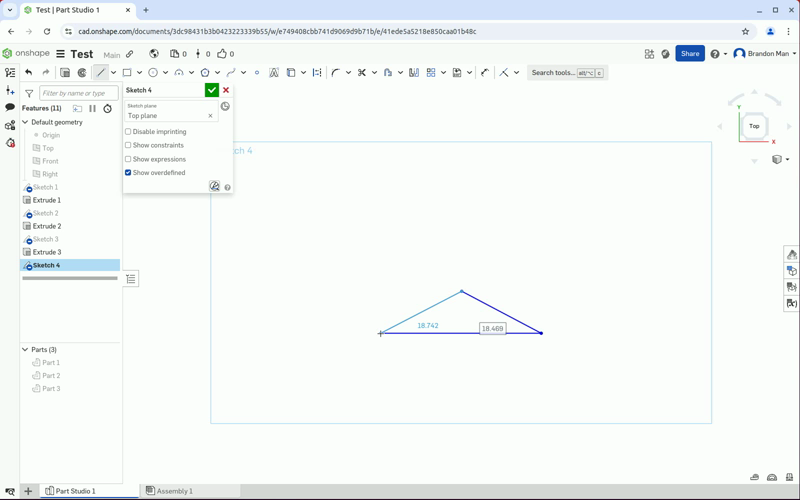
key(esc)
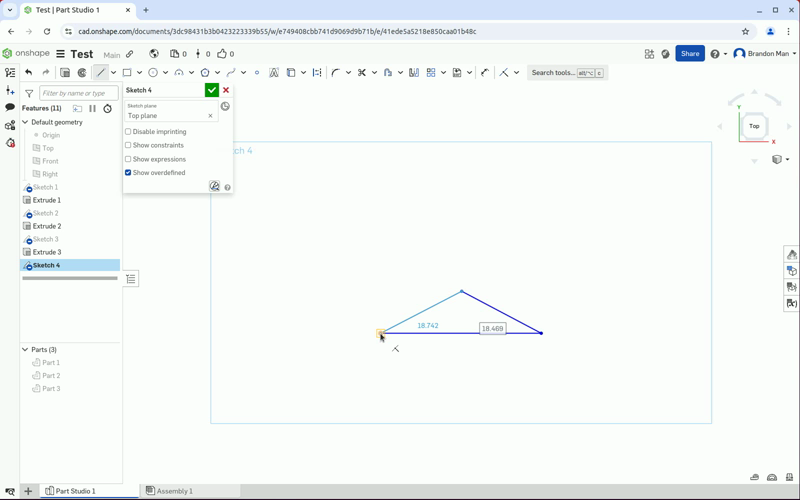
mouse_move(500, 329)
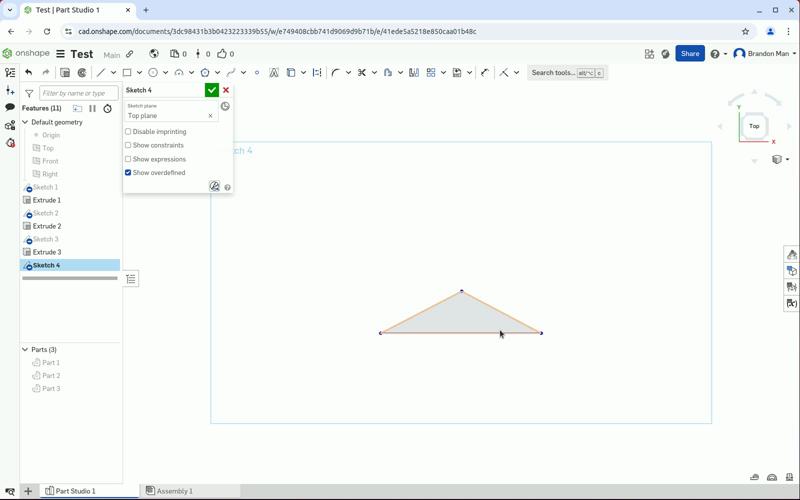
click(500, 329)
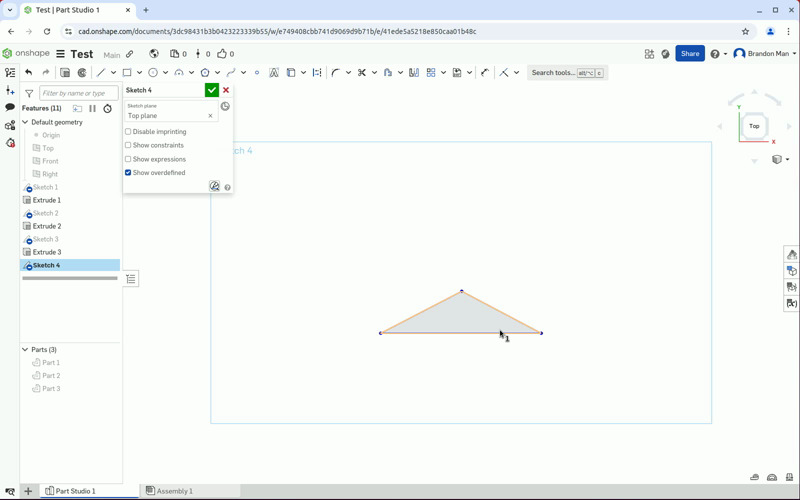
mouse_move(73, 352)
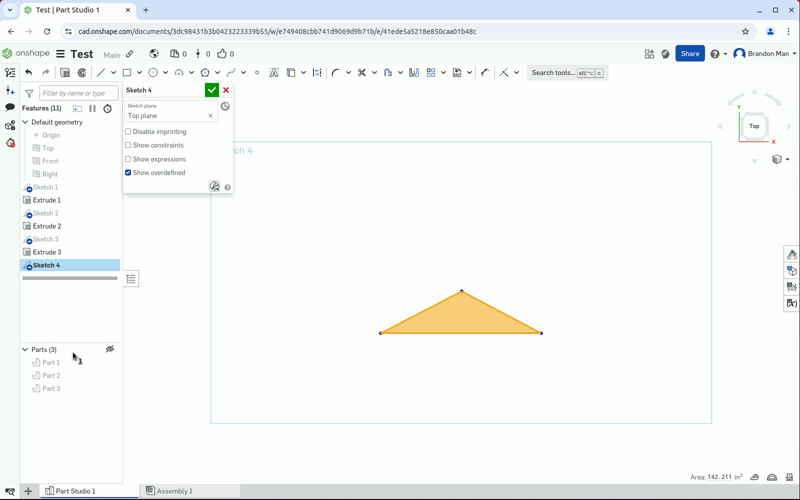
key(shift+y)
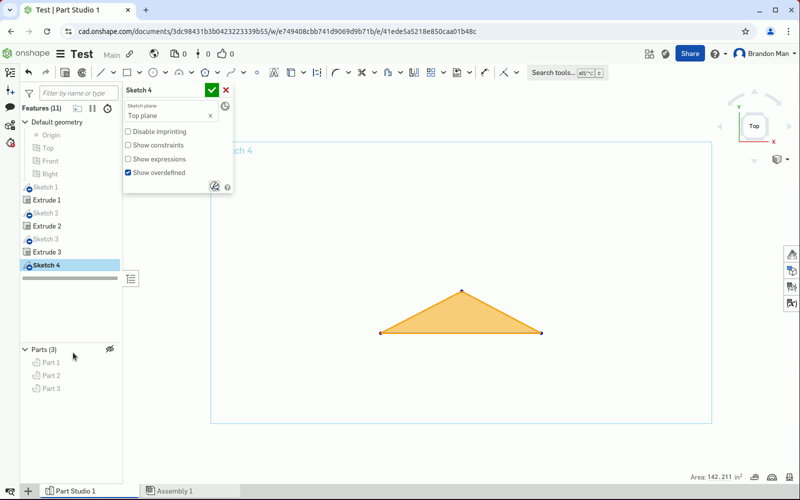
key(shift+e)
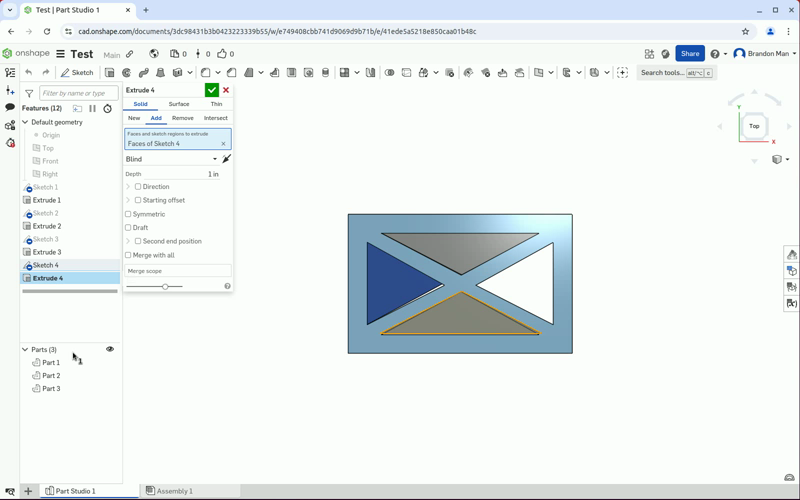
mouse_move(143, 106)
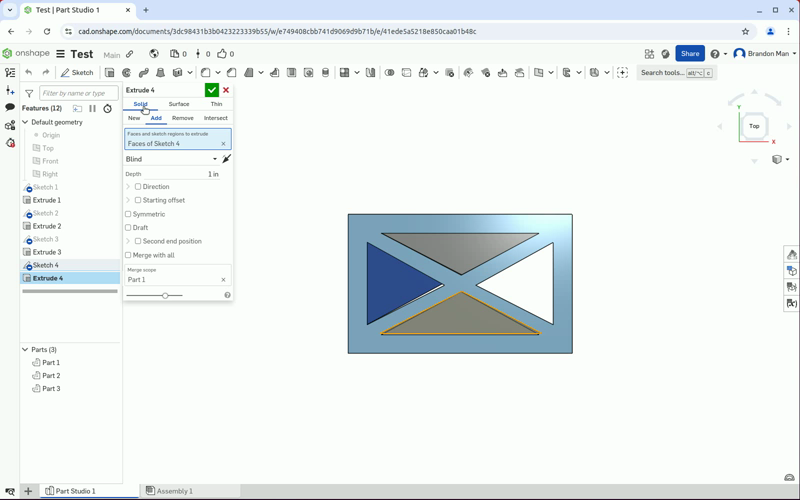
click(143, 106)
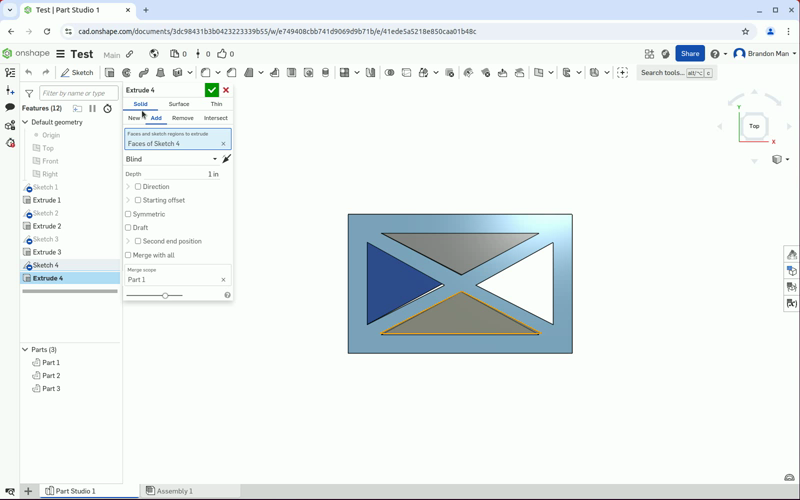
mouse_move(137, 120)
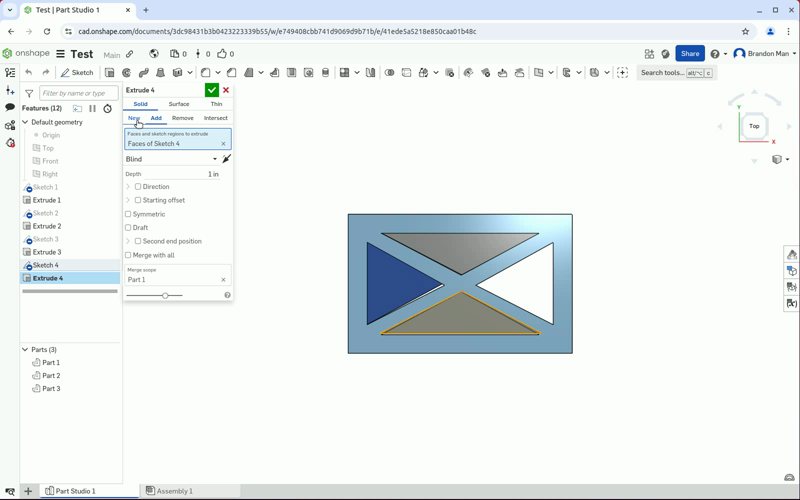
click(137, 120)
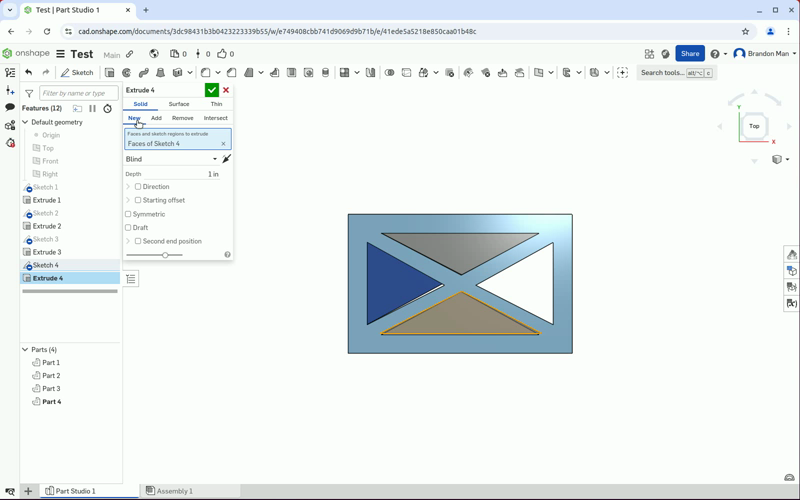
key(tab, 4)
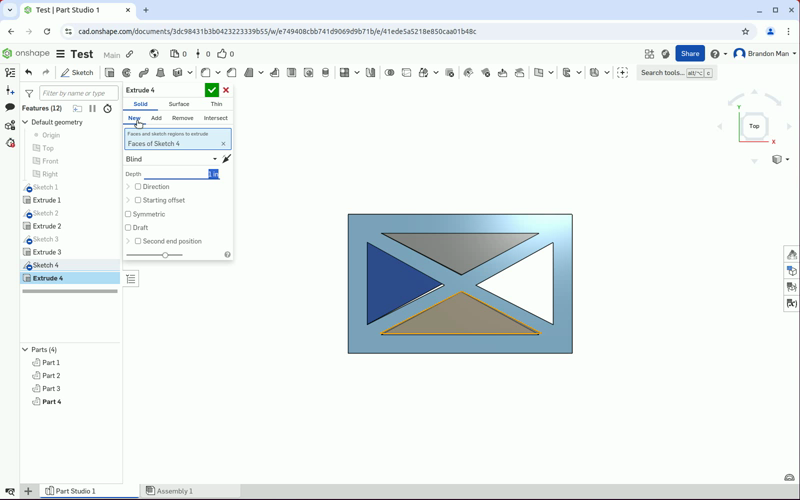
text(6.981)
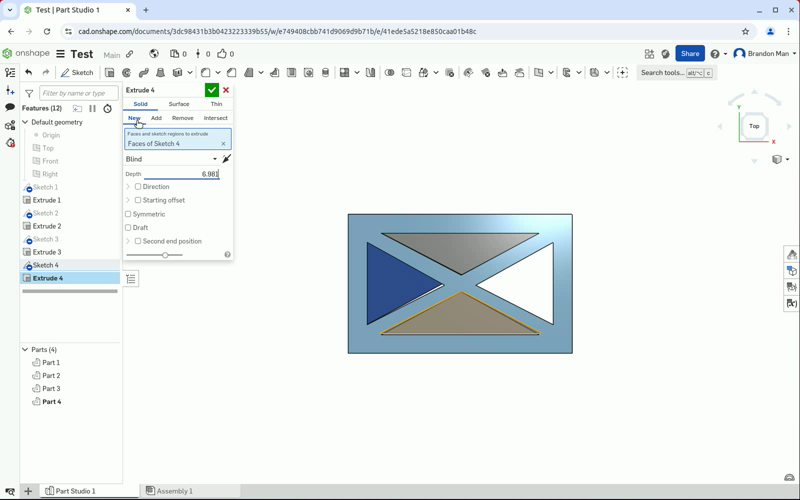
key(enter)
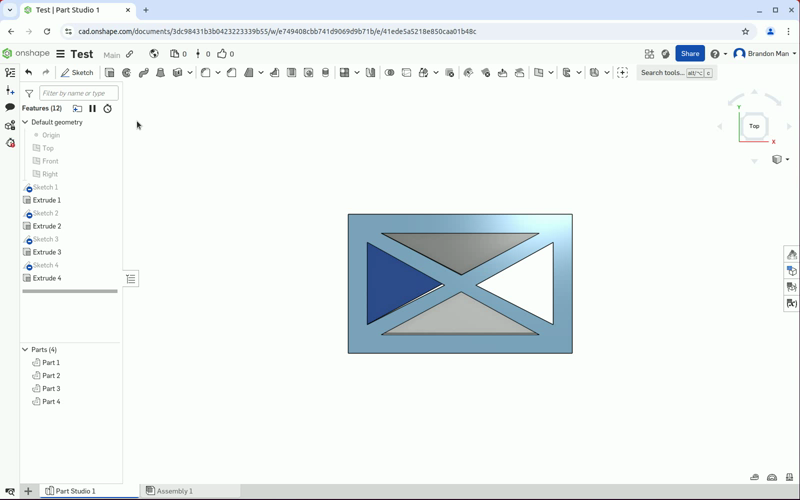
key(shift+h)
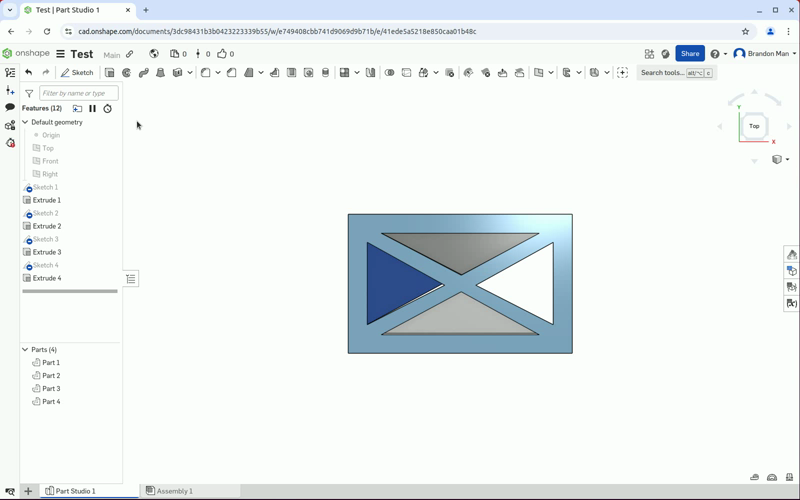
key(shift+h)
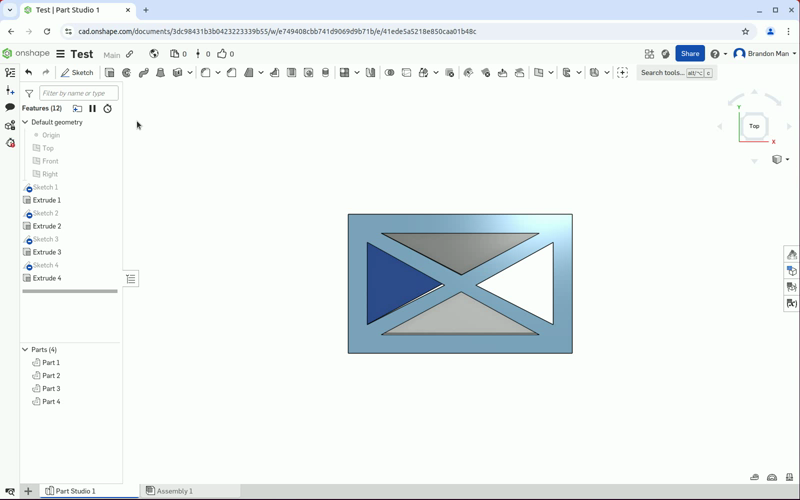
mouse_move(73, 189)
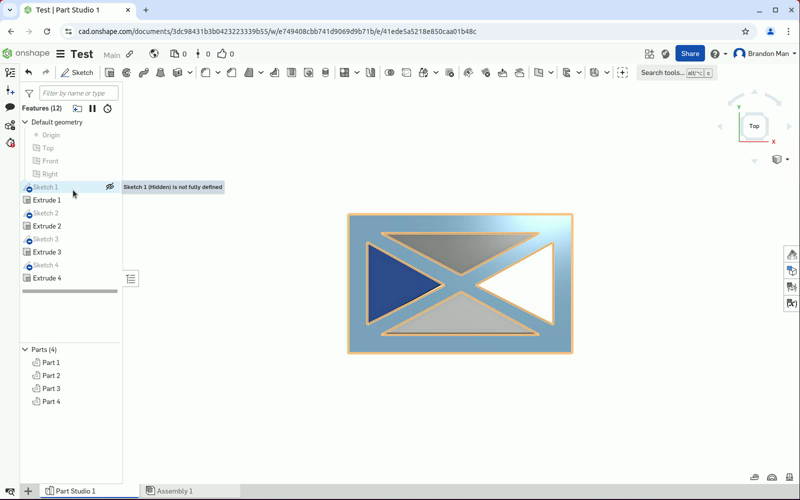
click(73, 189)
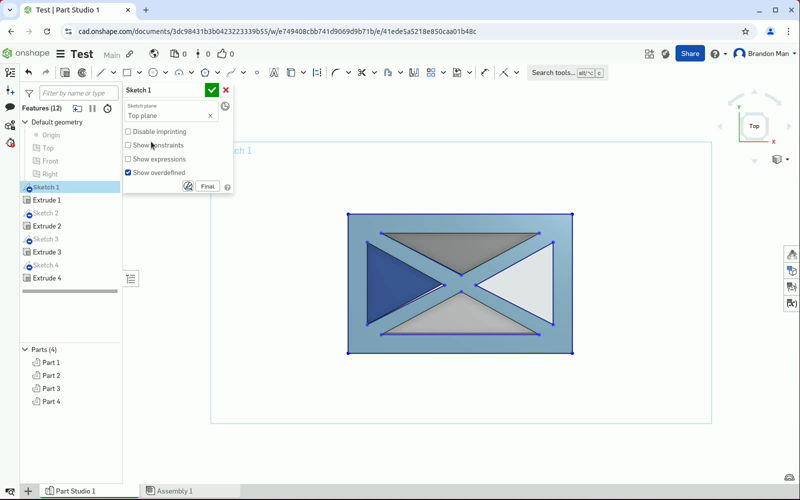
mouse_move(229, 92)
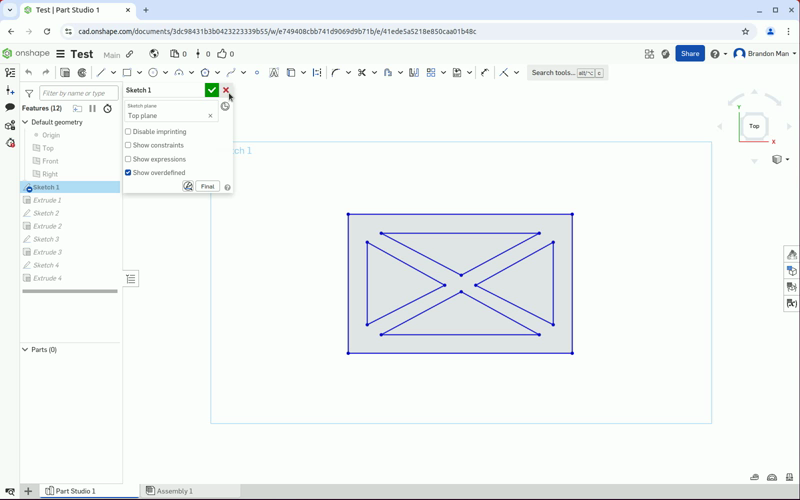
click(229, 92)
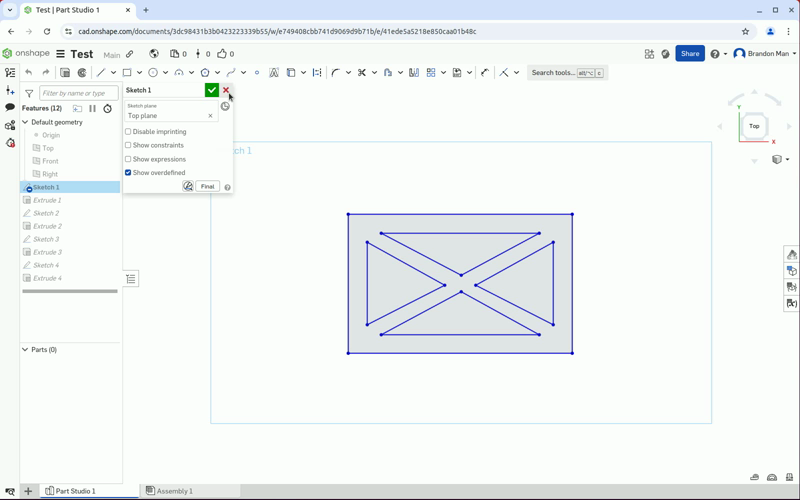
key(shift+s)
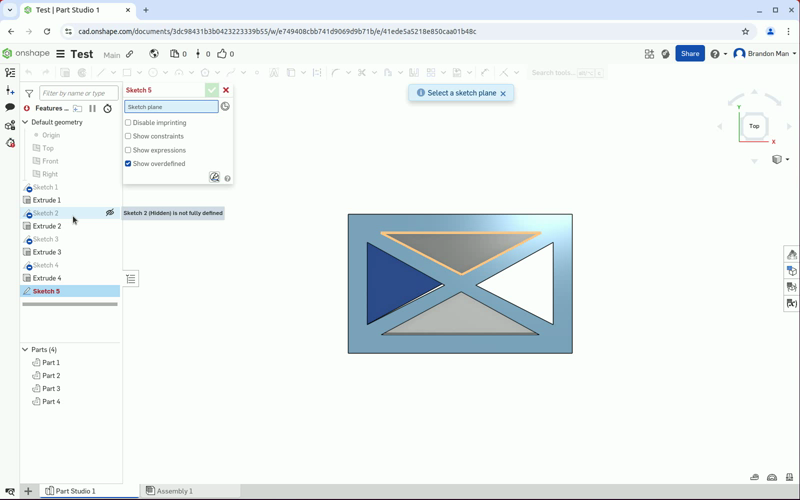
scroll(3)
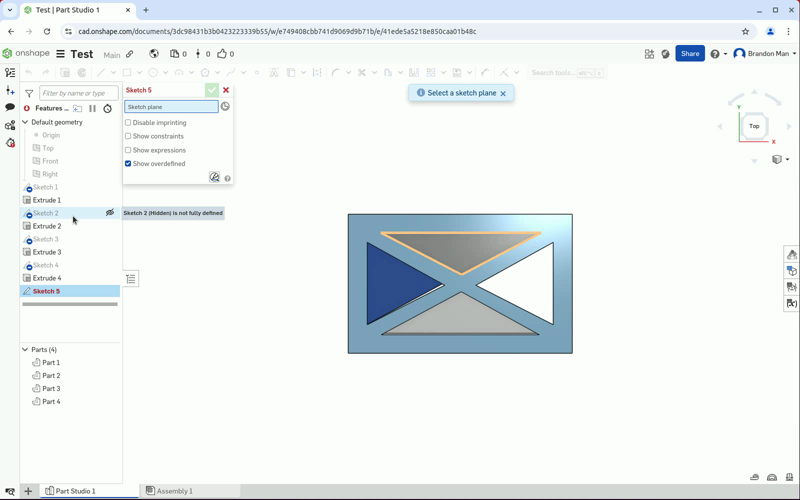
mouse_move(73, 150)
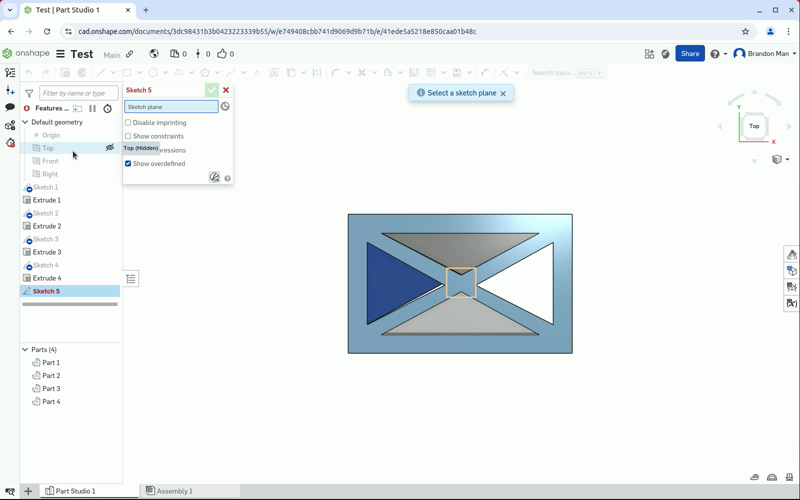
click(73, 150)
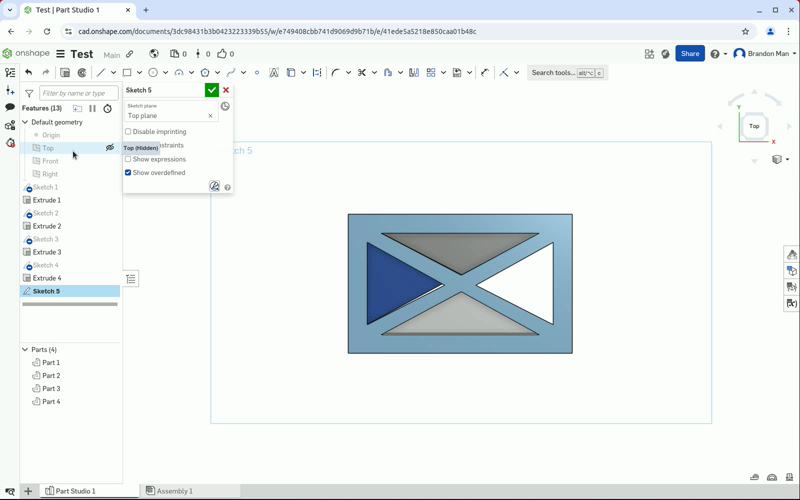
mouse_move(73, 352)
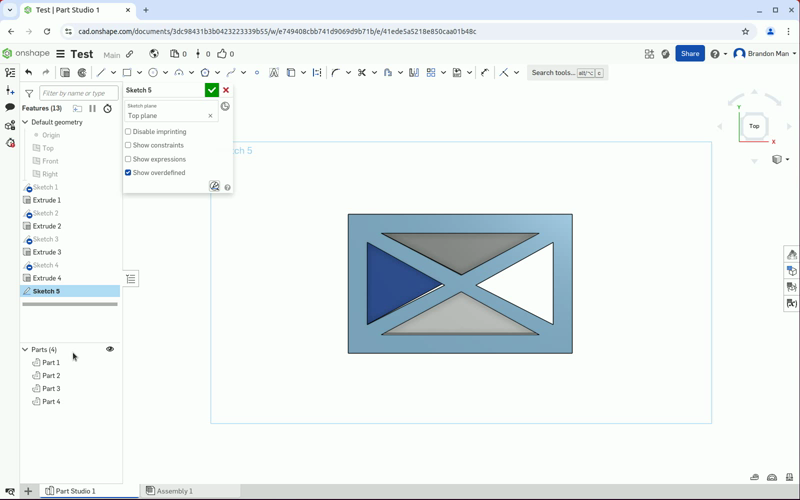
key(y)
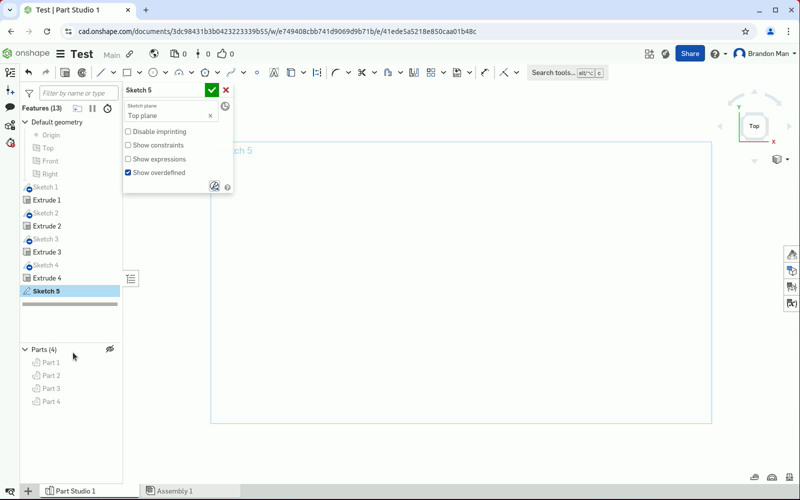
key(l)
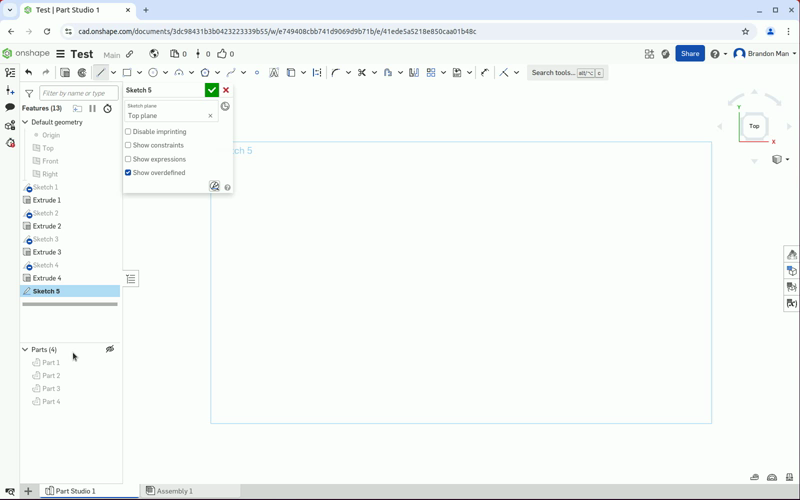
key_down(shift)
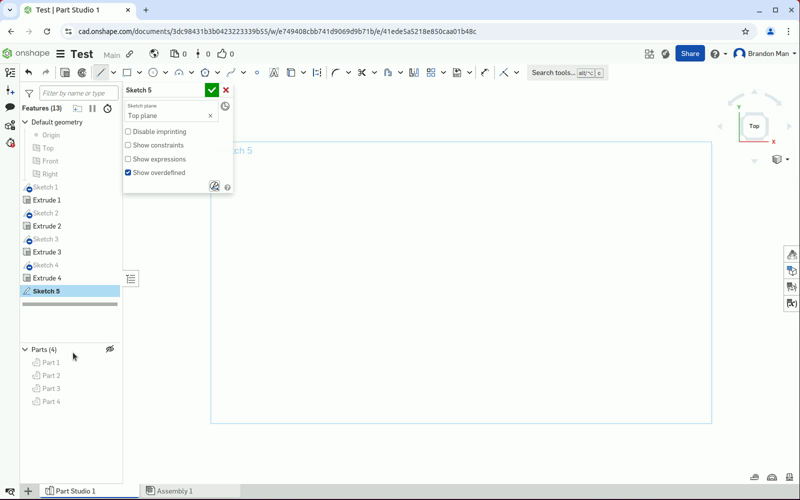
mouse_move(474, 282)
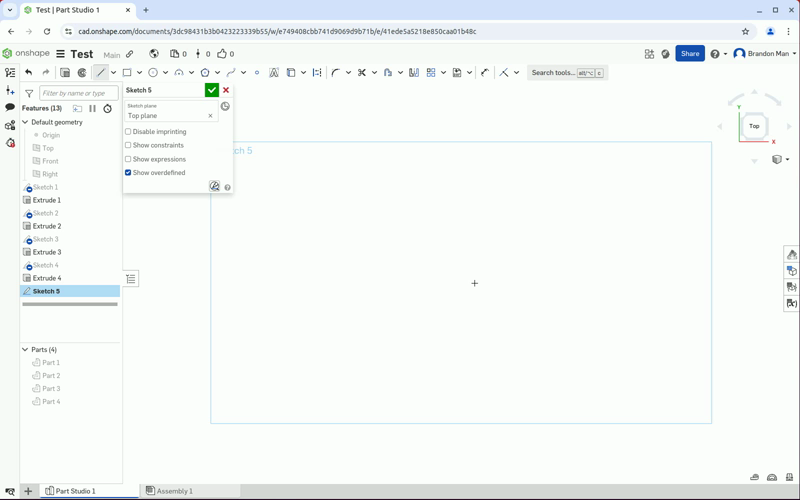
click(474, 282)
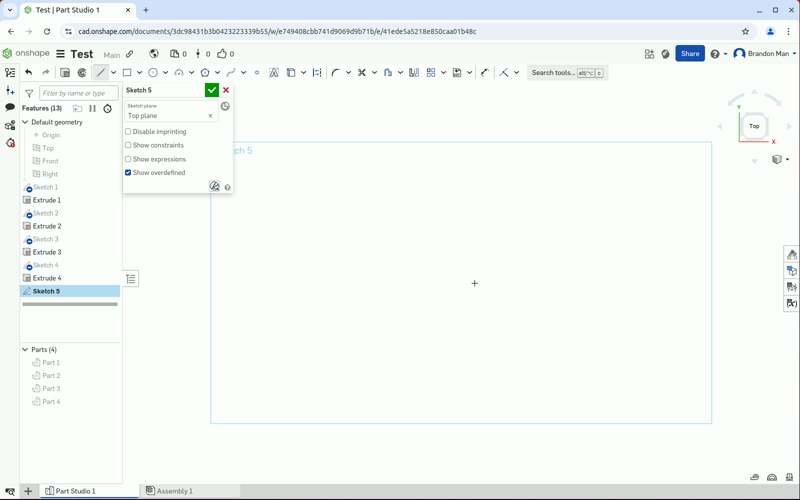
key_up(shift)
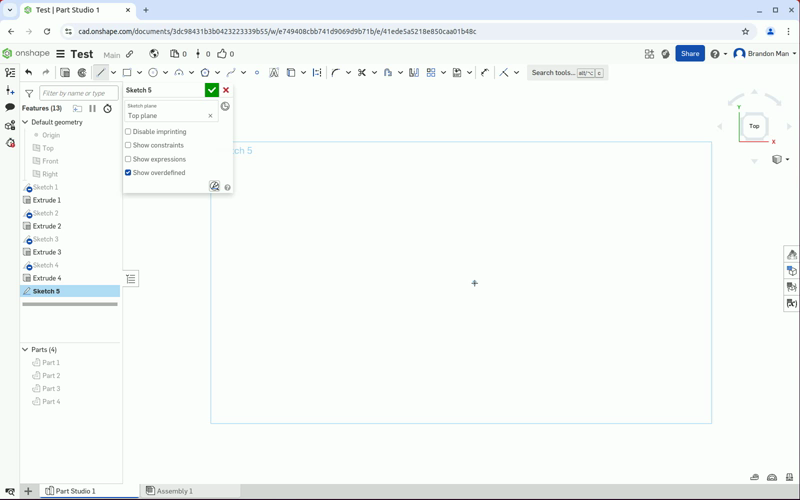
key_down(shift)
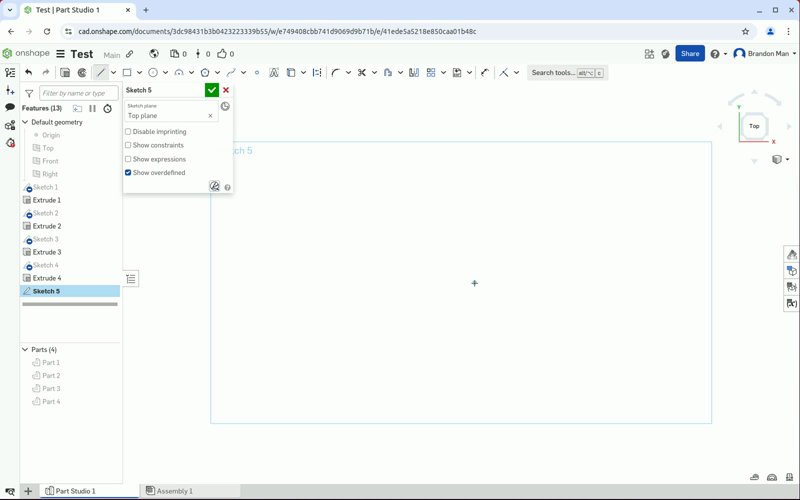
mouse_move(555, 324)
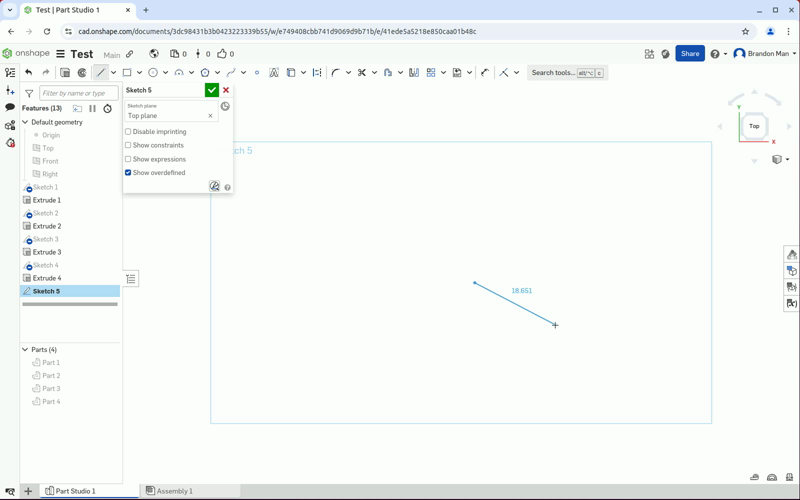
click(555, 324)
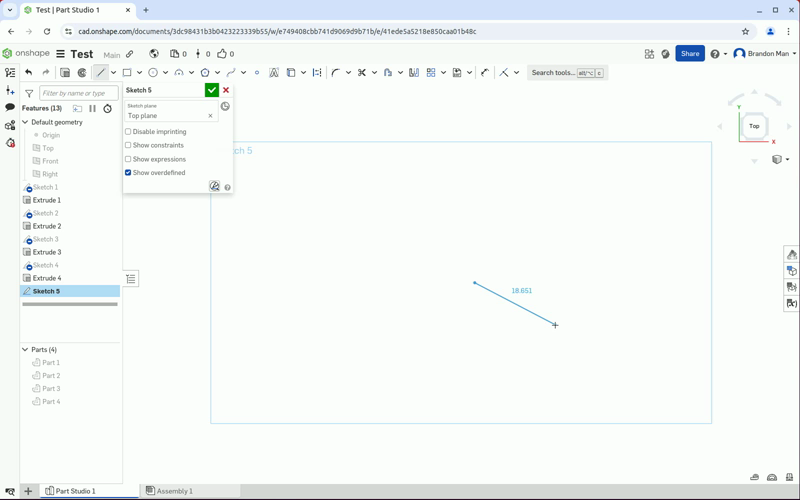
key_up(shift)
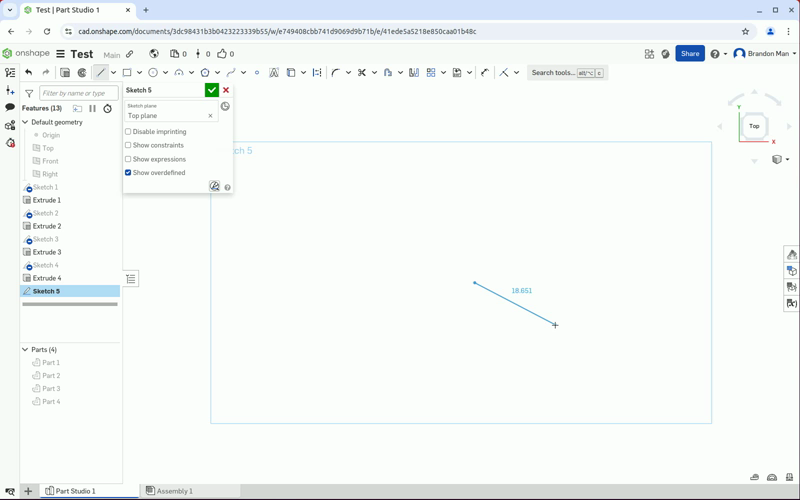
key_down(shift)
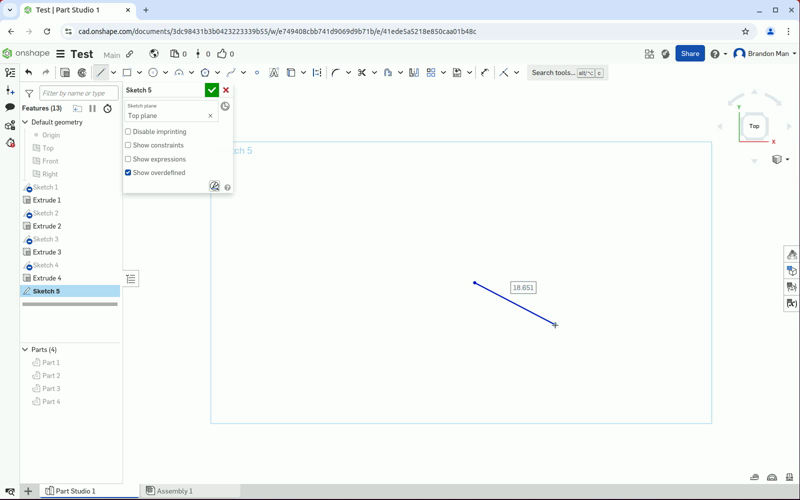
mouse_move(555, 240)
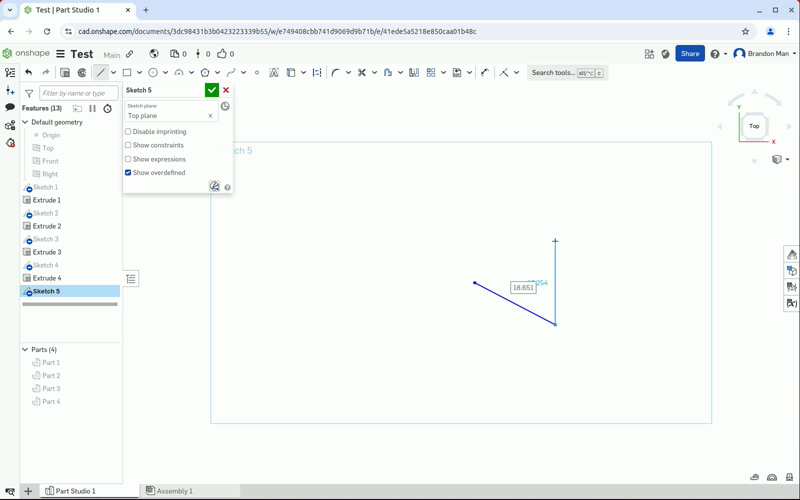
click(555, 240)
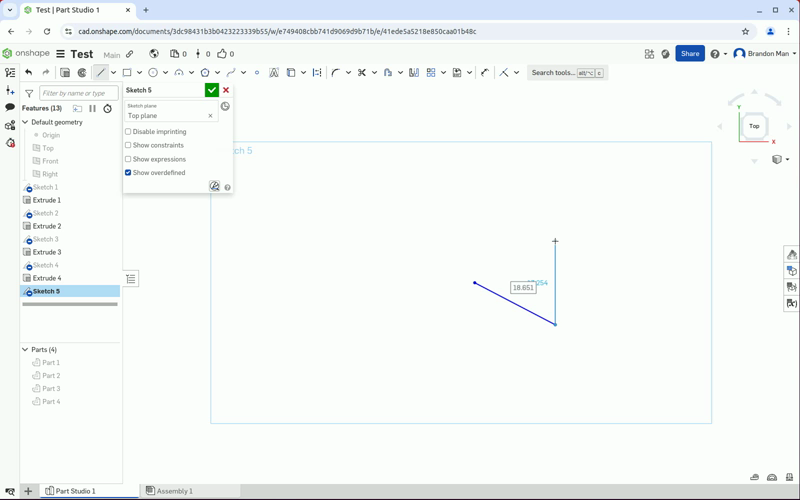
key_up(shift)
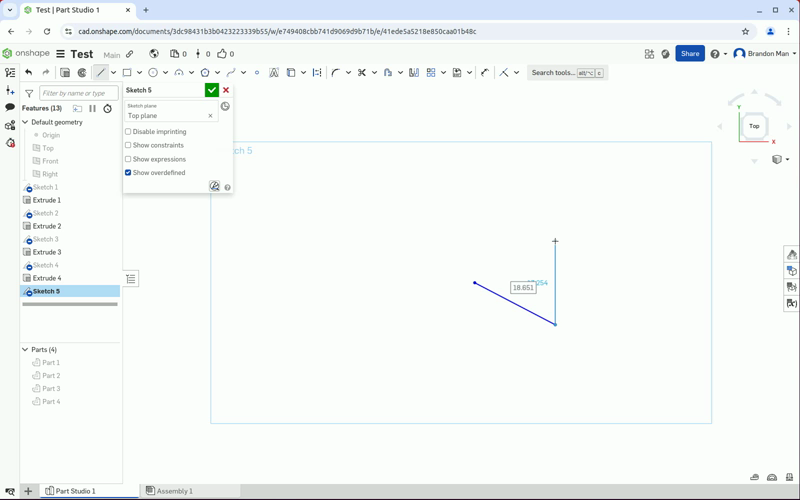
key_down(shift)
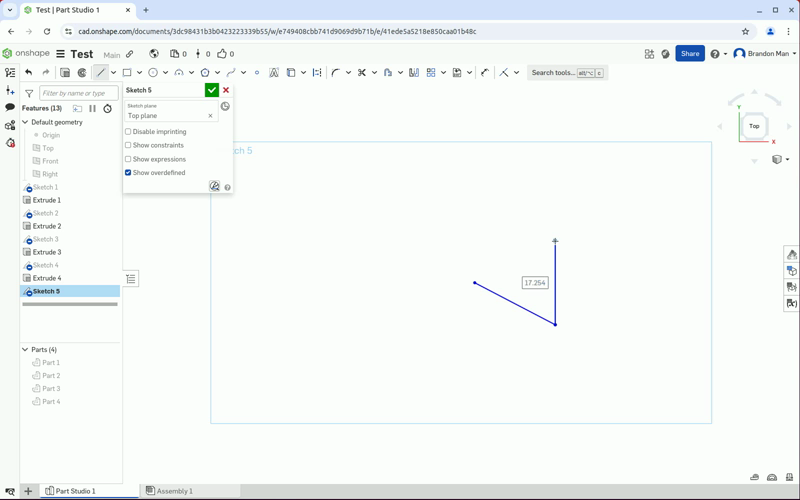
mouse_move(474, 282)
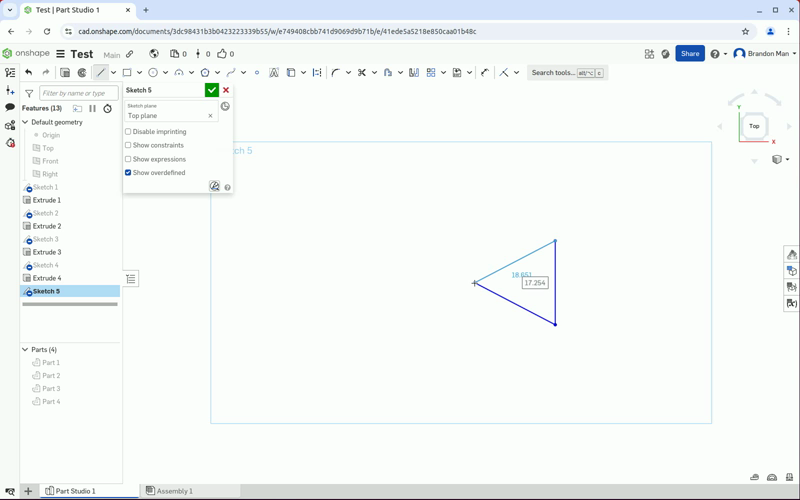
key_up(shift)
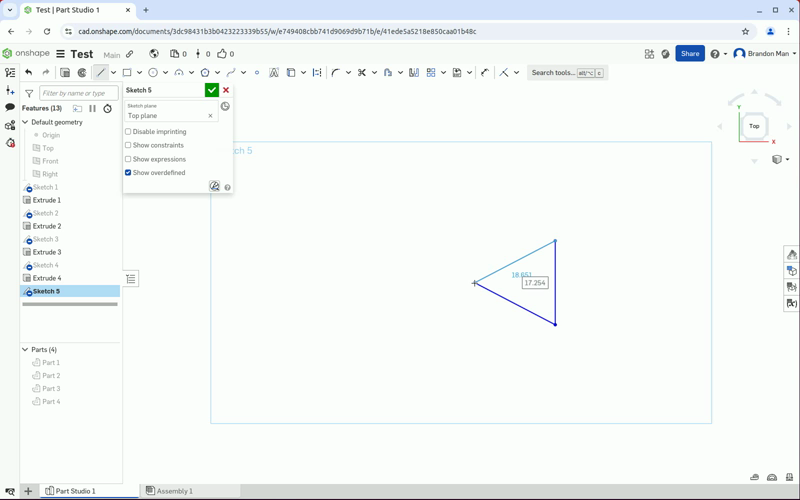
click(474, 282)
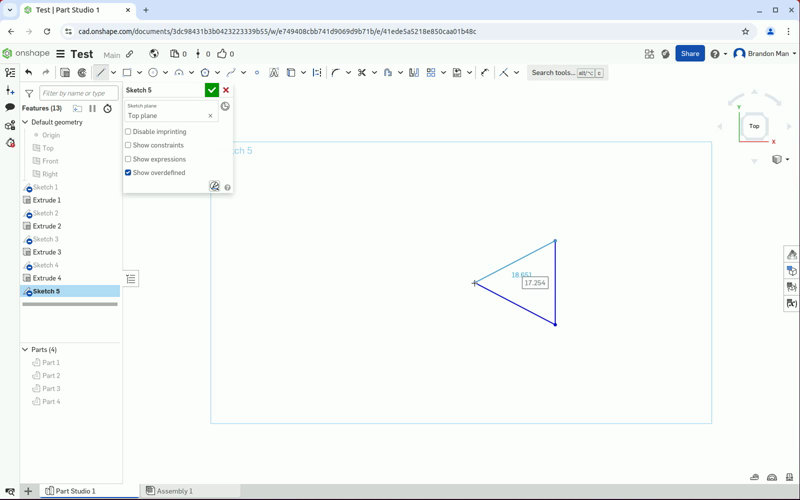
key(esc)
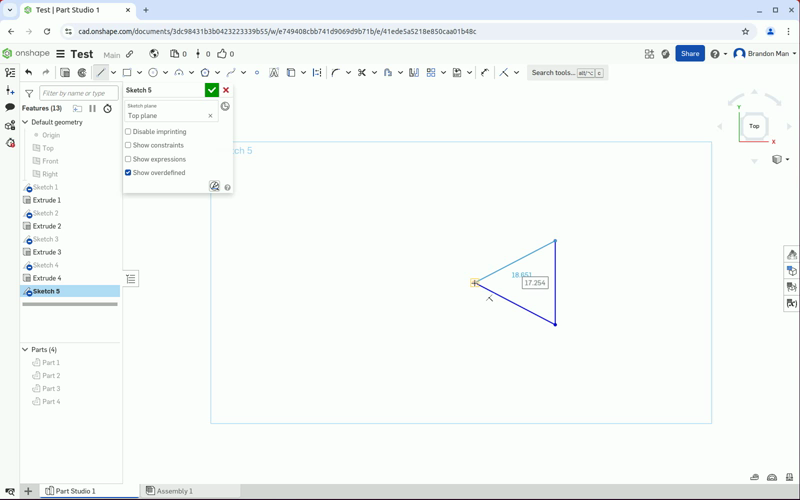
mouse_move(500, 287)
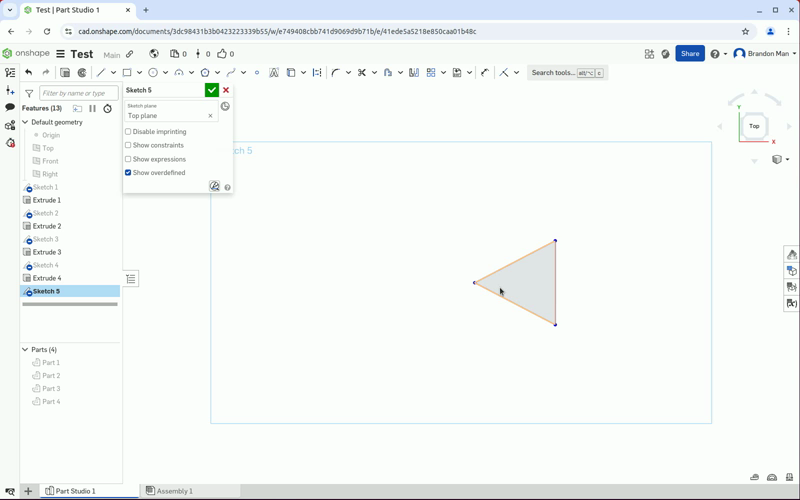
click(500, 287)
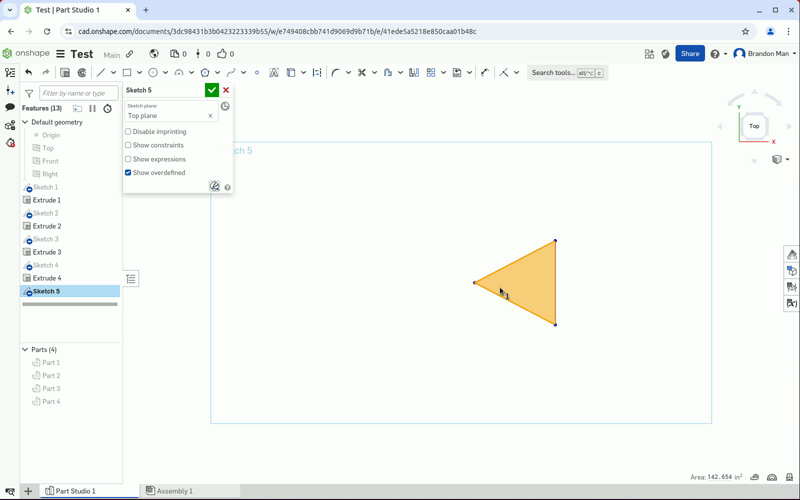
mouse_move(73, 352)
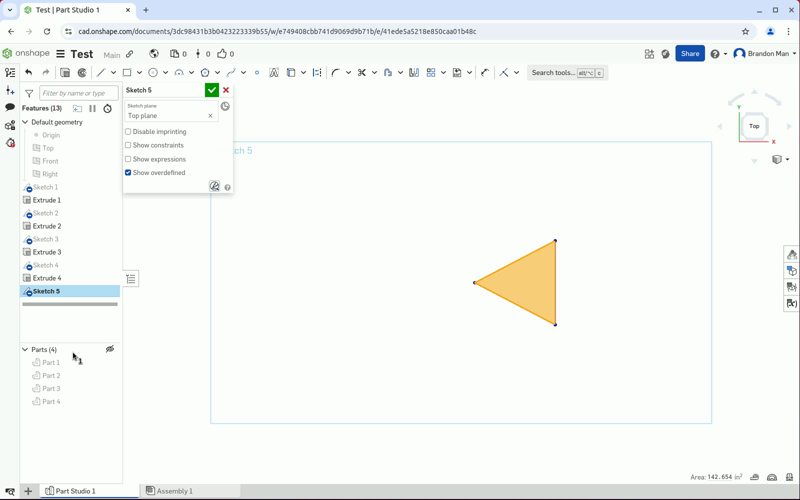
key(shift+y)
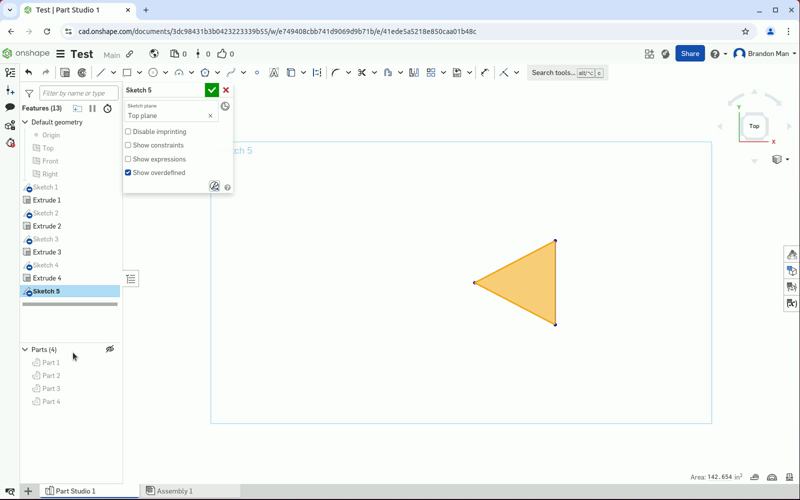
key(shift+e)
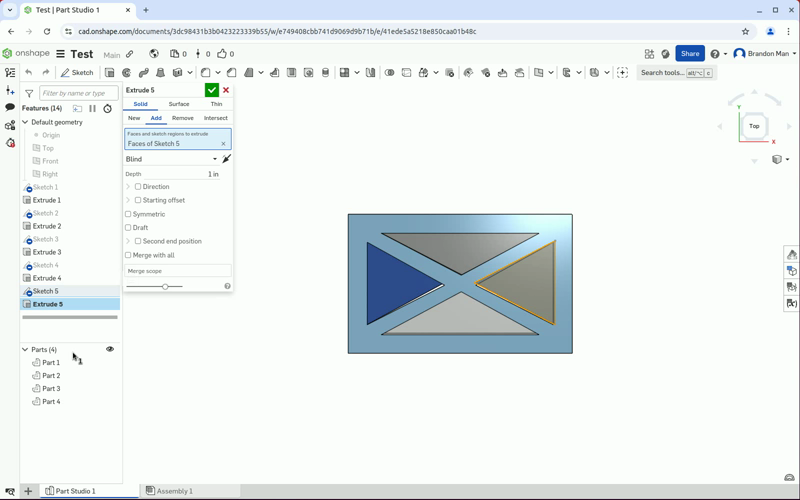
mouse_move(143, 106)
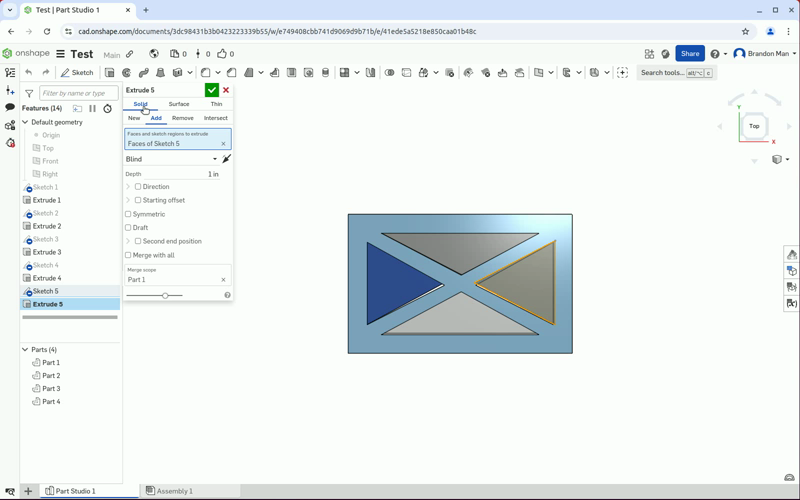
click(143, 106)
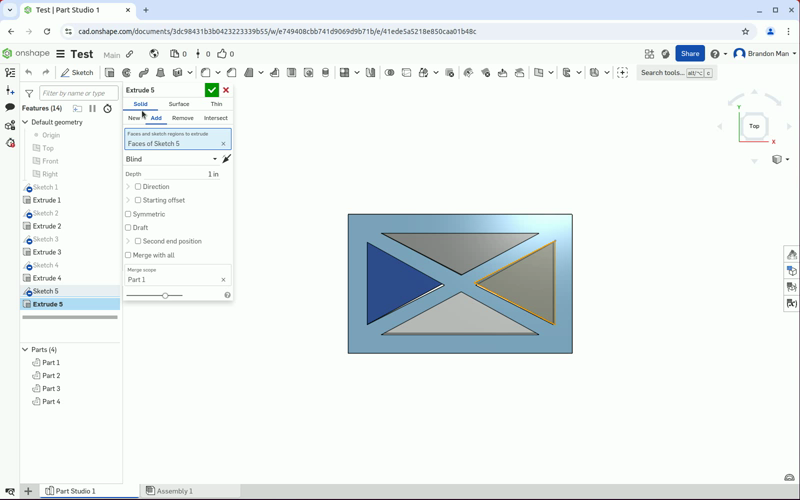
mouse_move(137, 120)
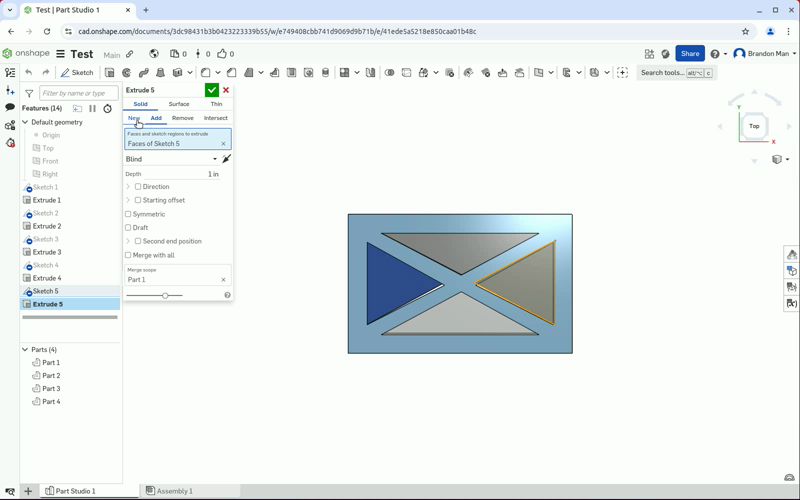
click(137, 120)
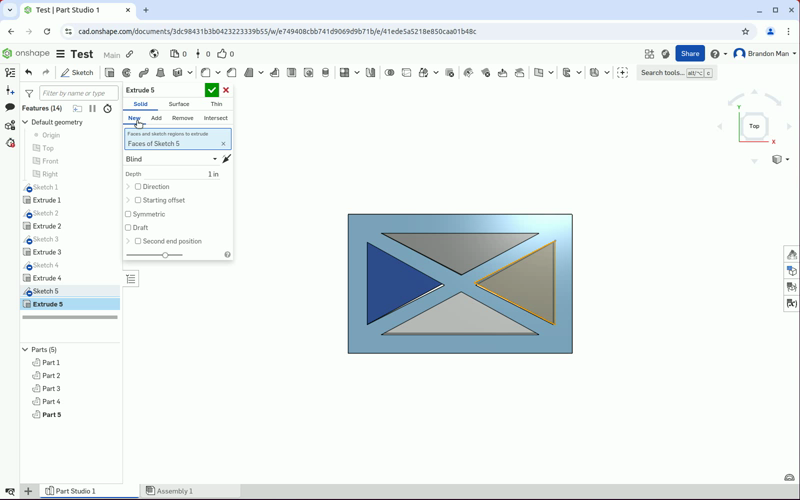
key(tab, 4)
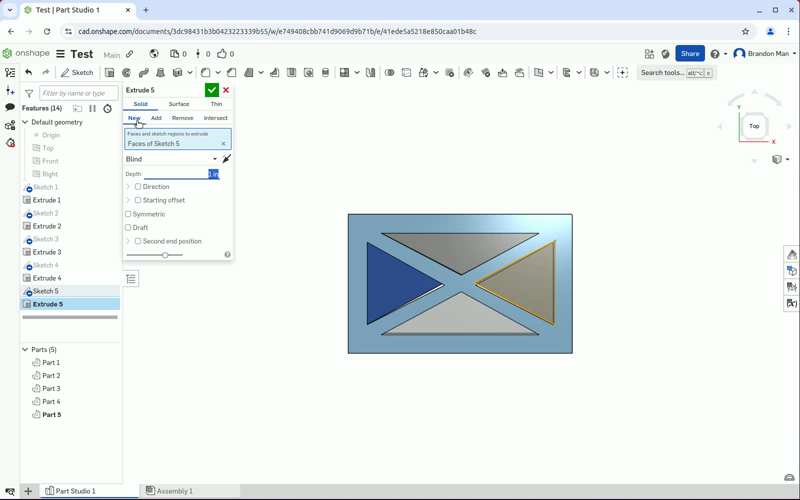
text(6.981)
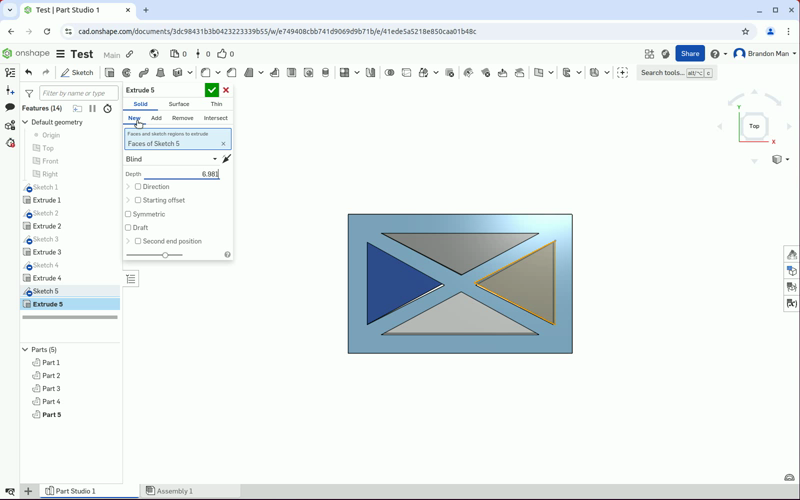
key(enter)
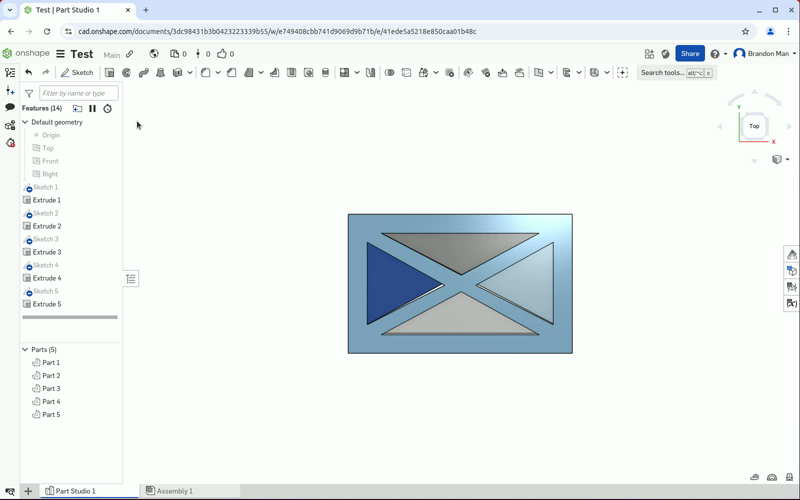
key(shift+h)
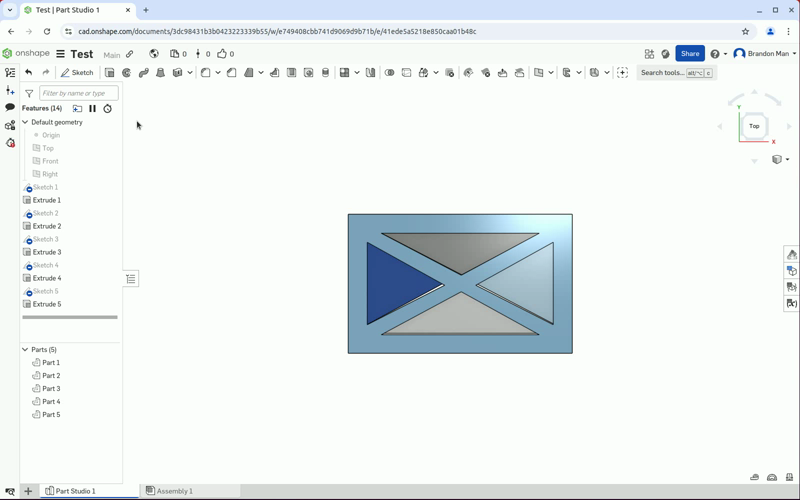
key(shift+h)
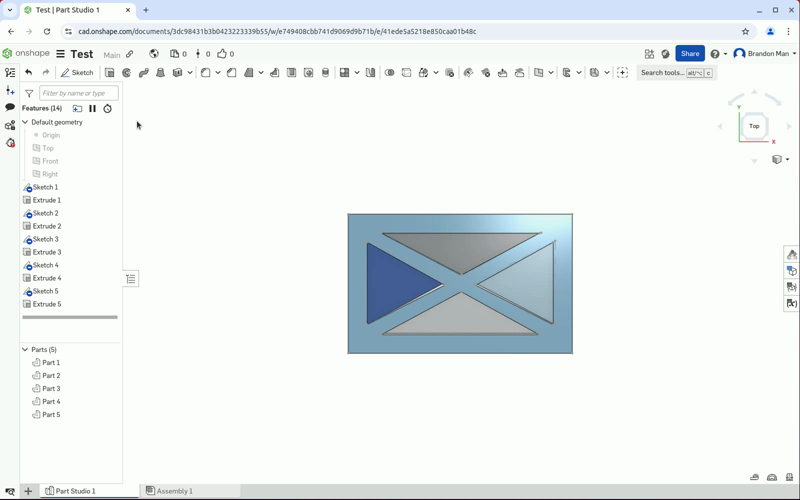
key(shift+7)
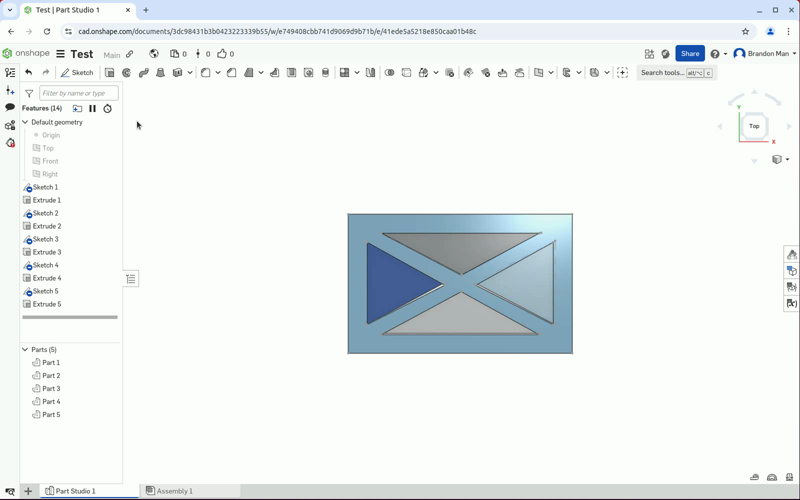
key(up, 3)
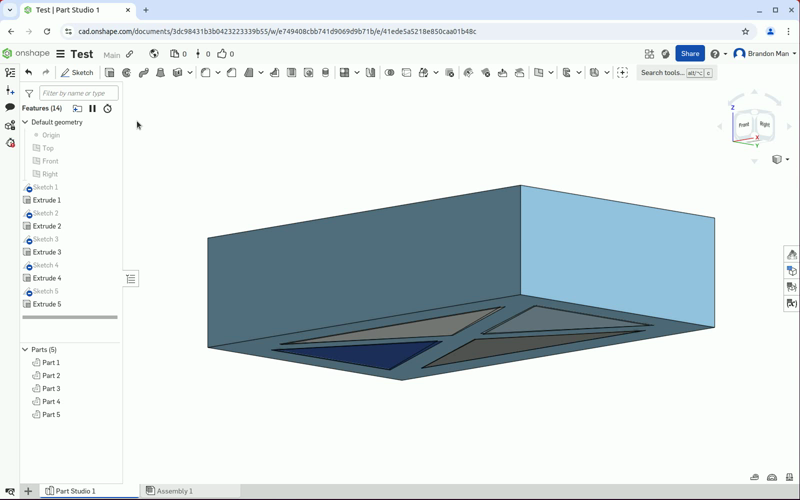
key(left, 3)
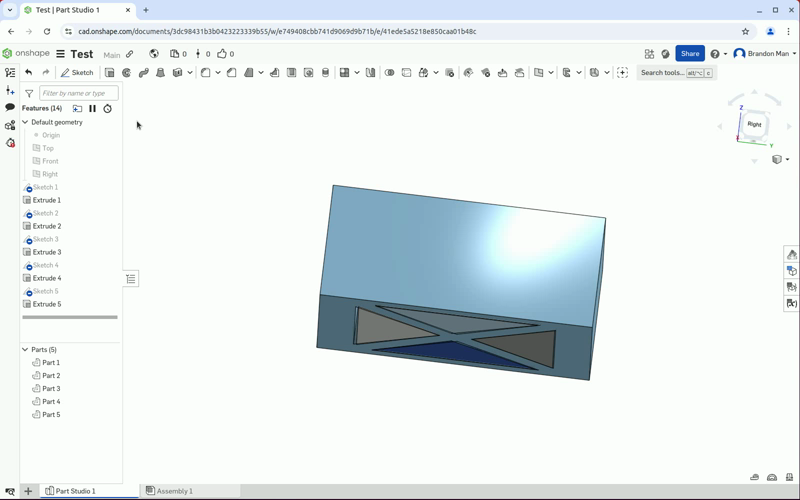
key(right, 3)
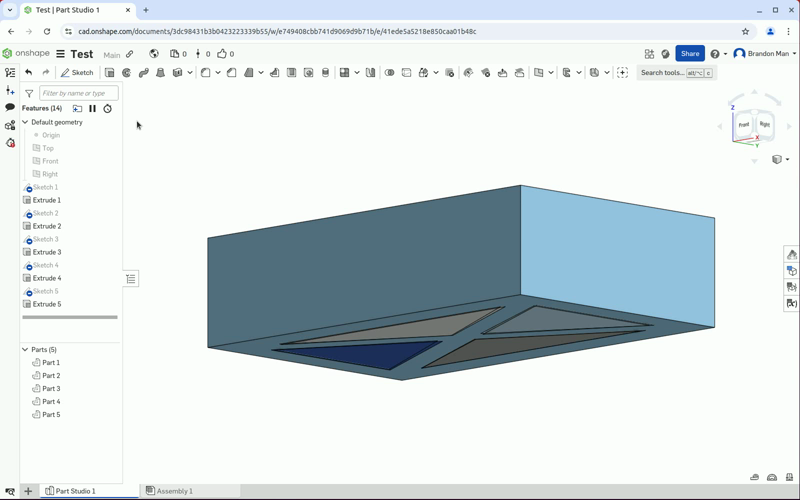
key(down, 3)
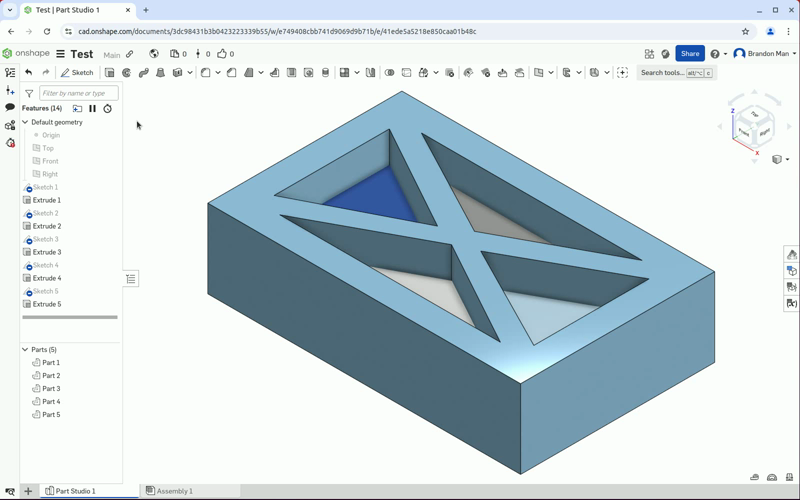
mouse_move(73, 189)
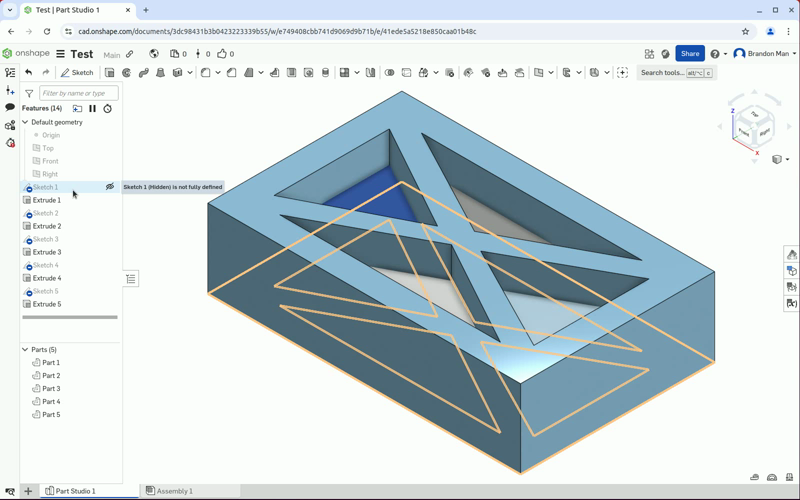
click(73, 189)